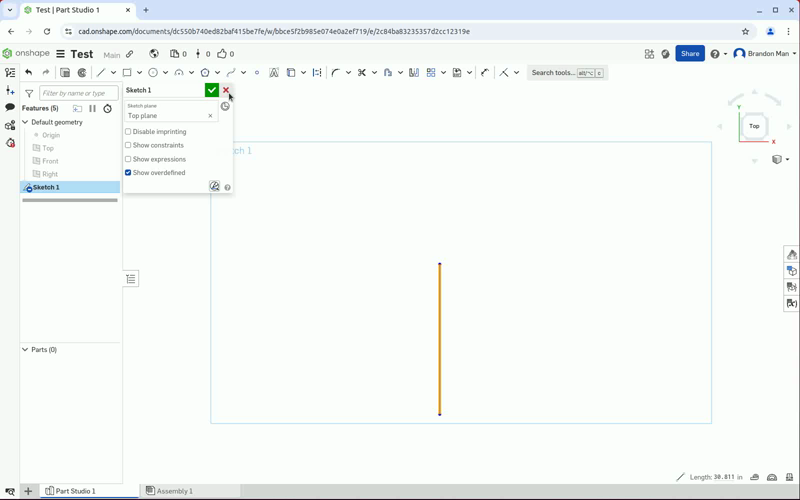
key(shift+h)
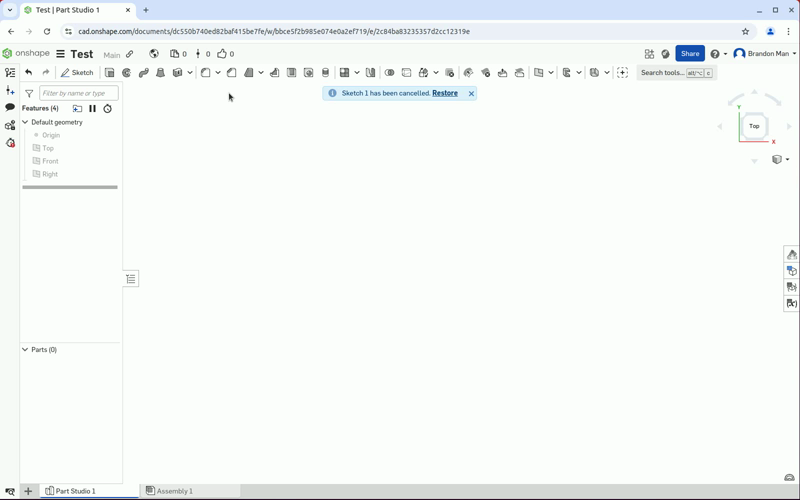
mouse_move(73, 352)
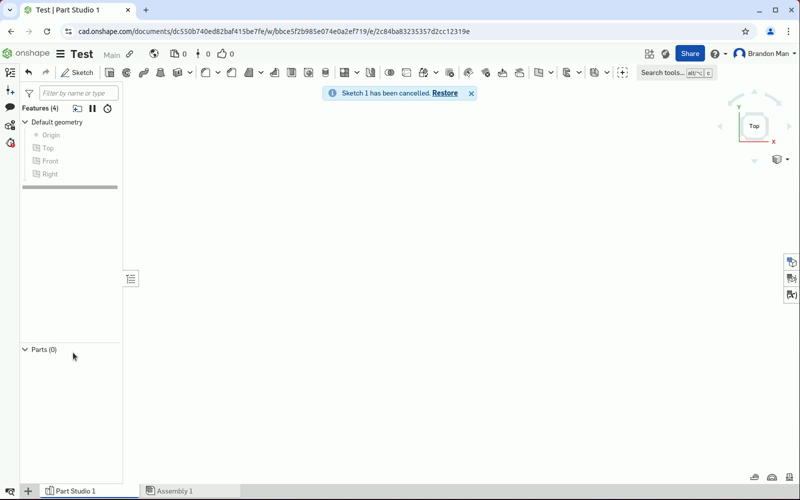
key(y)
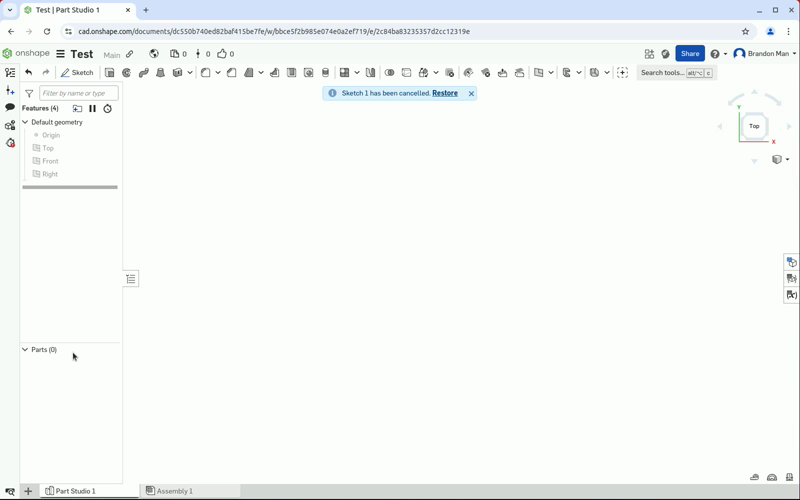
key(shift+p)
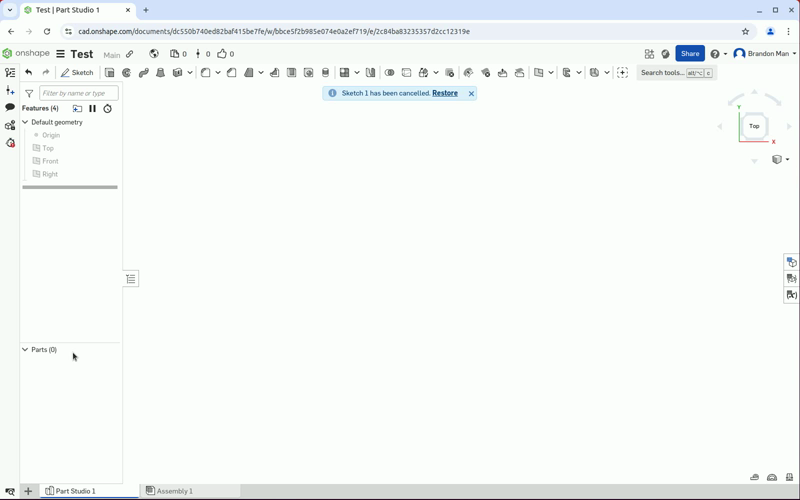
key(space)
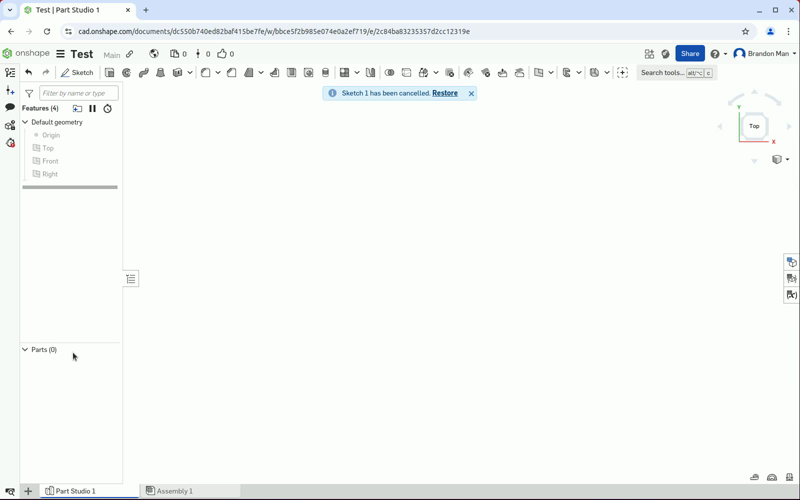
key_down(shift)
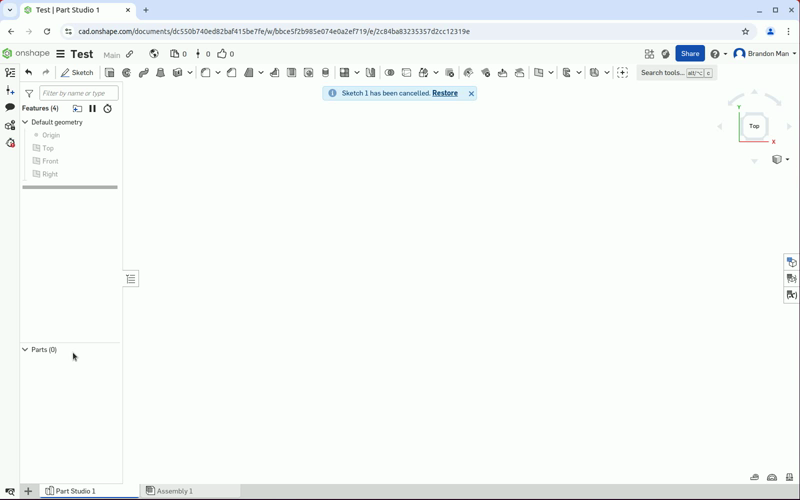
key(up)
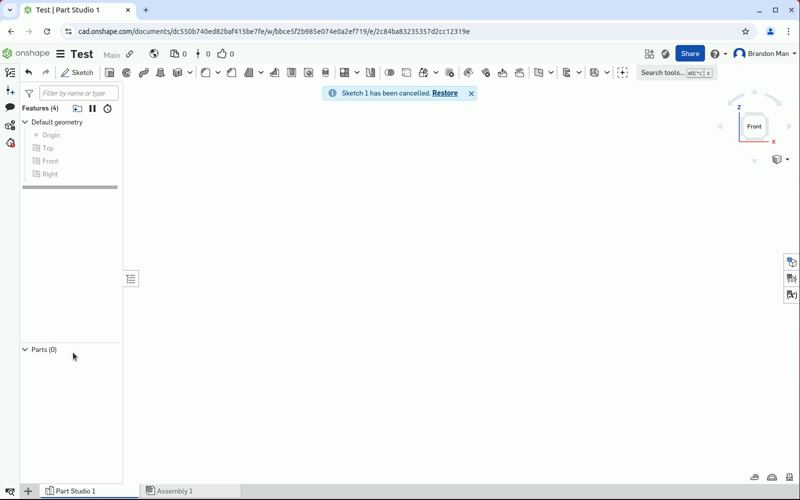
key_up(shift)
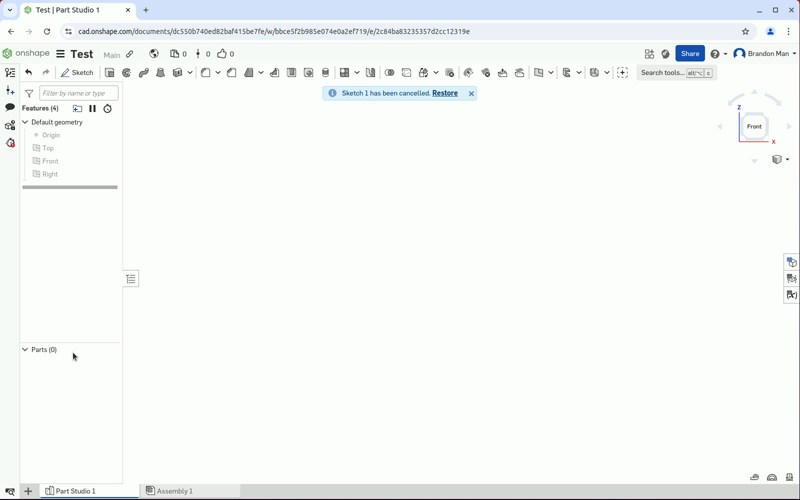
mouse_move(73, 352)
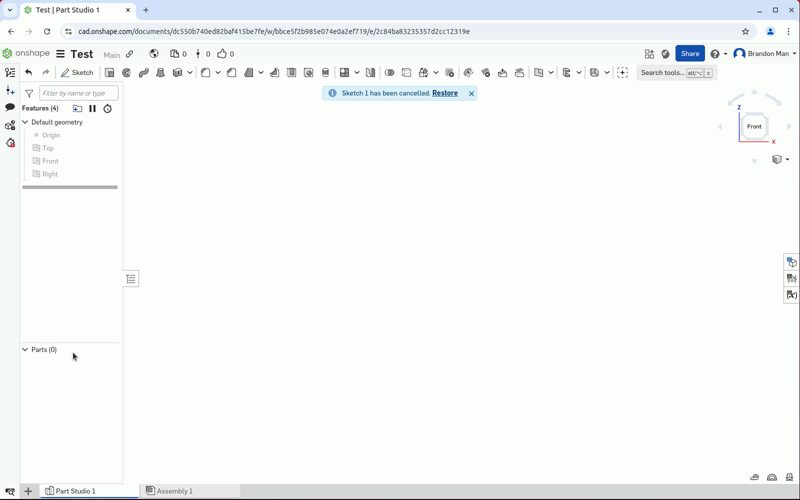
key(shift+y)
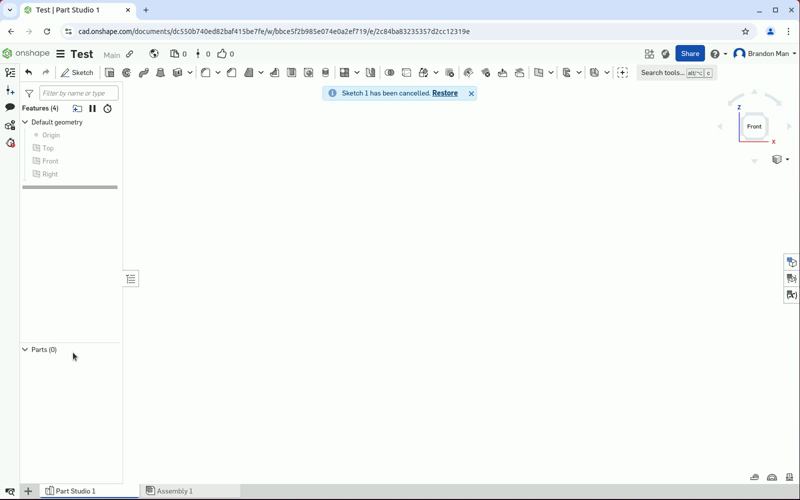
key(shift+s)
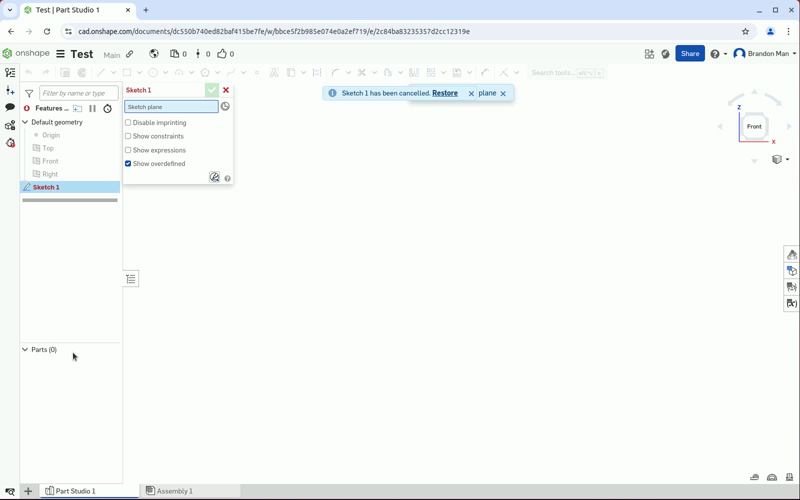
mouse_move(73, 163)
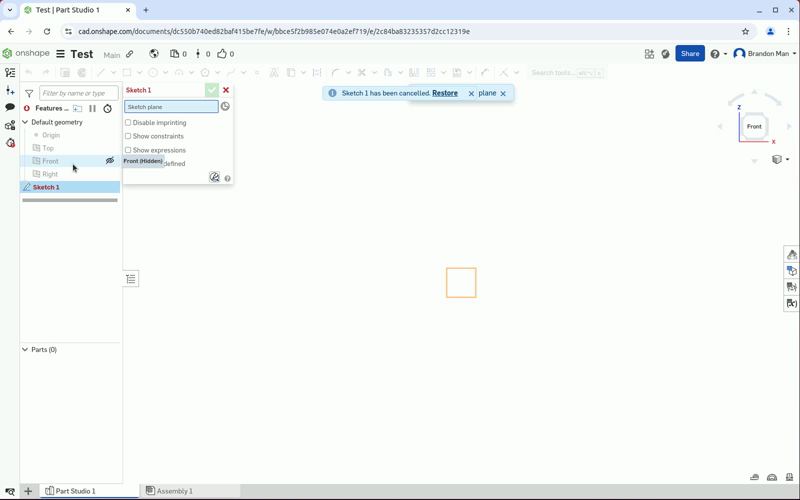
click(73, 163)
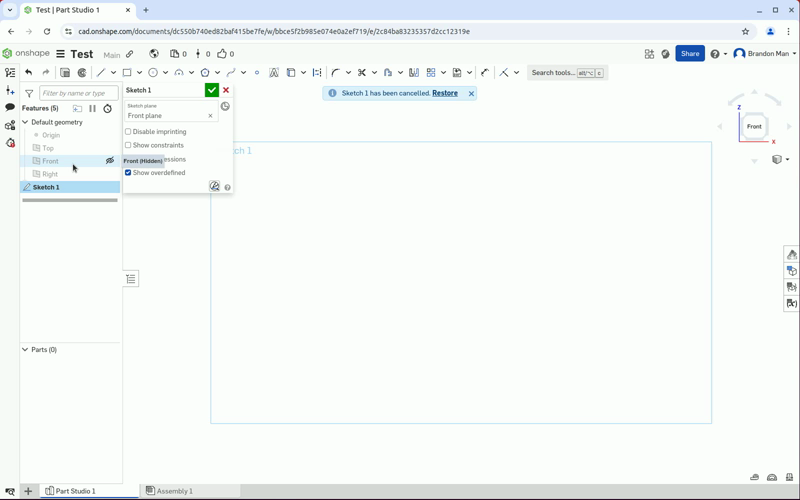
mouse_move(73, 352)
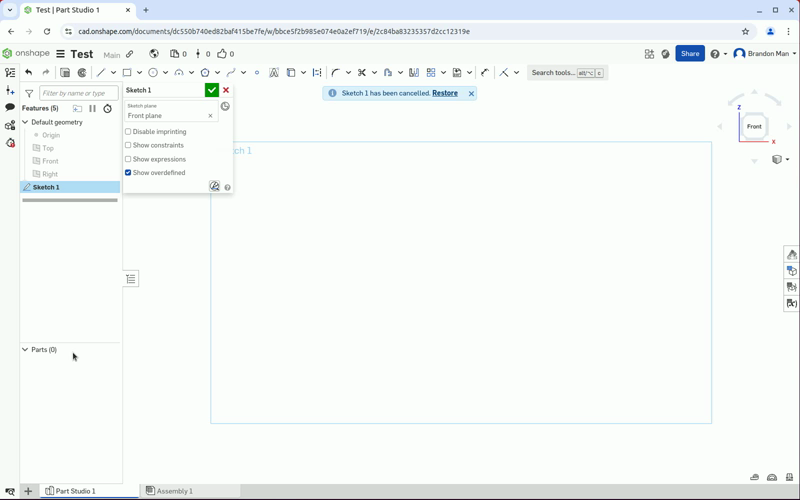
key(y)
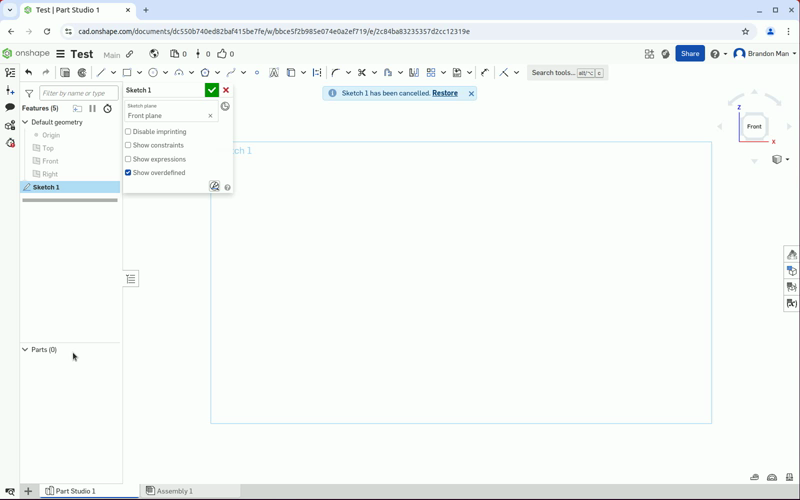
key(l)
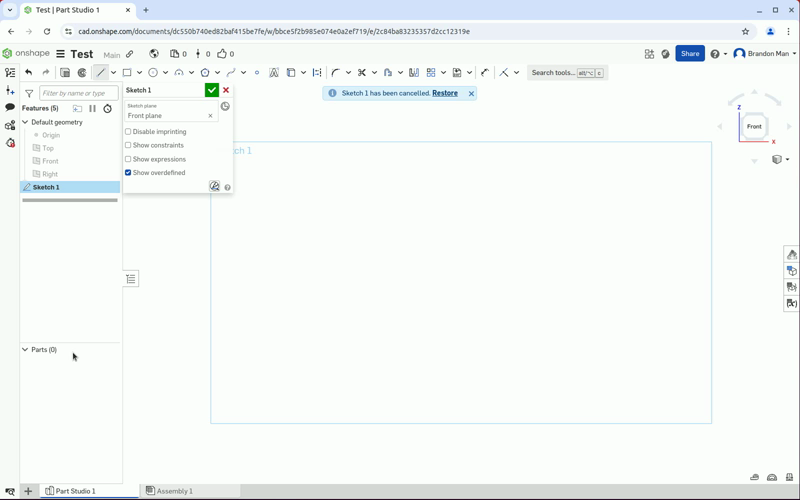
key_down(shift)
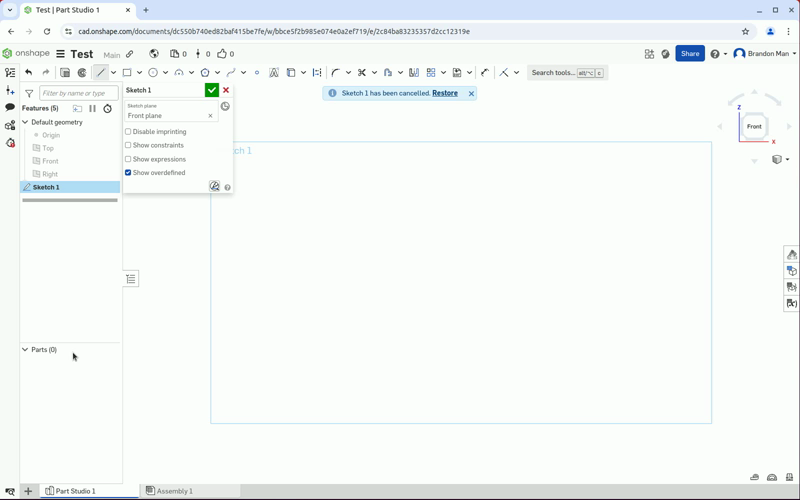
mouse_move(366, 301)
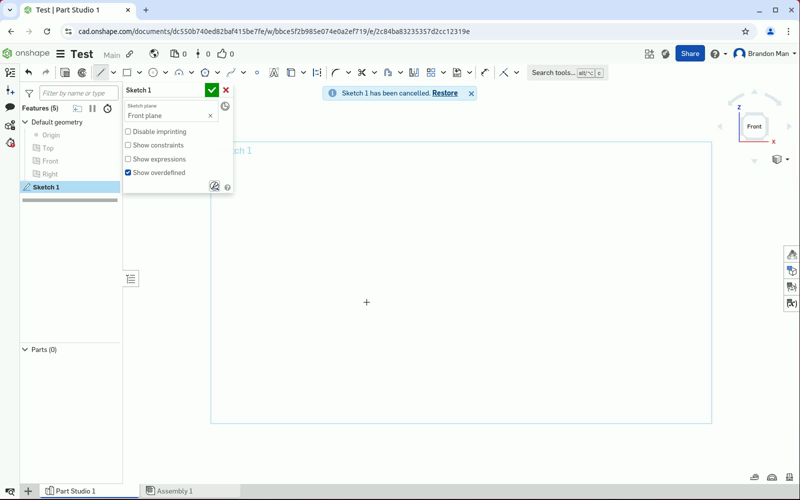
click(366, 301)
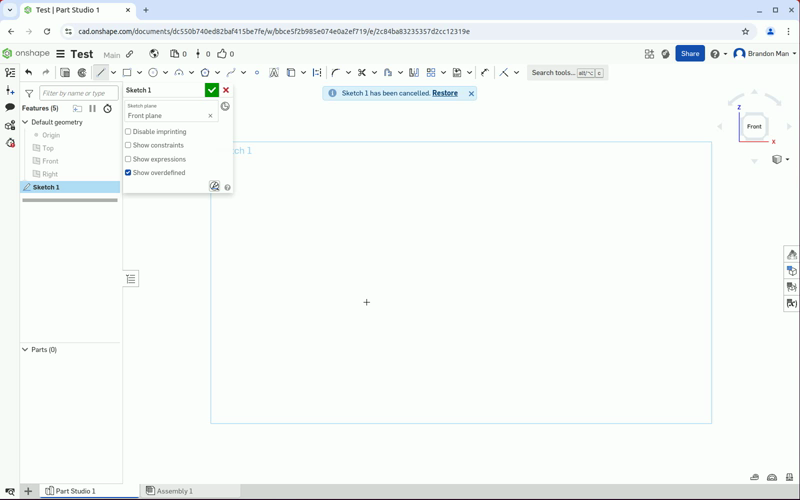
key_up(shift)
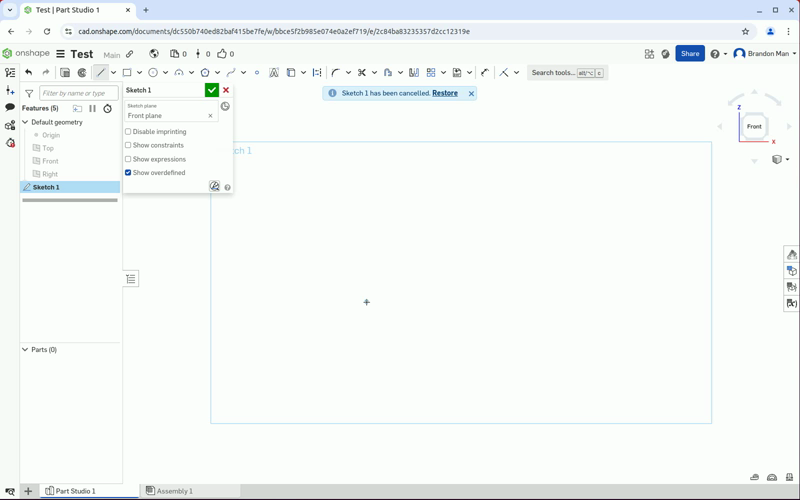
key_down(shift)
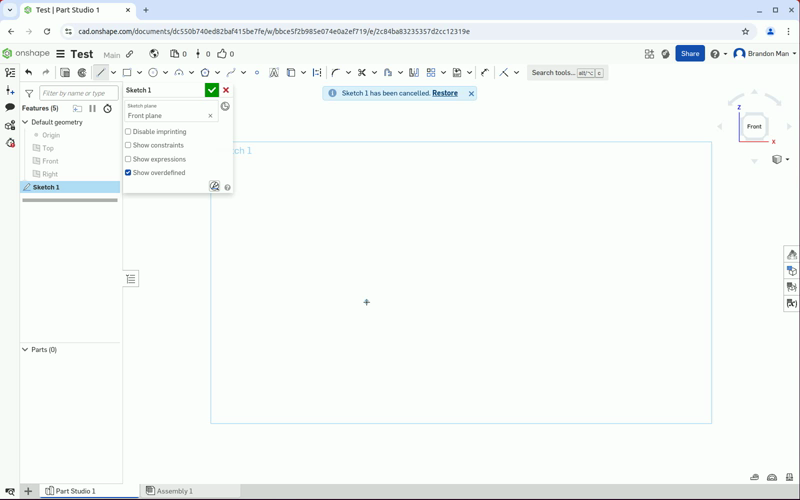
mouse_move(572, 301)
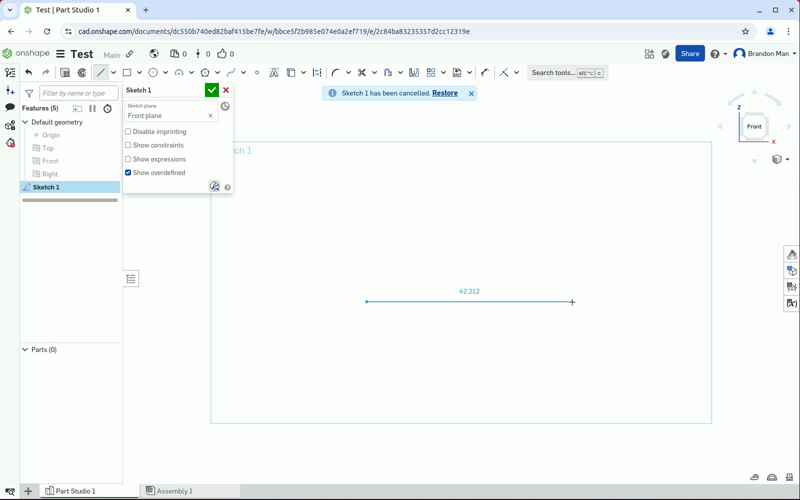
click(572, 301)
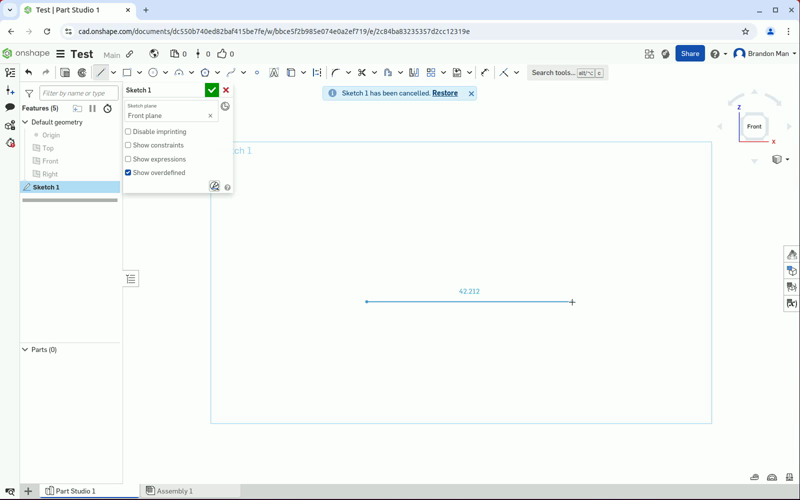
key_up(shift)
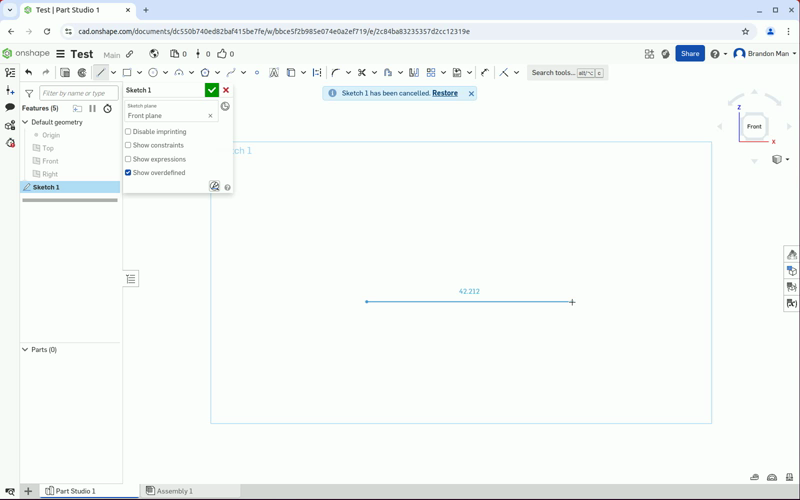
key_down(shift)
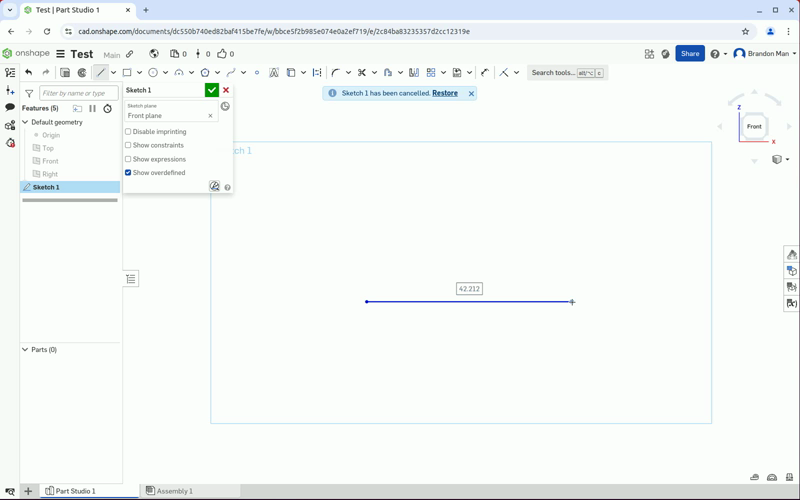
mouse_move(589, 301)
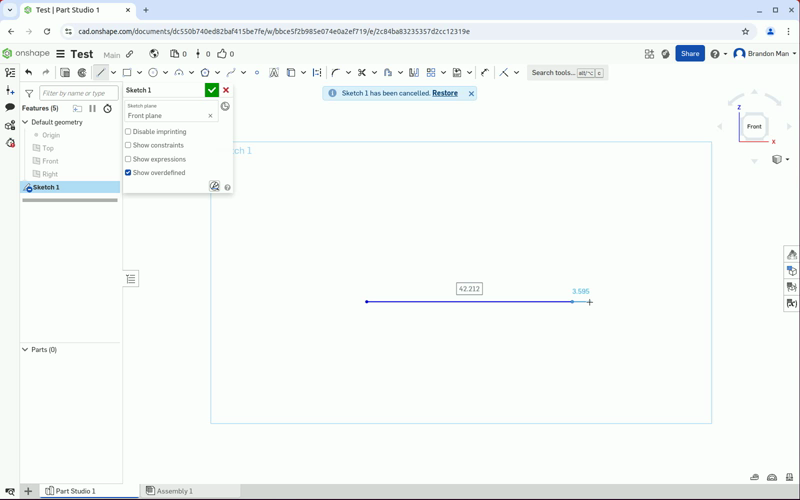
mouse_move(572, 282)
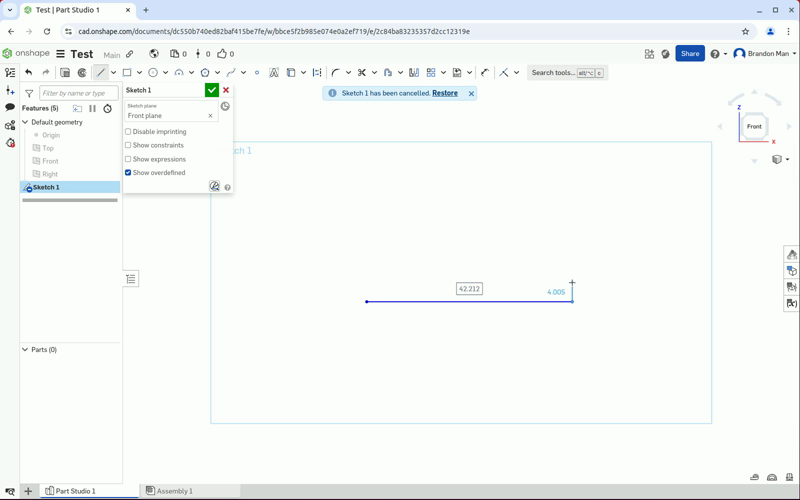
click(572, 282)
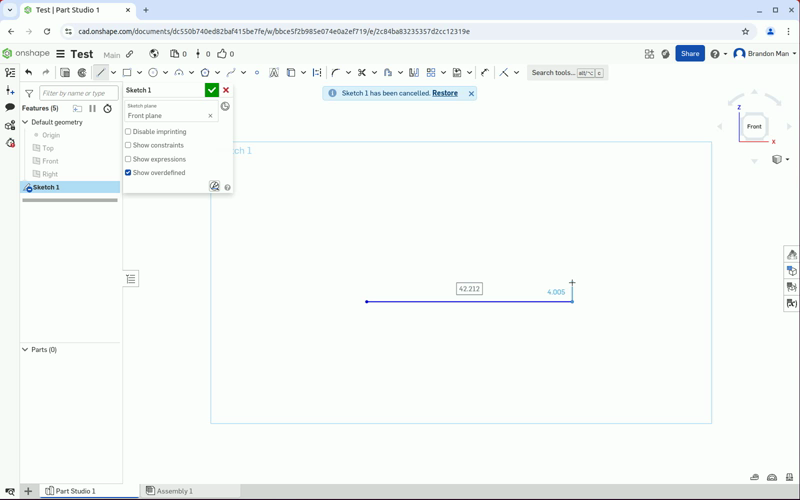
key_up(shift)
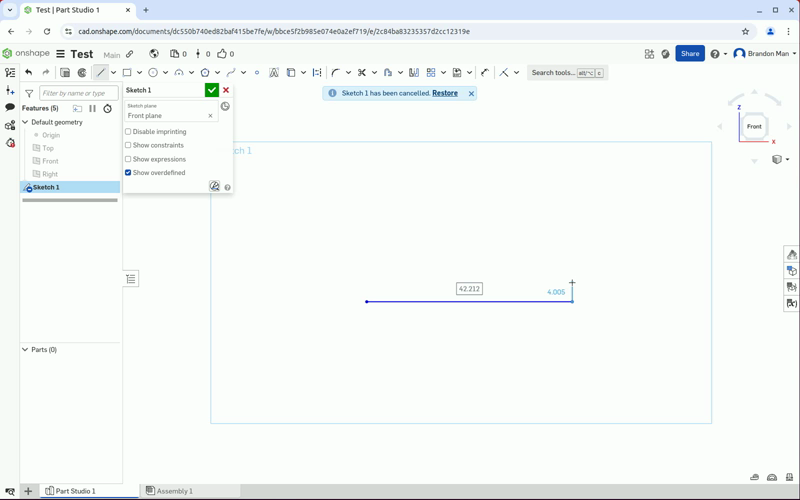
key_down(shift)
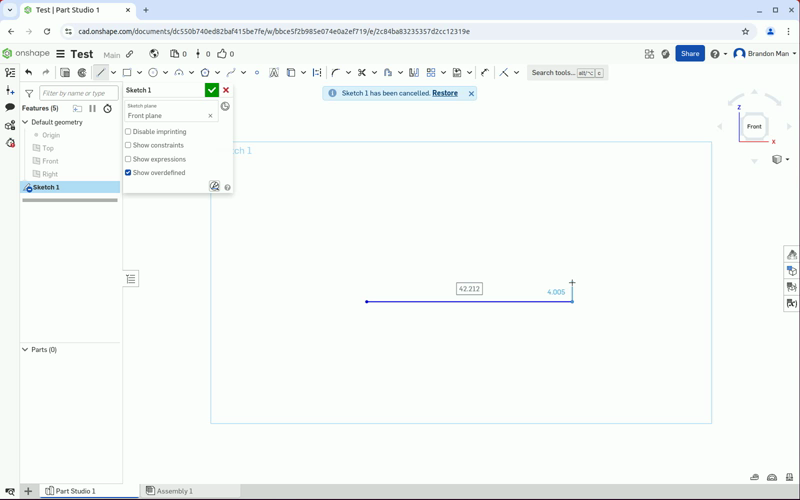
mouse_move(386, 282)
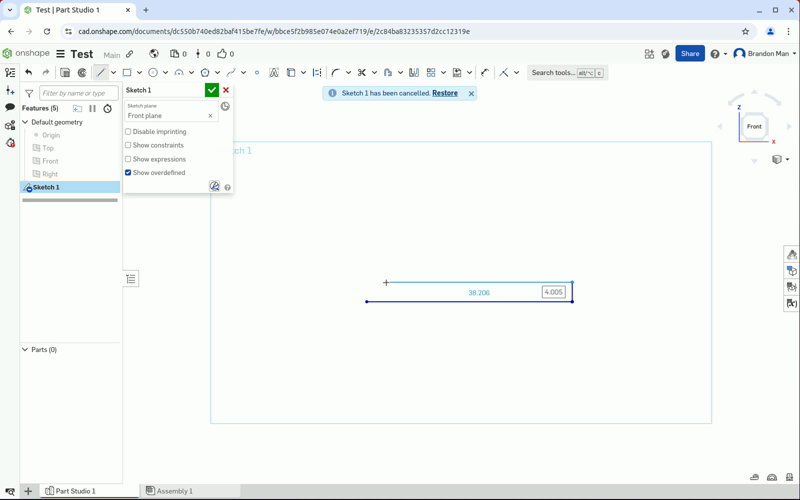
click(386, 282)
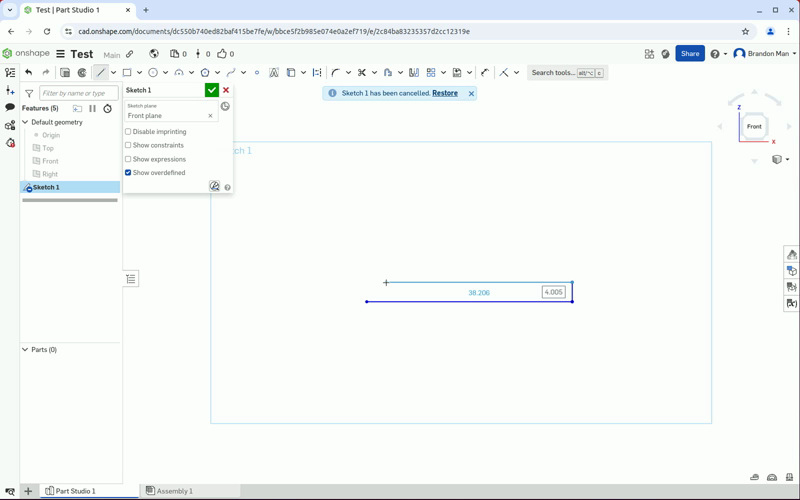
key_up(shift)
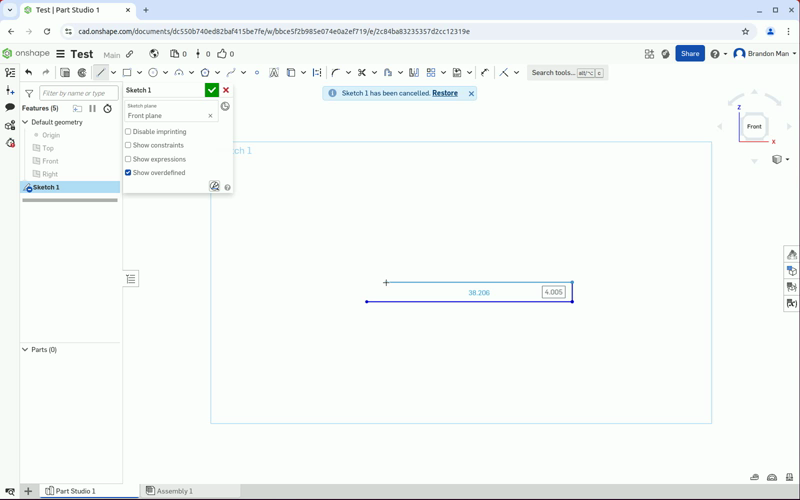
key(esc)
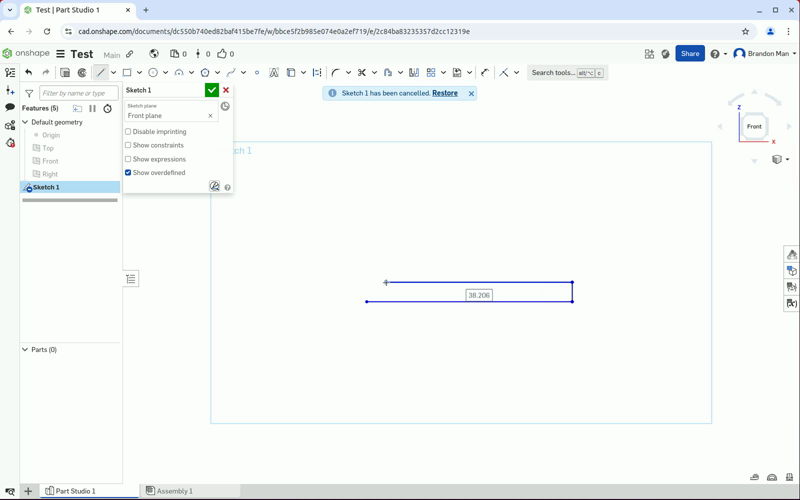
key(a)
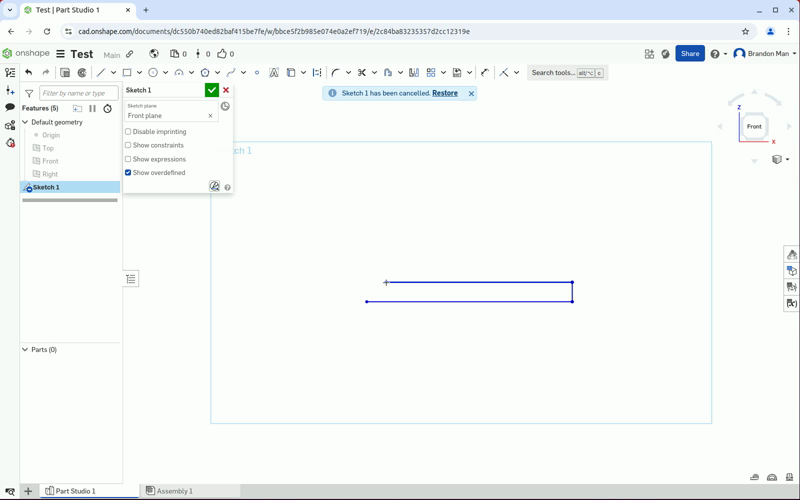
mouse_move(386, 282)
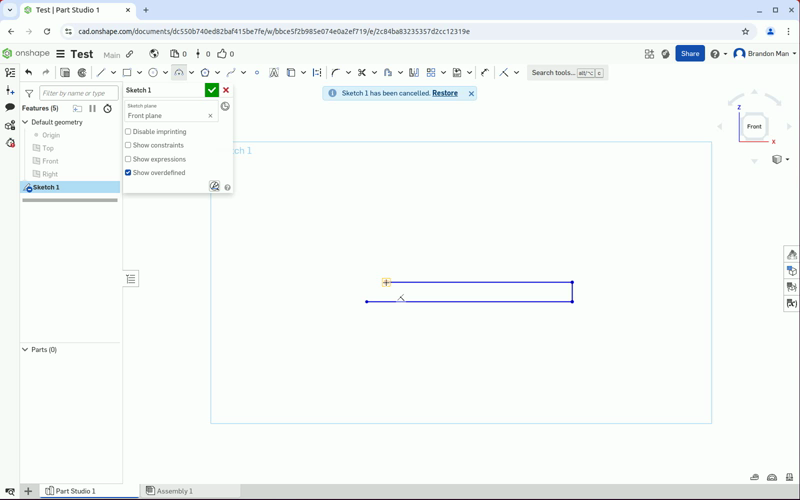
click(386, 282)
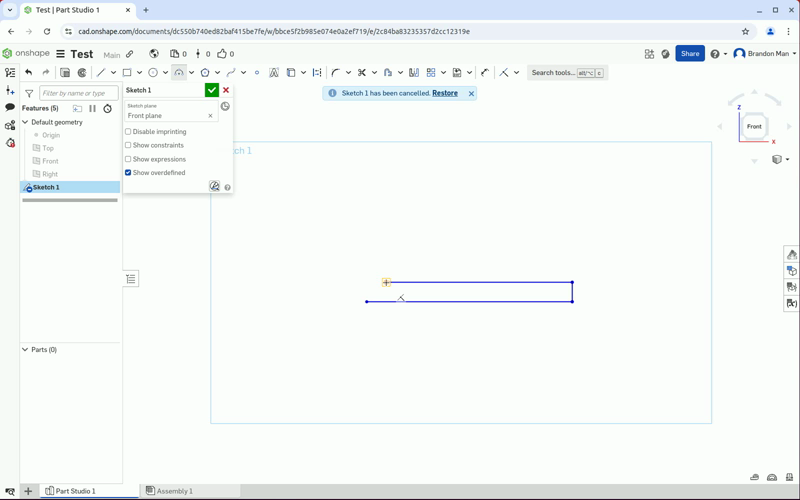
mouse_move(366, 301)
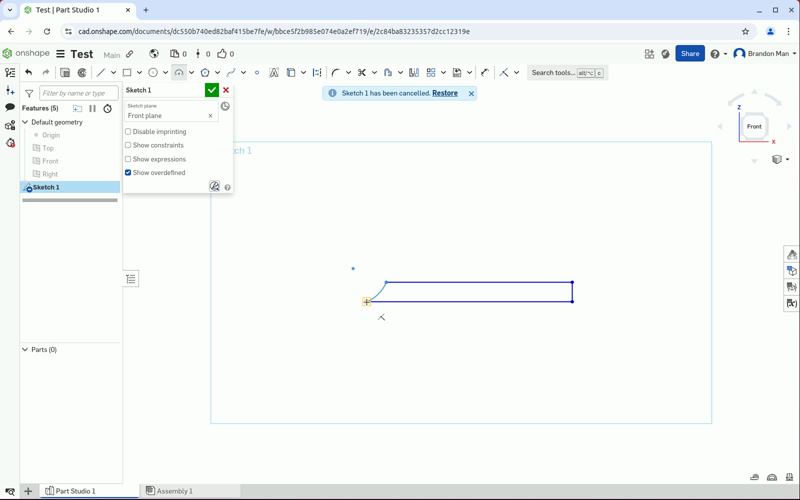
click(366, 301)
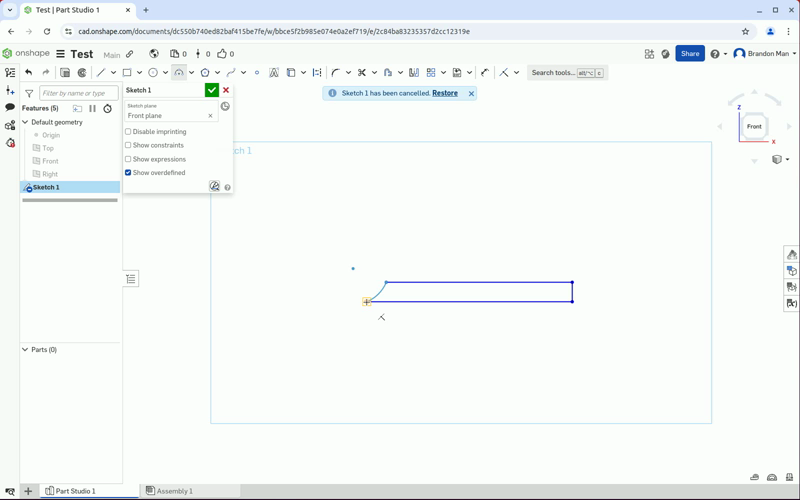
key_down(shift)
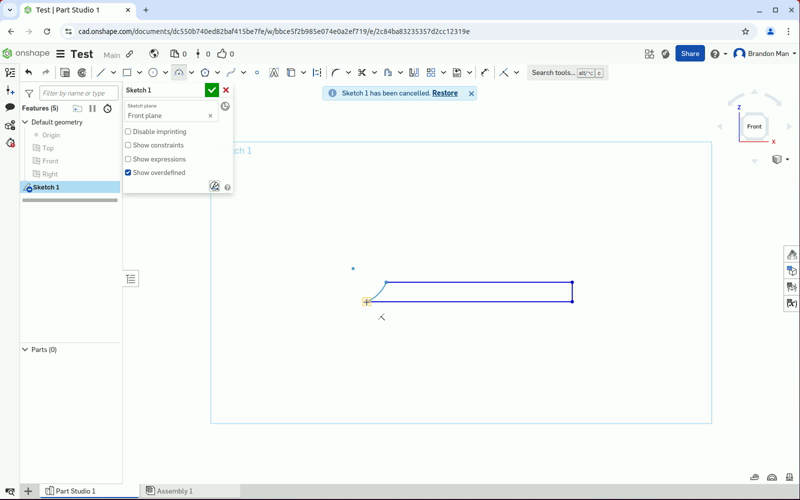
mouse_move(380, 296)
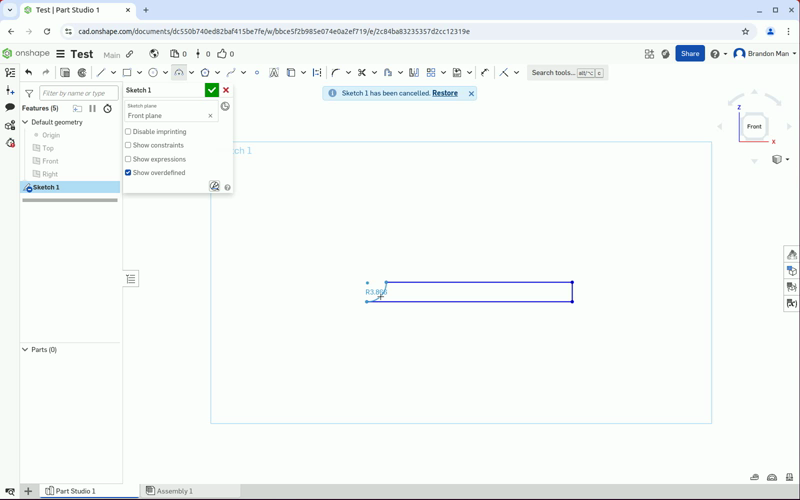
click(380, 296)
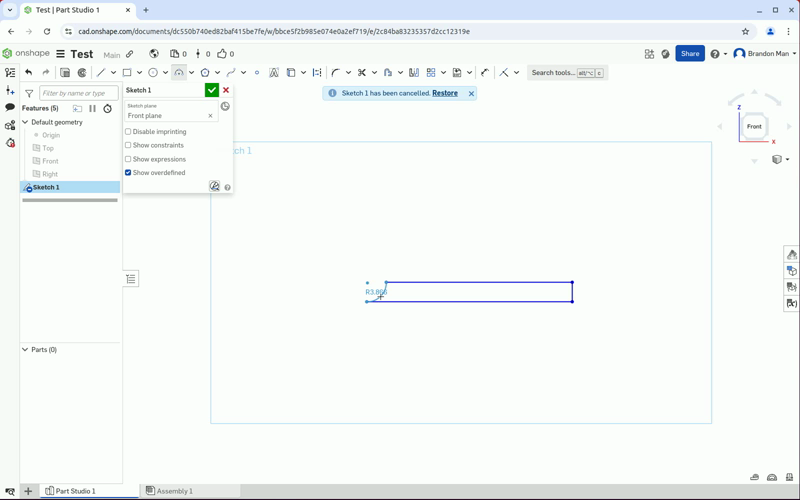
key_up(shift)
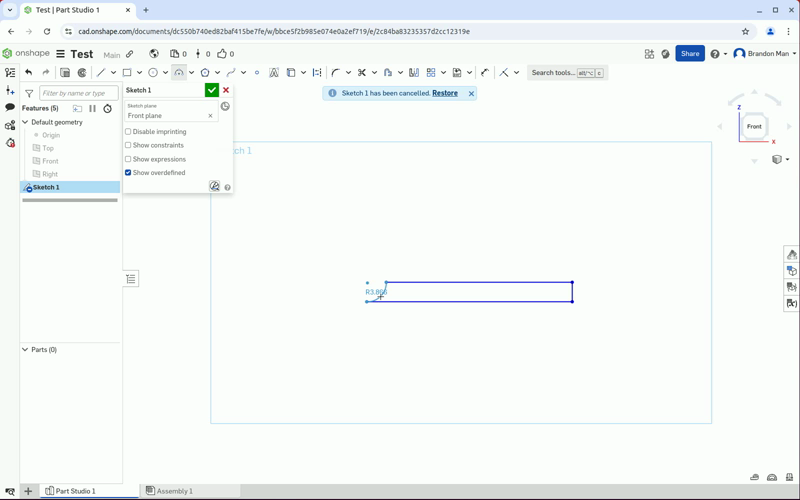
key(esc)
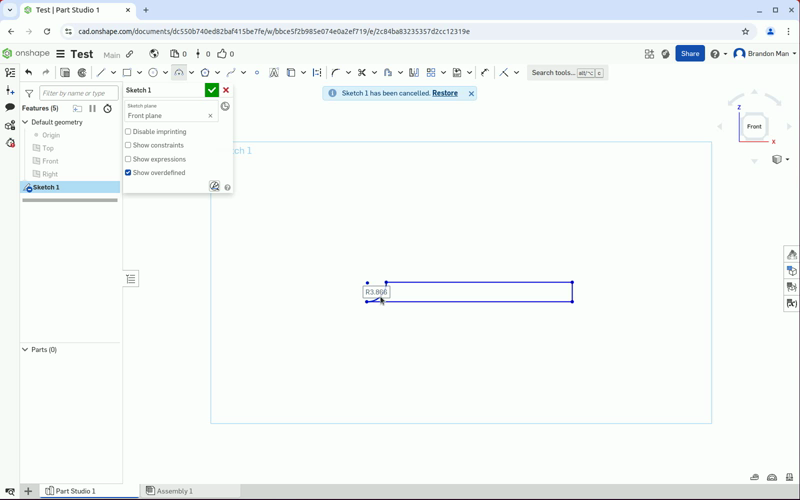
mouse_move(489, 288)
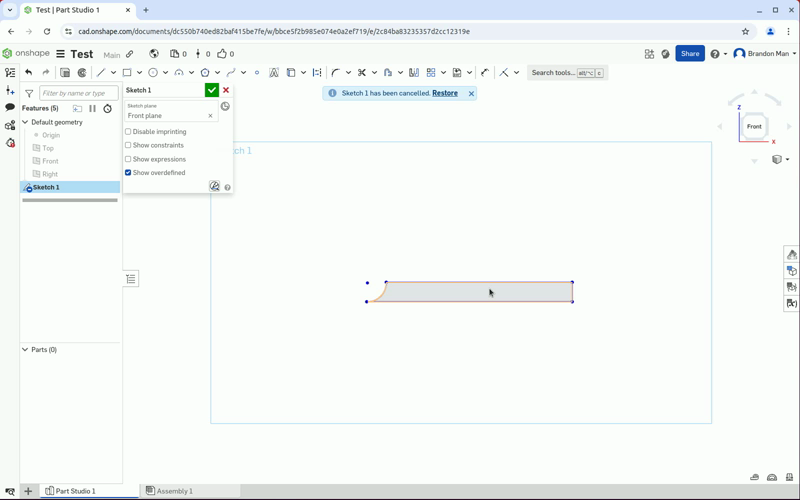
click(489, 288)
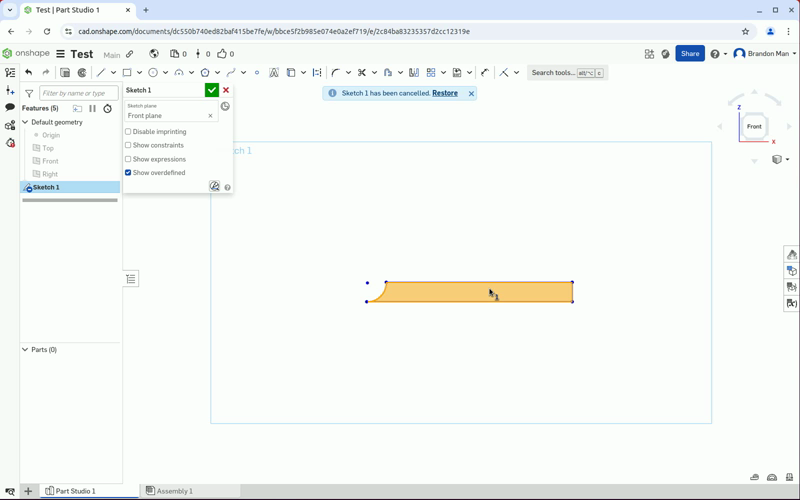
mouse_move(73, 352)
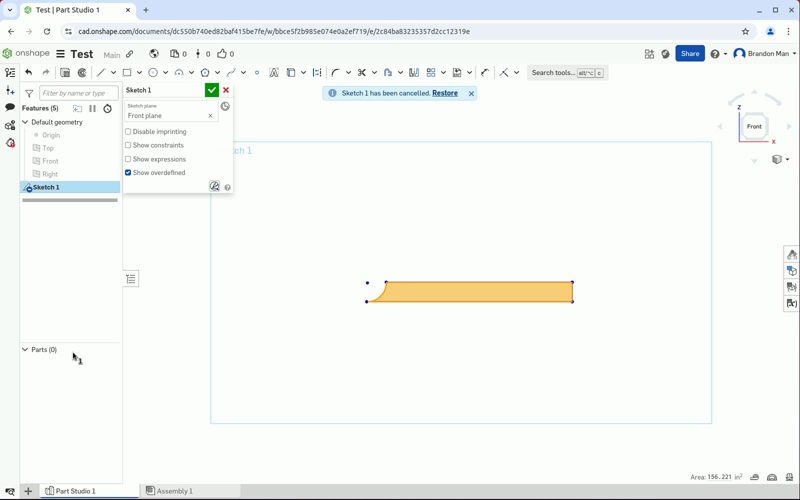
key(shift+y)
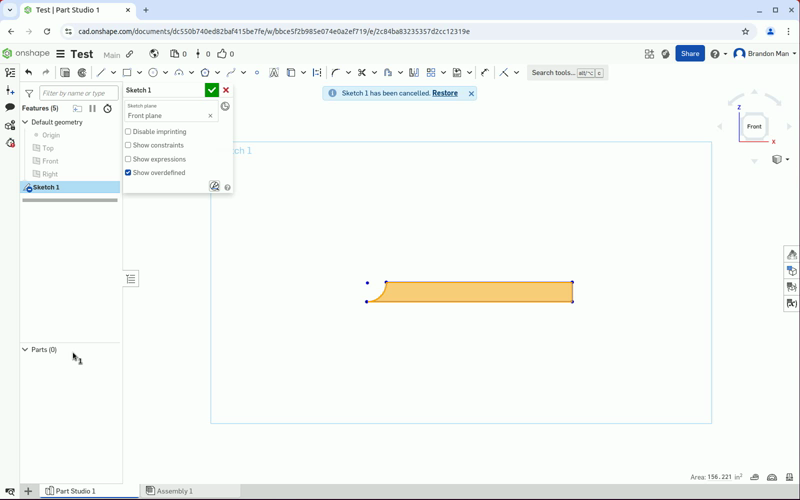
key(shift+e)
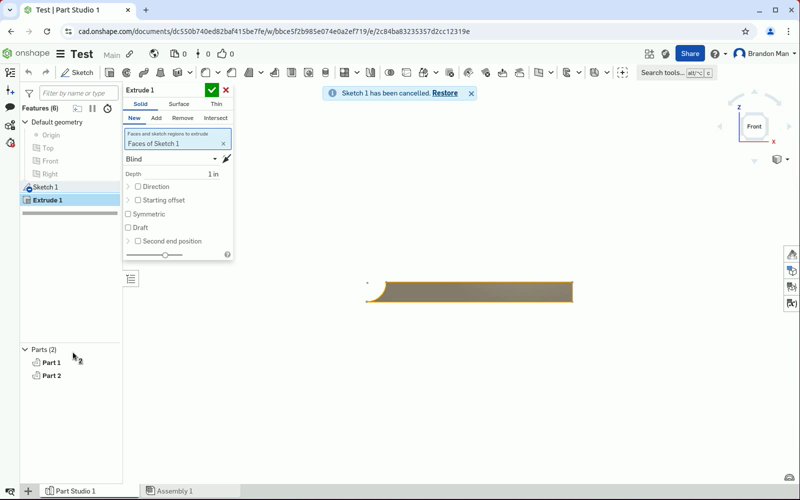
mouse_move(143, 106)
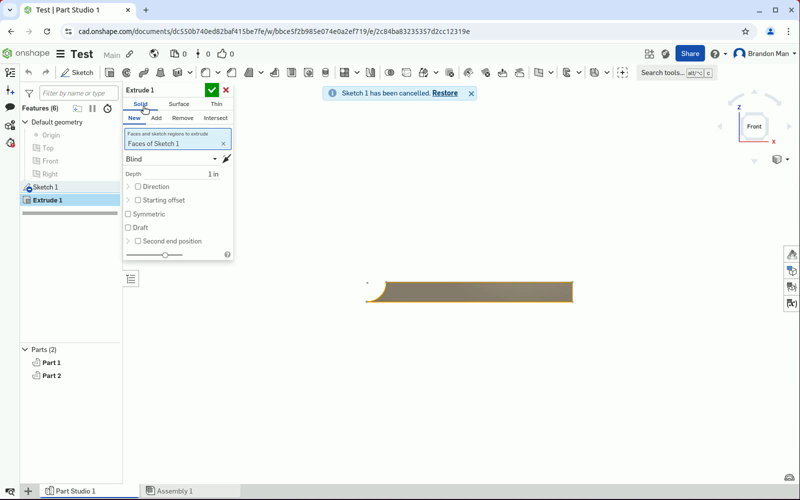
click(143, 106)
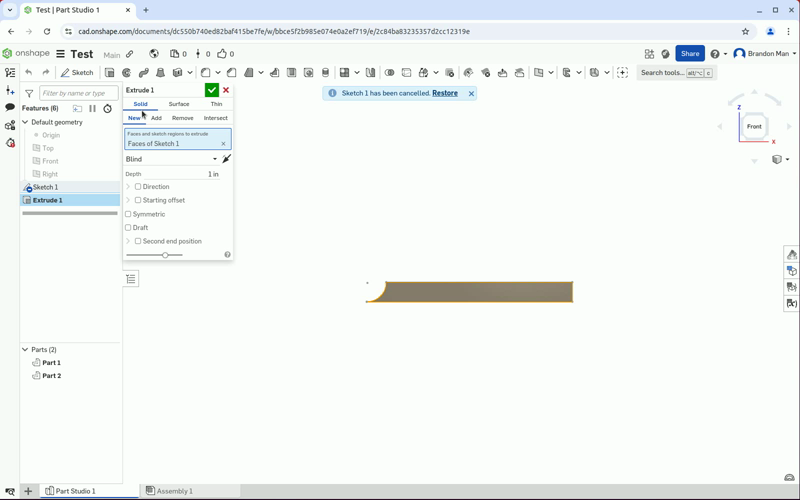
mouse_move(137, 120)
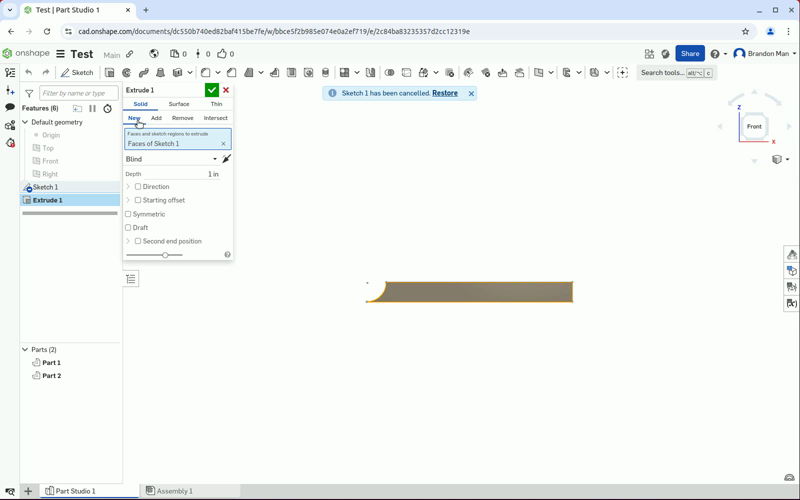
click(137, 120)
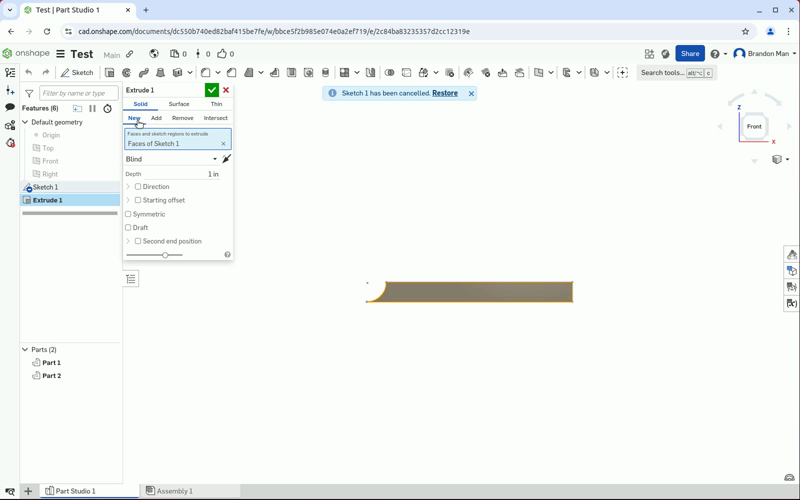
key(tab, 4)
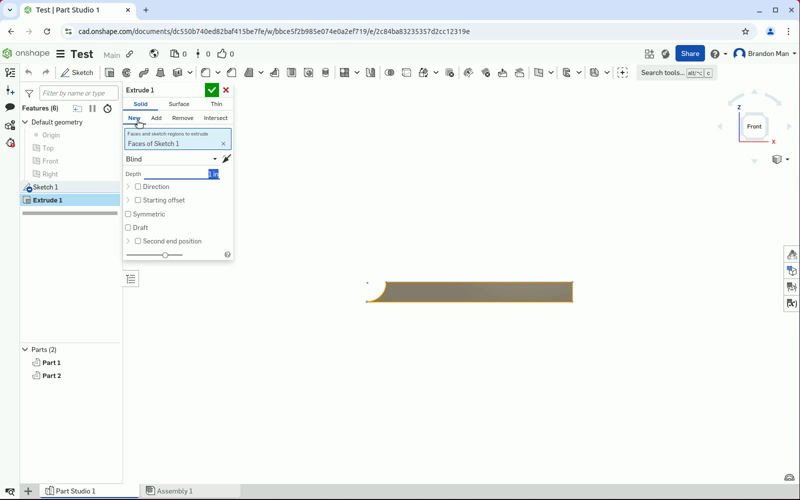
text(23.108)
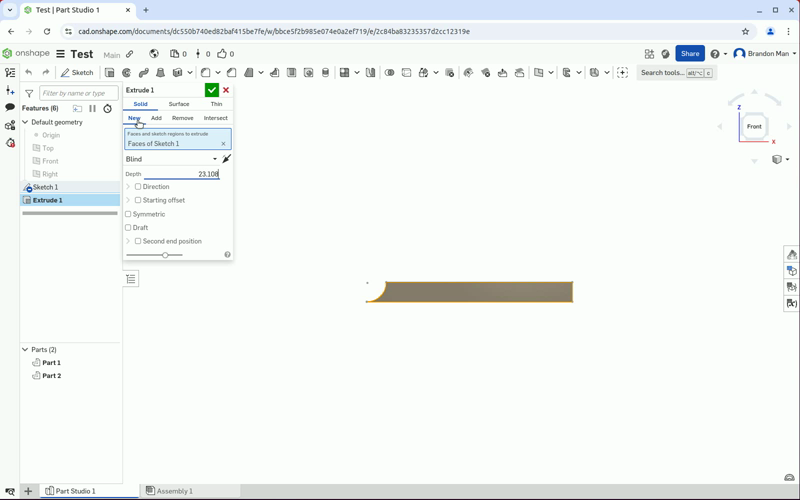
key(enter)
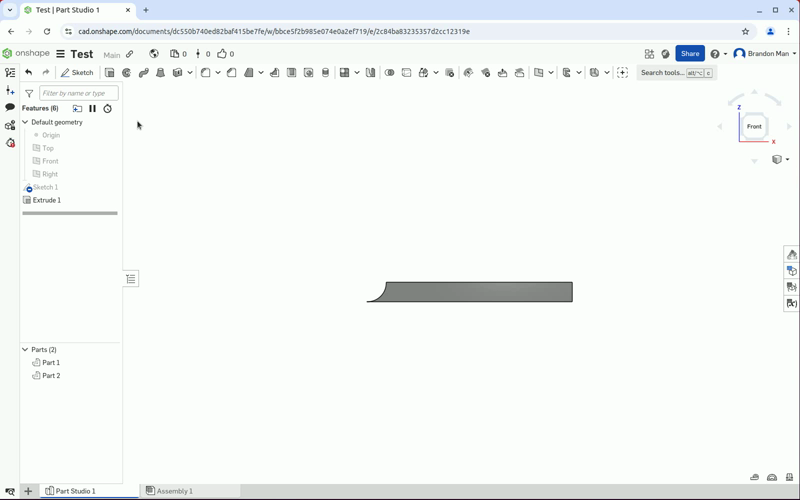
key(shift+h)
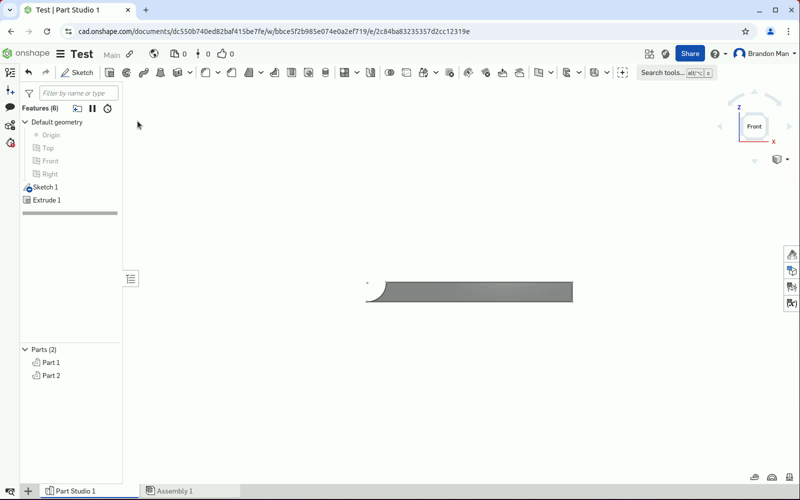
key(shift+h)
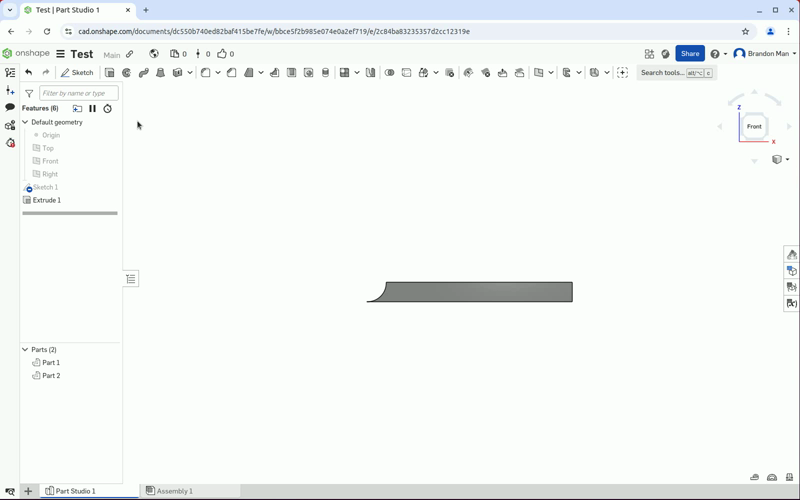
mouse_move(73, 189)
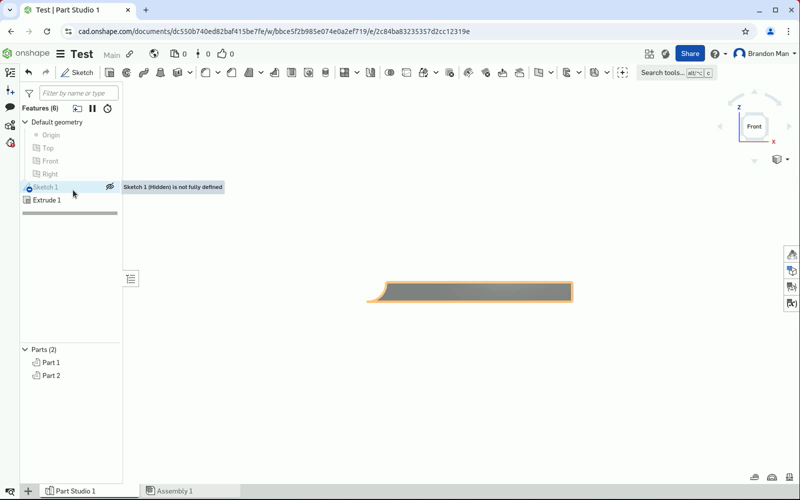
click(73, 189)
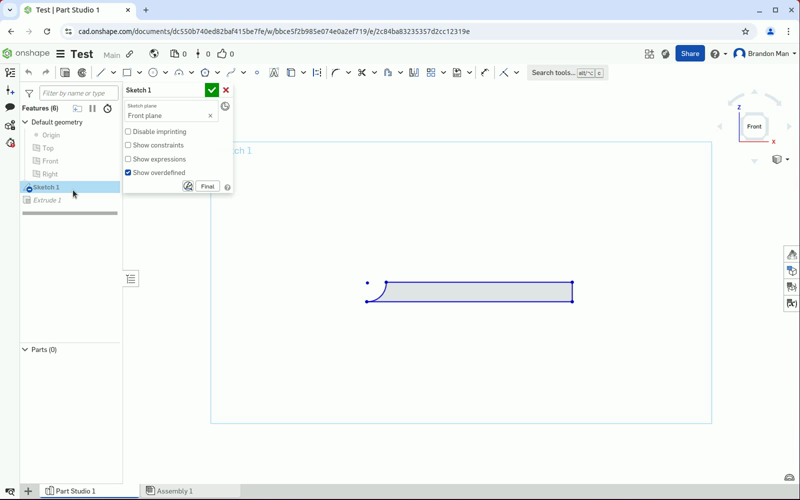
mouse_move(229, 92)
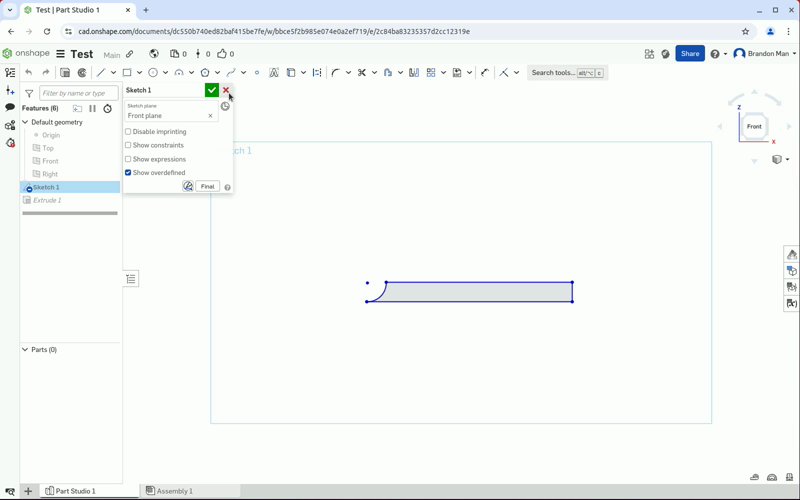
click(229, 92)
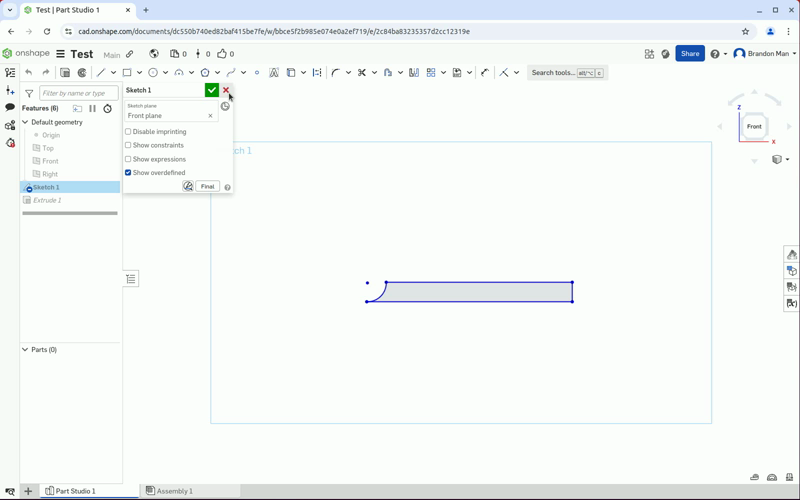
key(shift+s)
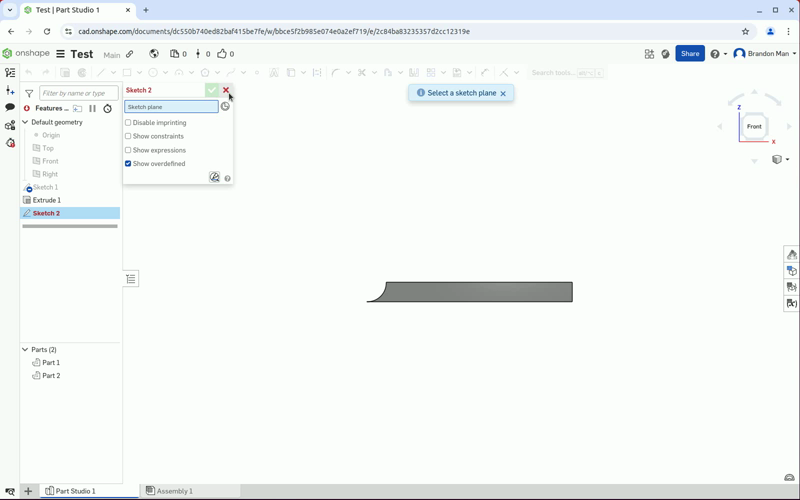
mouse_move(73, 163)
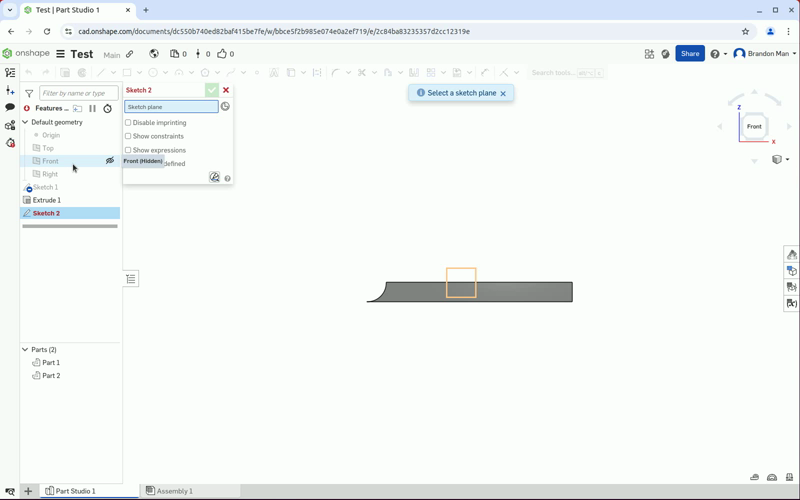
click(73, 163)
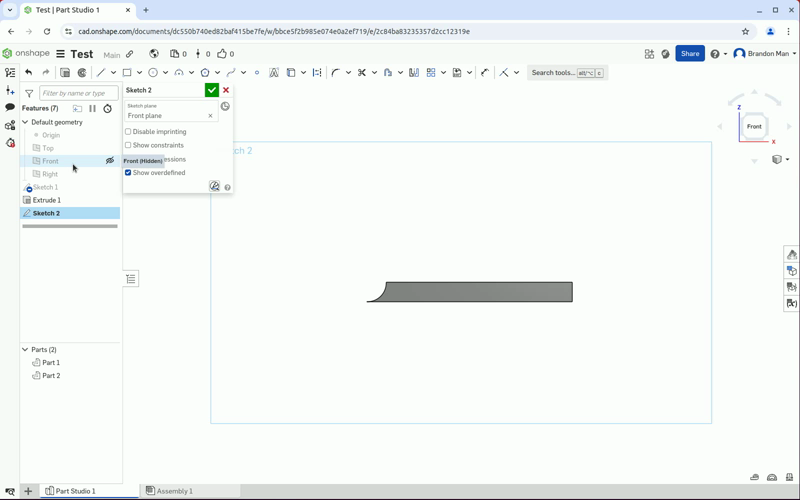
mouse_move(73, 352)
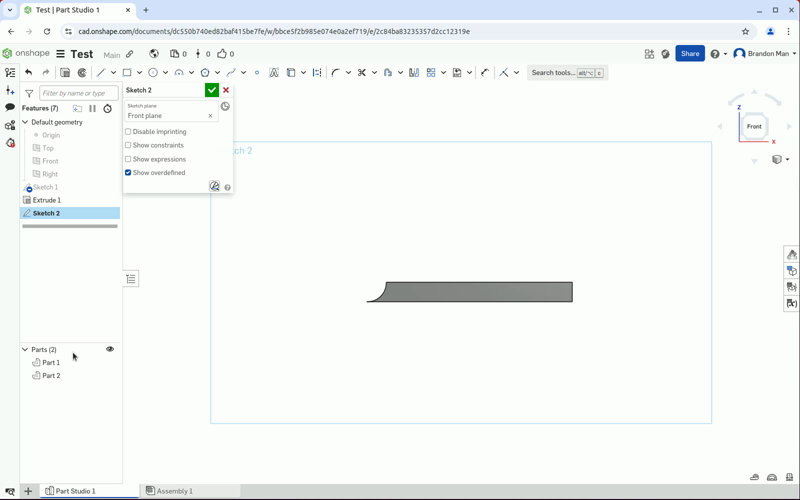
key(y)
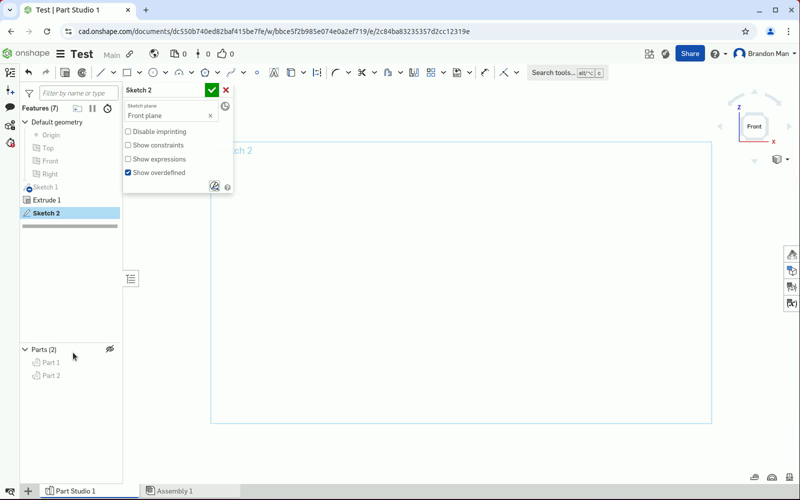
key(c)
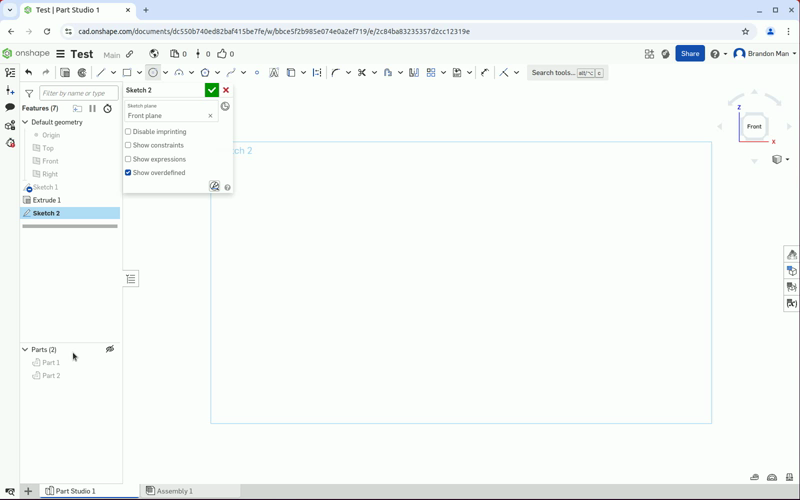
key_down(shift)
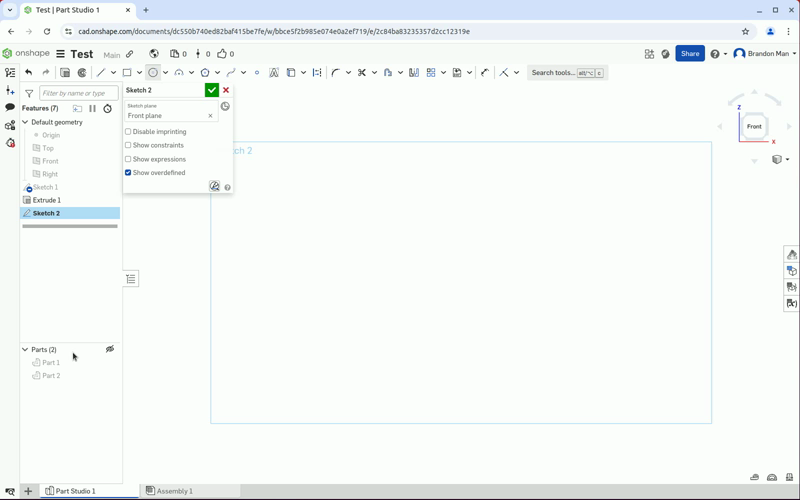
mouse_move(367, 282)
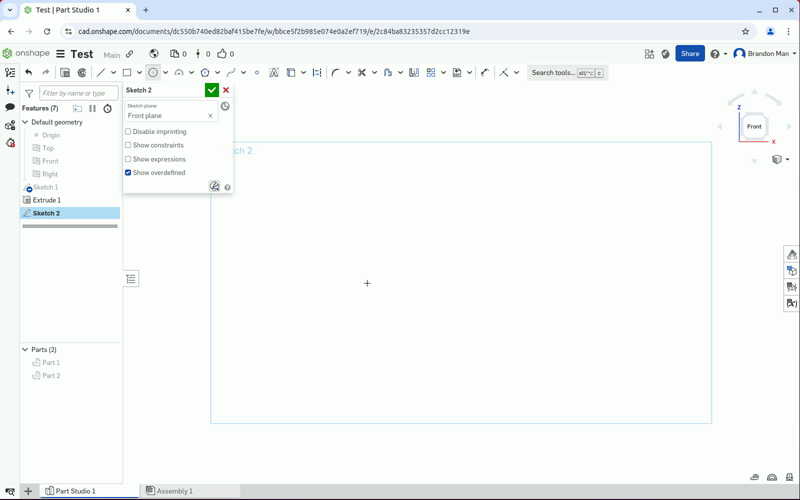
click(367, 282)
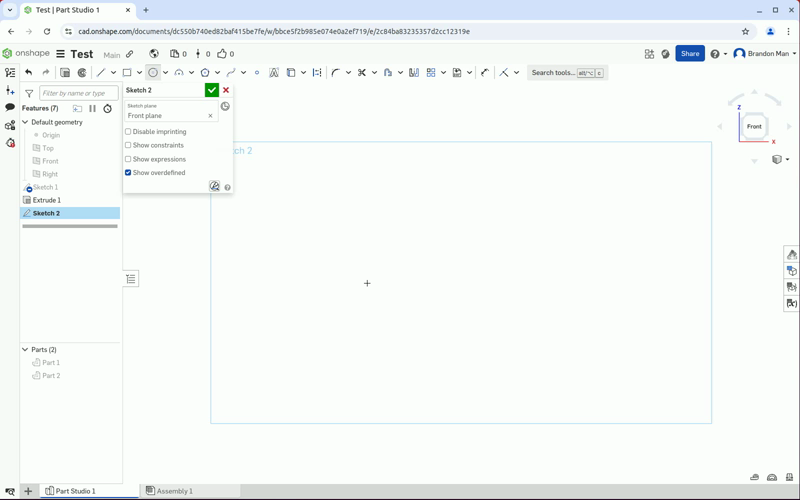
key_up(shift)
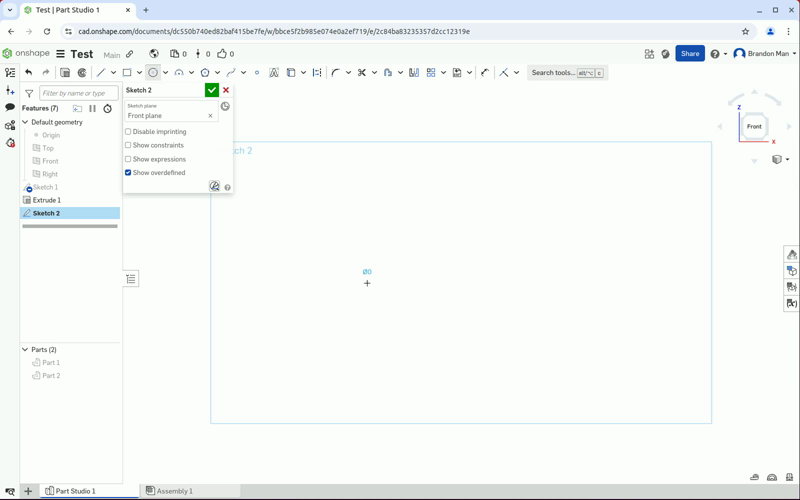
mouse_move(386, 282)
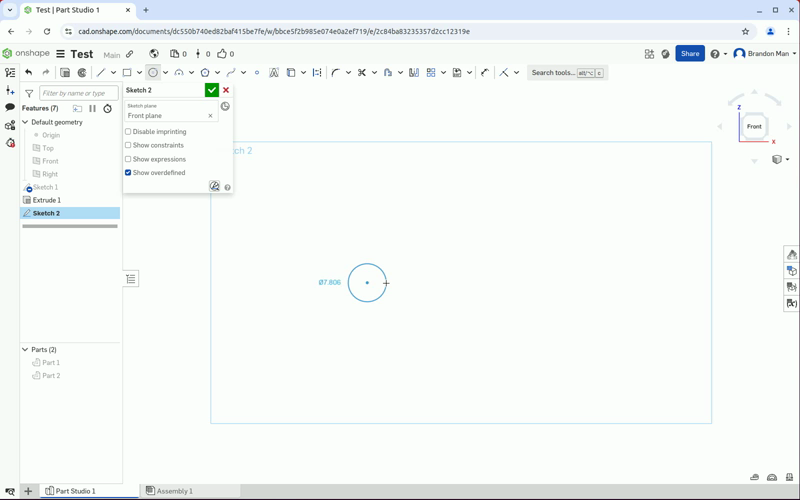
click(386, 282)
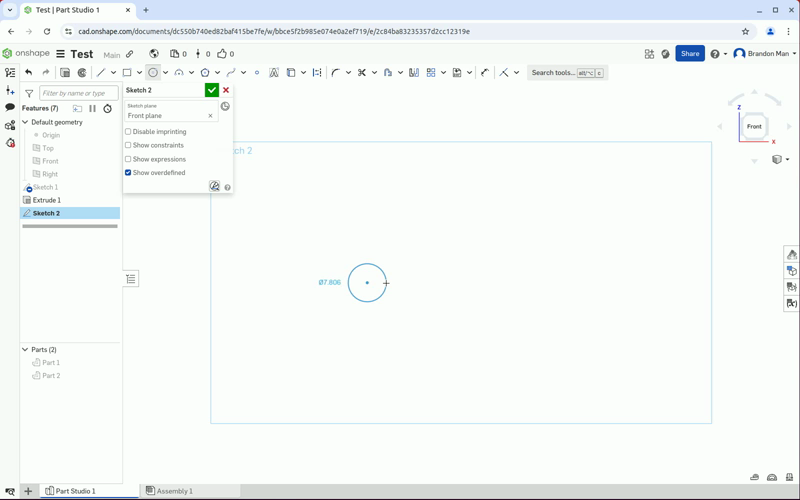
key(esc)
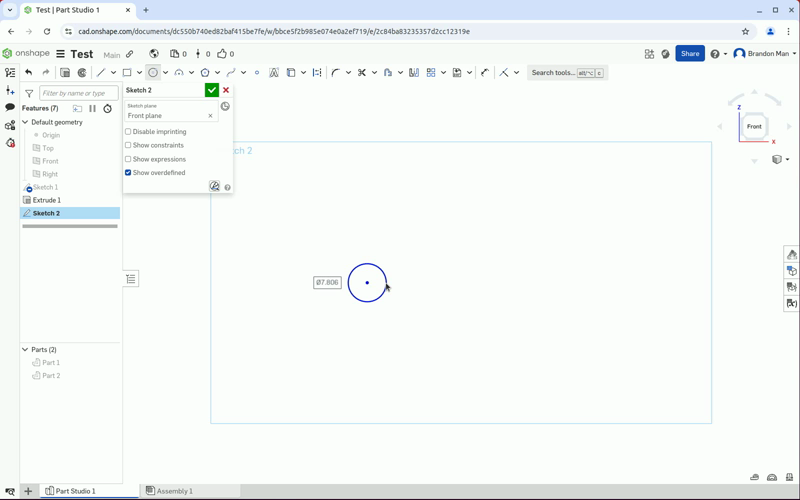
key(c)
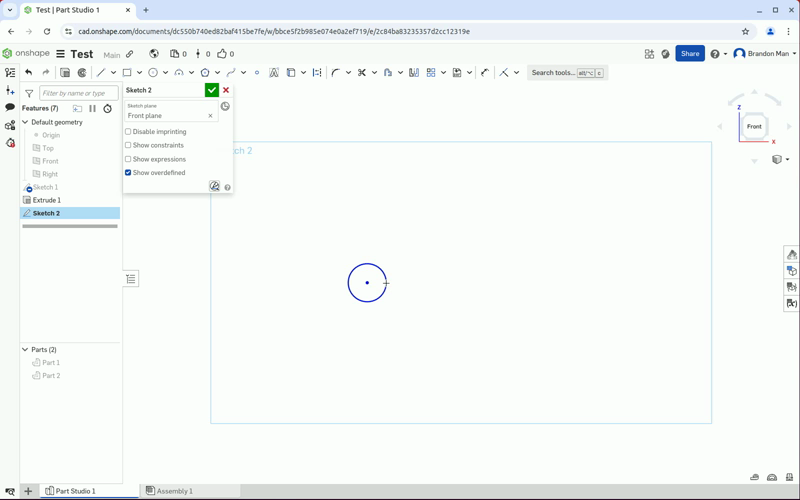
key_down(shift)
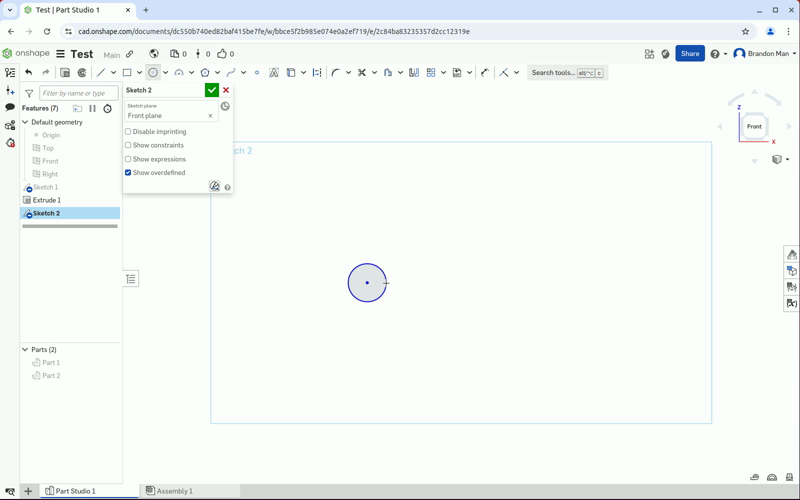
mouse_move(367, 282)
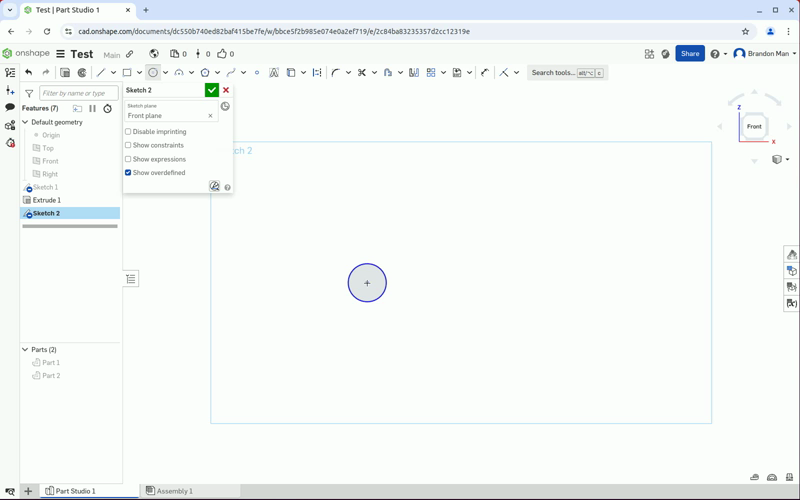
click(367, 282)
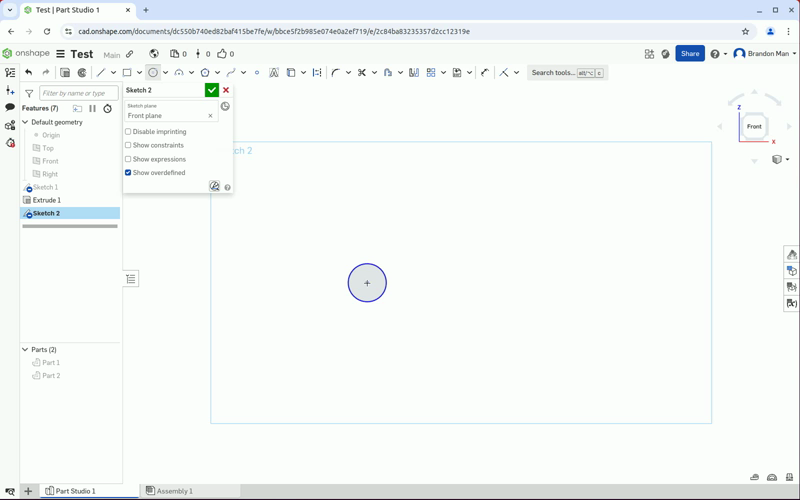
key_up(shift)
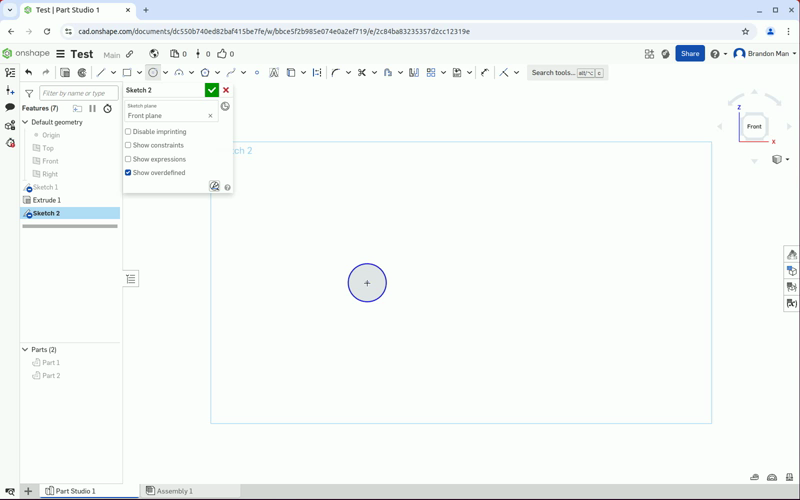
mouse_move(378, 282)
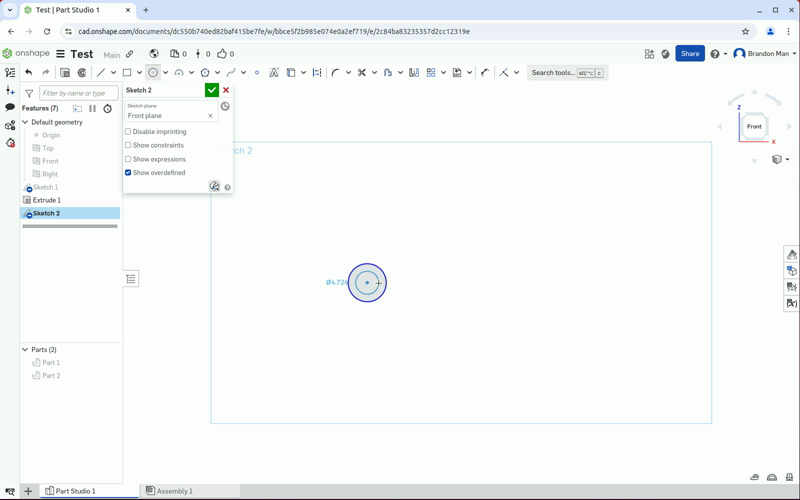
click(378, 282)
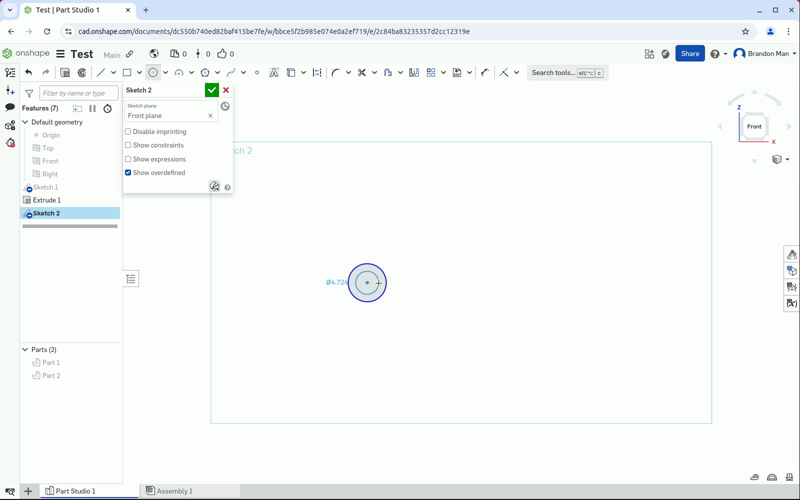
key(esc)
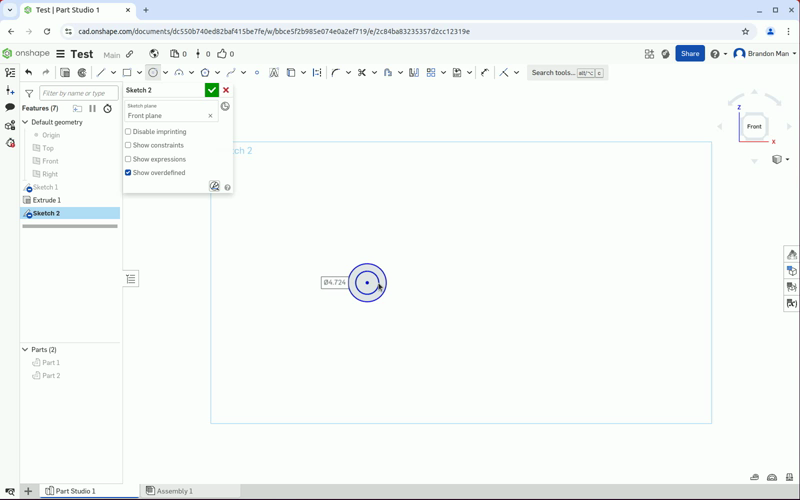
mouse_move(357, 268)
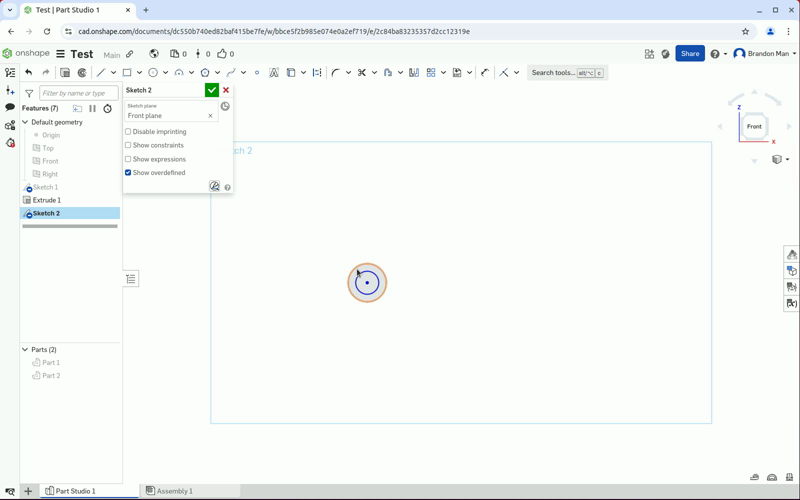
scroll(6)
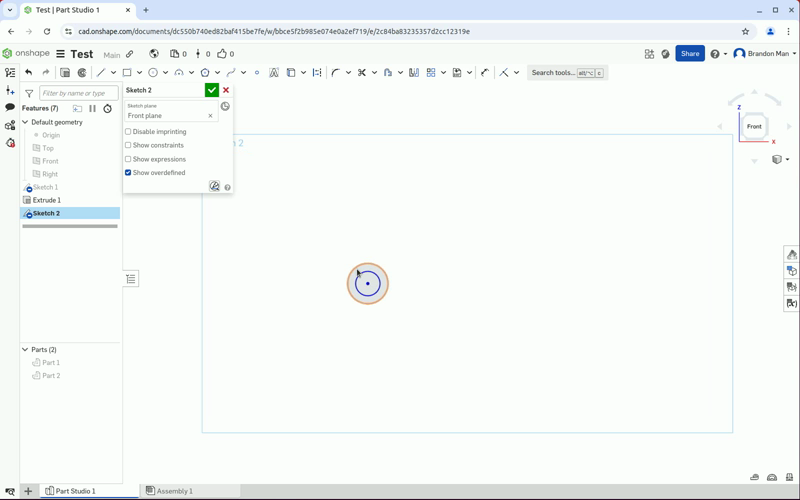
scroll(6)
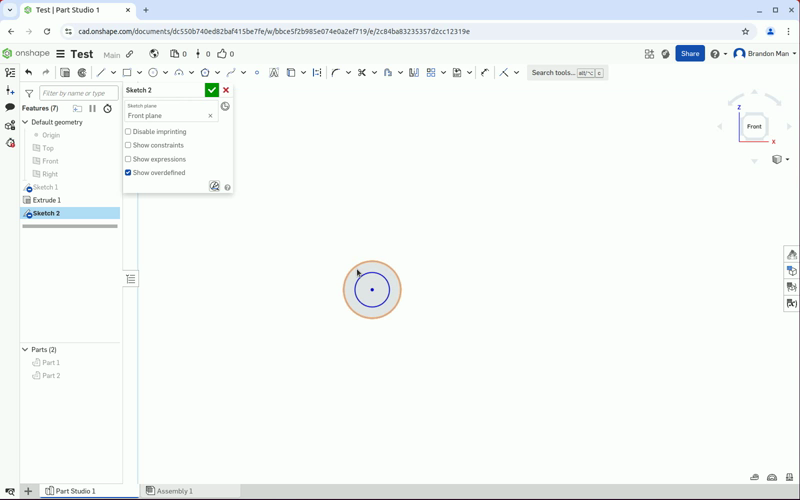
scroll(6)
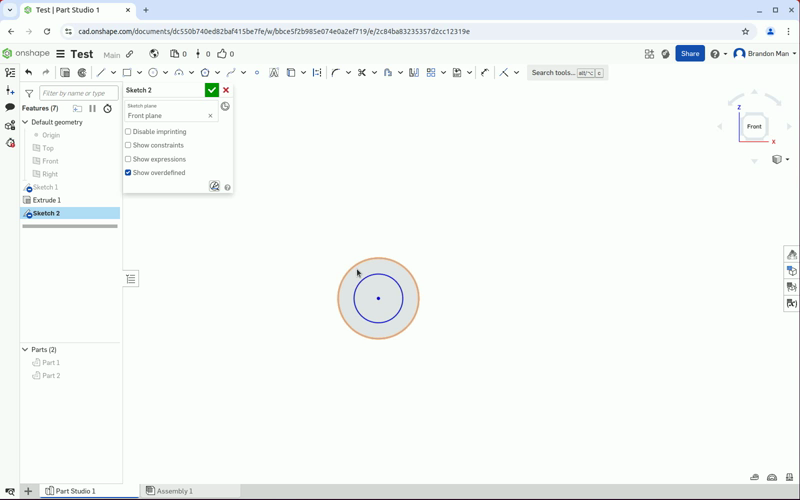
scroll(6)
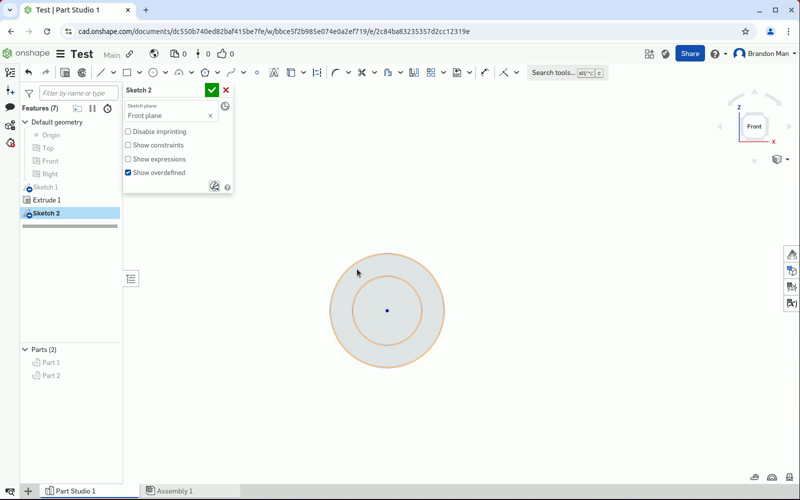
scroll(6)
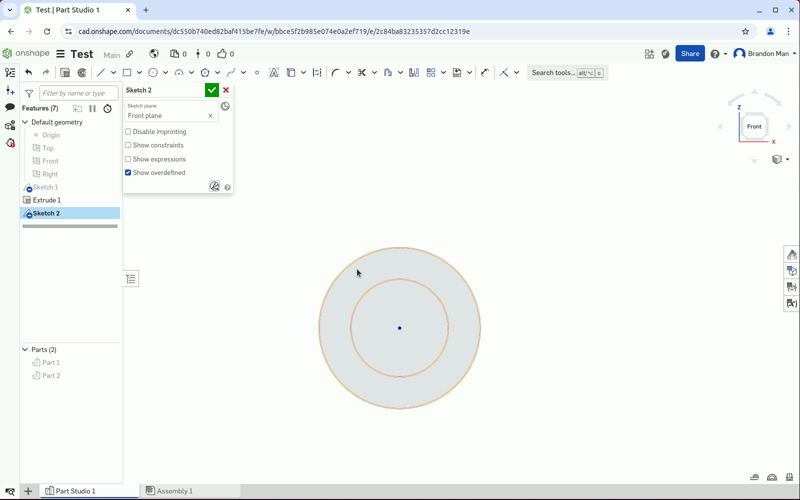
scroll(6)
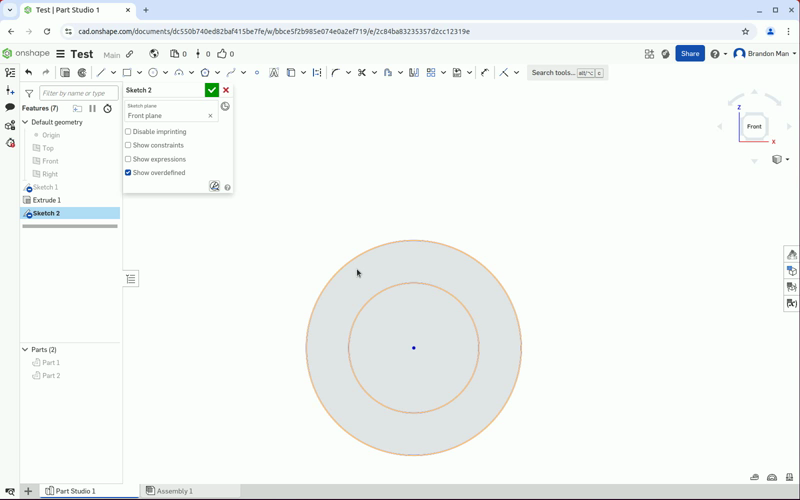
scroll(6)
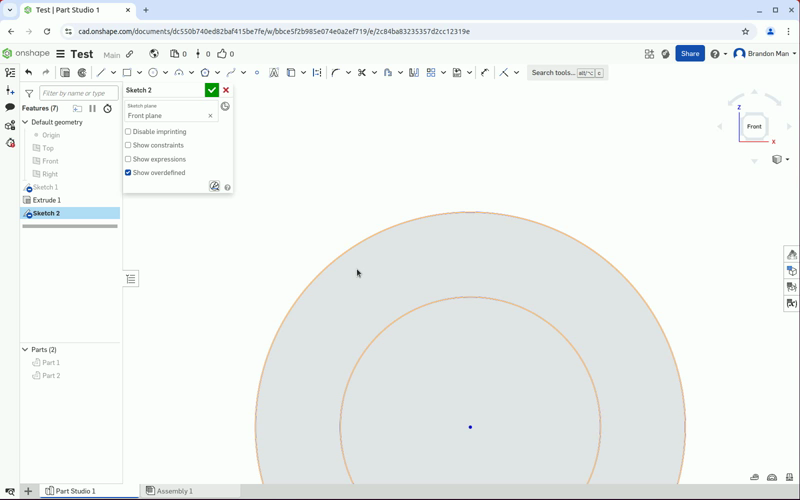
click(357, 268)
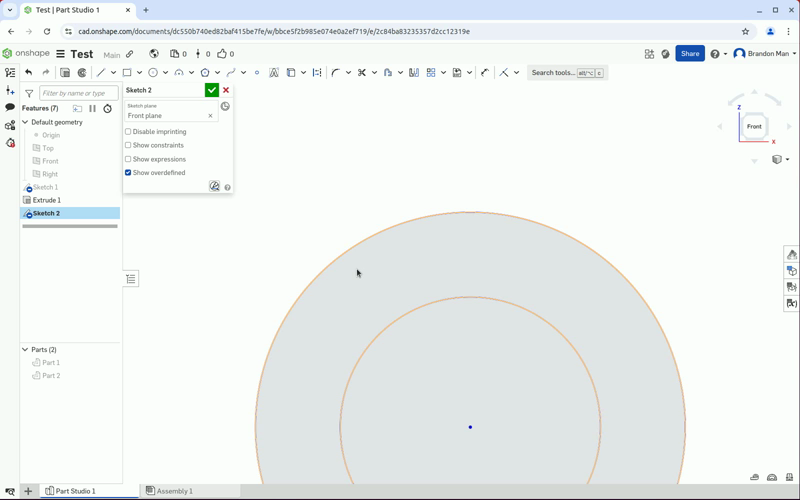
scroll(-6)
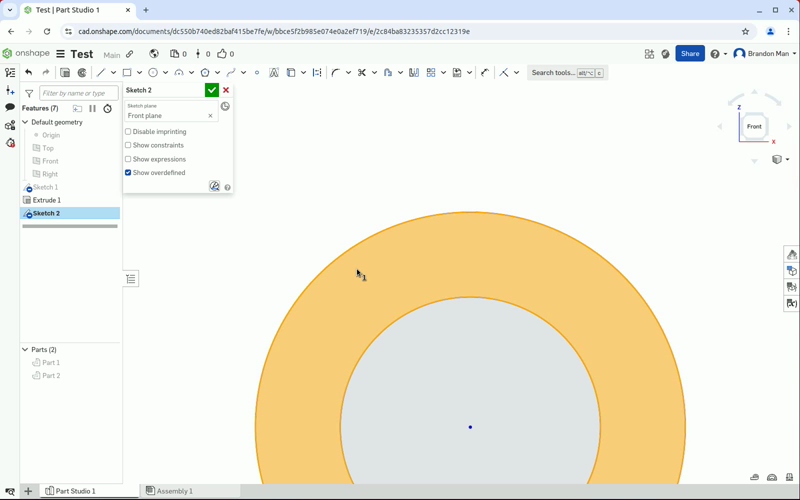
scroll(-6)
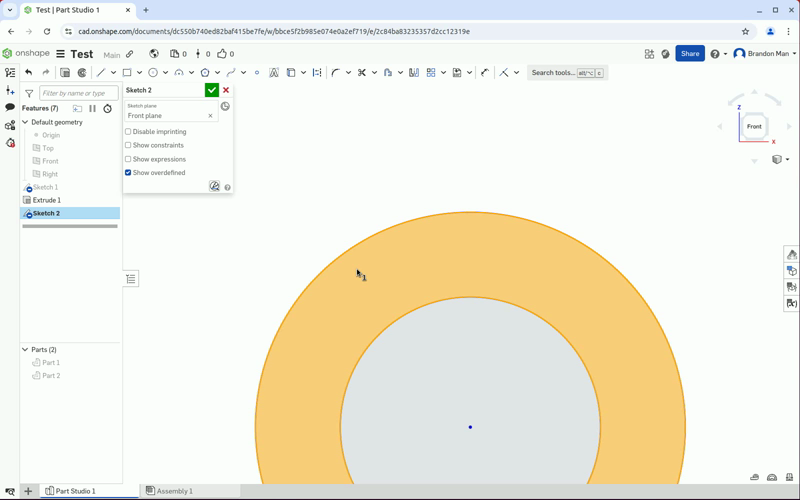
scroll(-6)
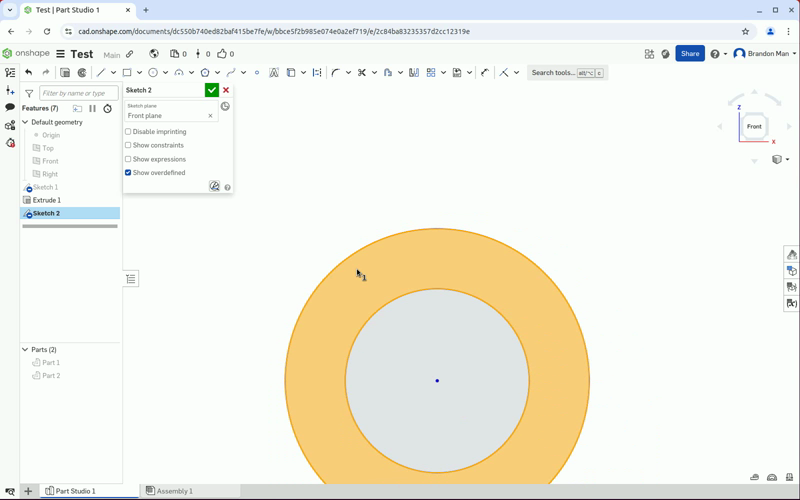
scroll(-6)
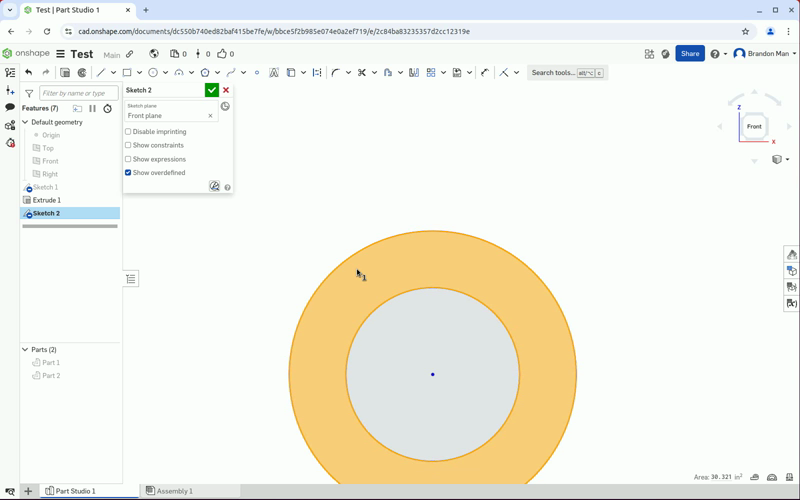
scroll(-6)
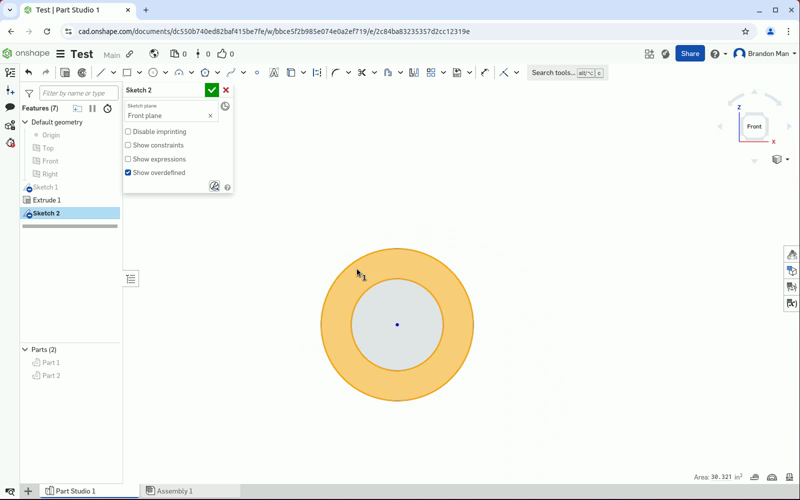
scroll(-6)
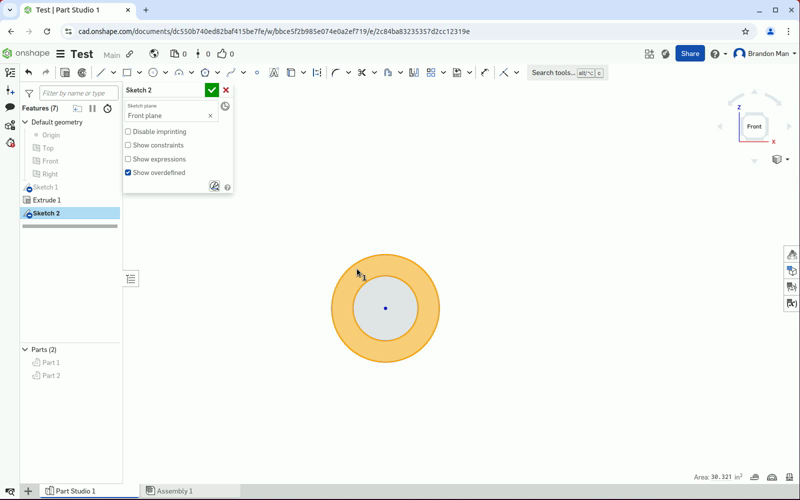
scroll(-6)
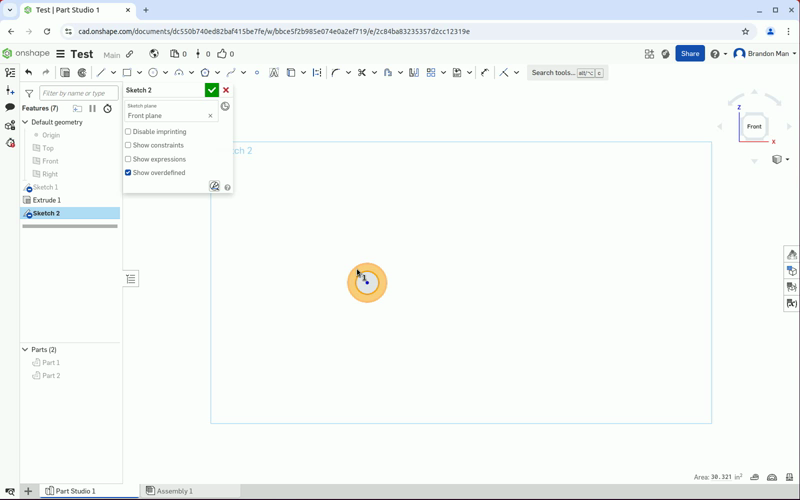
mouse_move(73, 352)
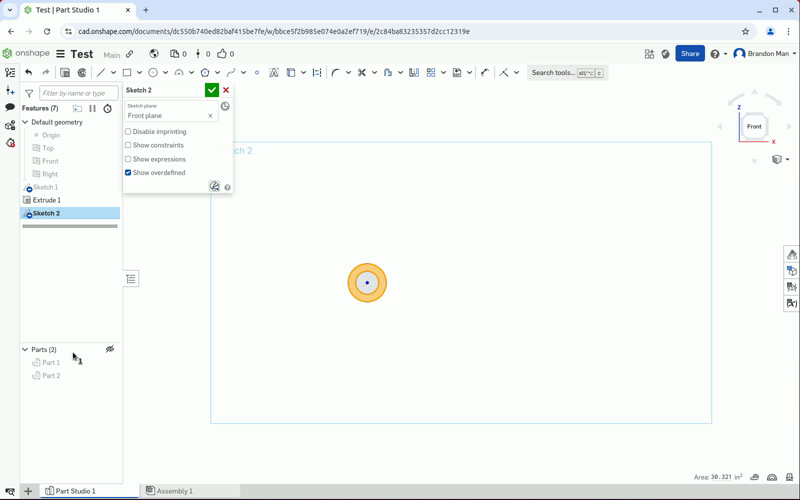
key(shift+y)
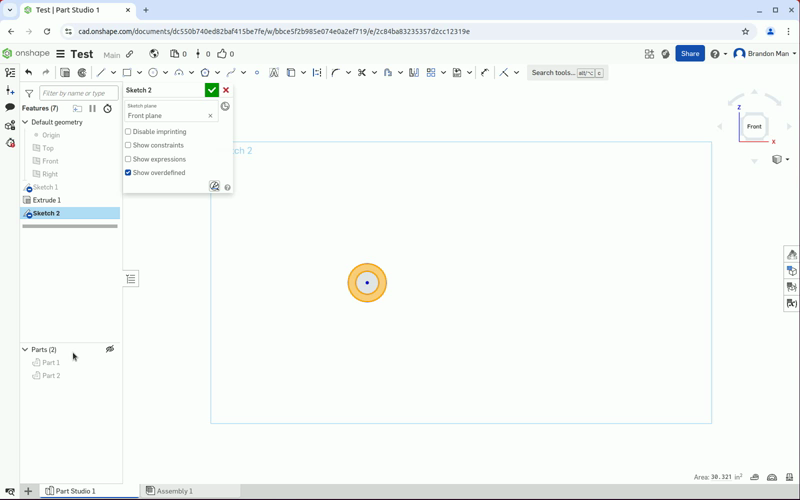
key(shift+e)
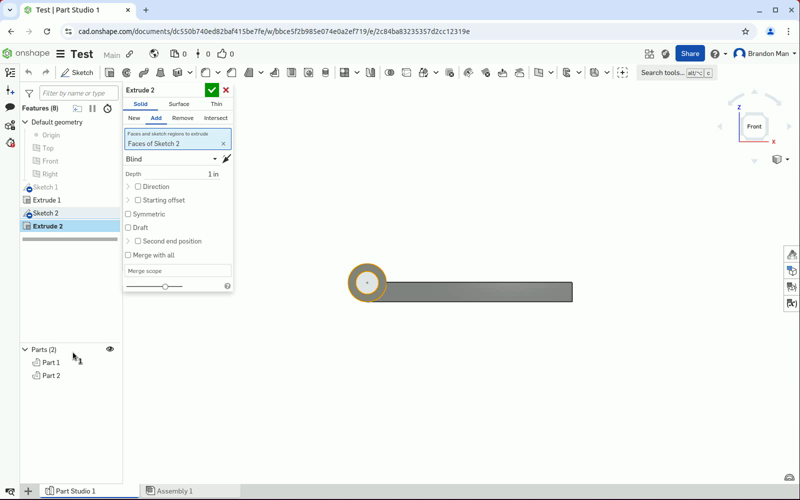
mouse_move(143, 106)
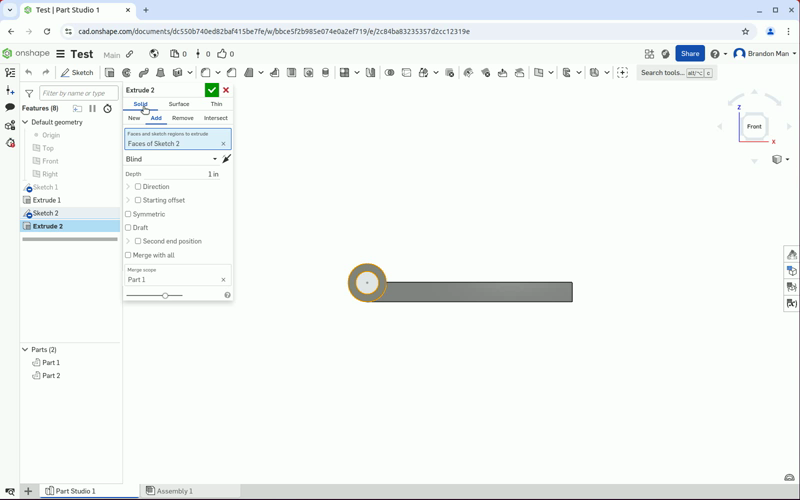
click(143, 106)
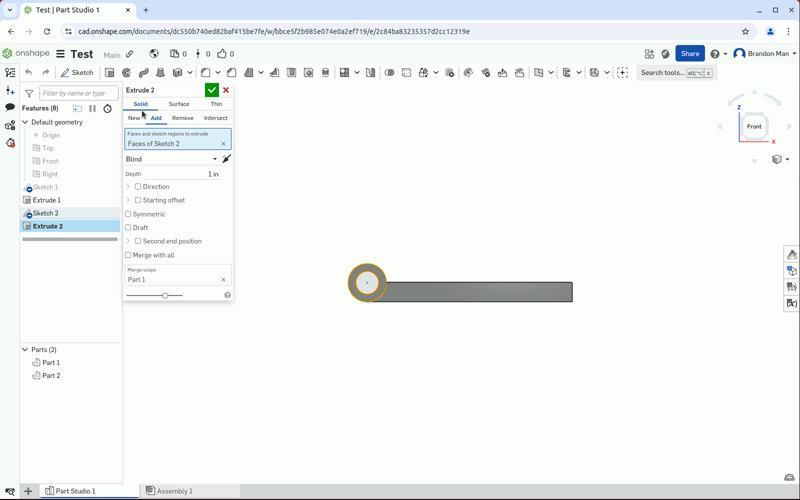
mouse_move(137, 120)
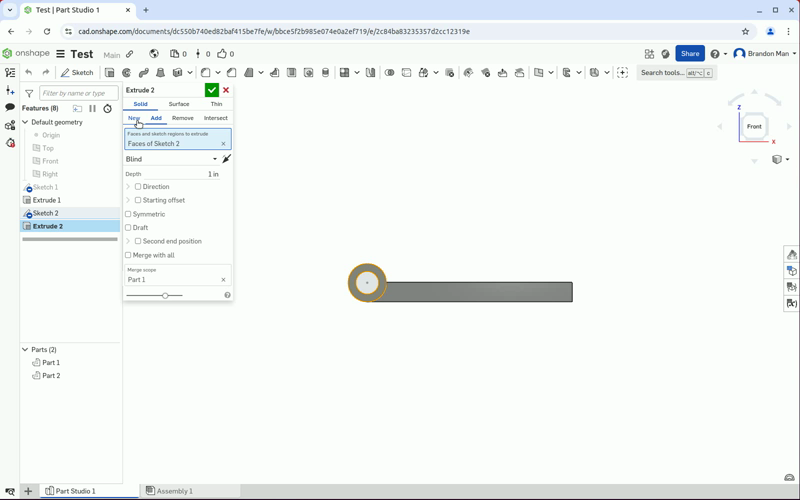
click(137, 120)
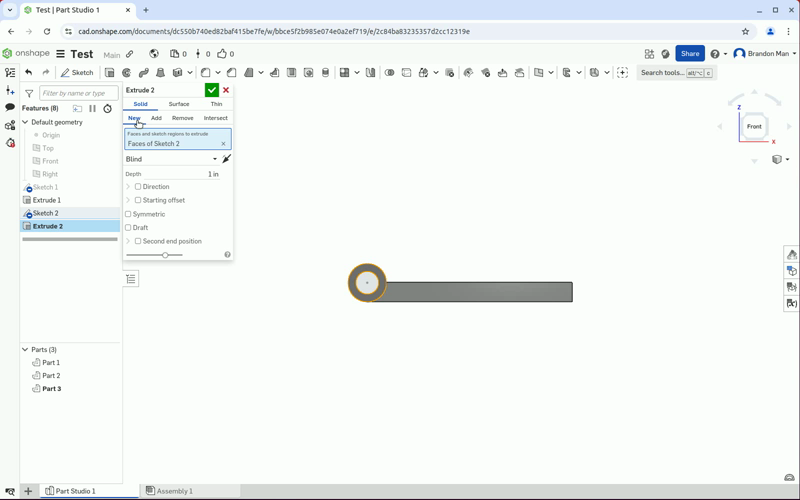
key(tab, 4)
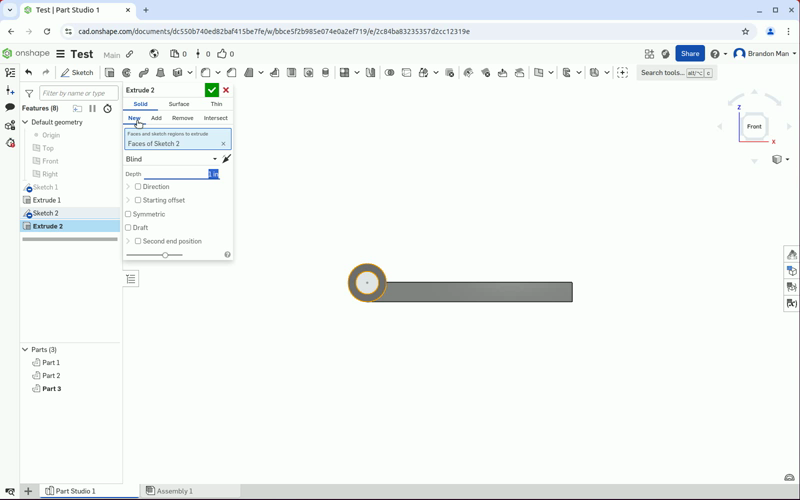
text(23.108)
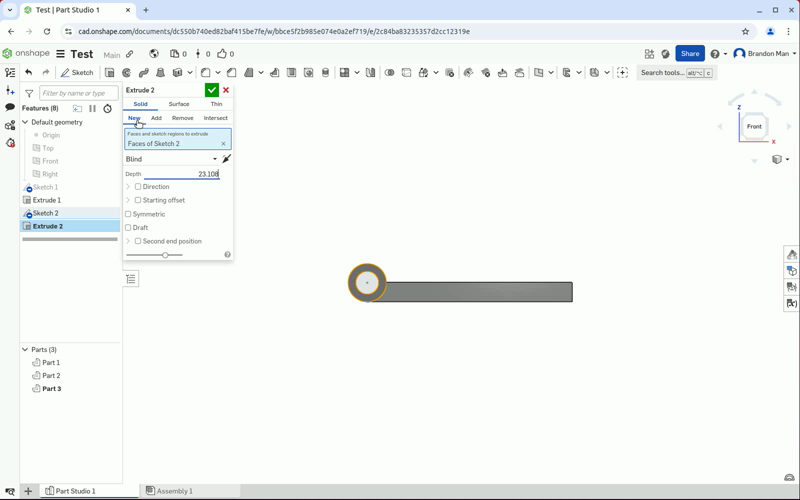
key(enter)
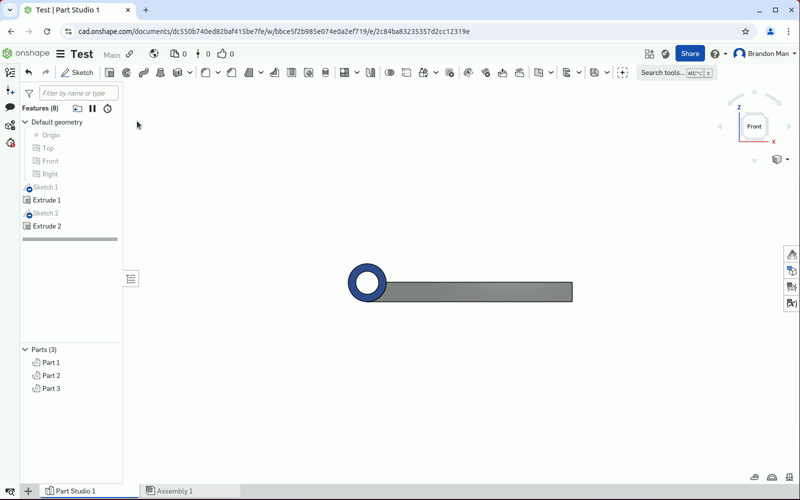
key(shift+h)
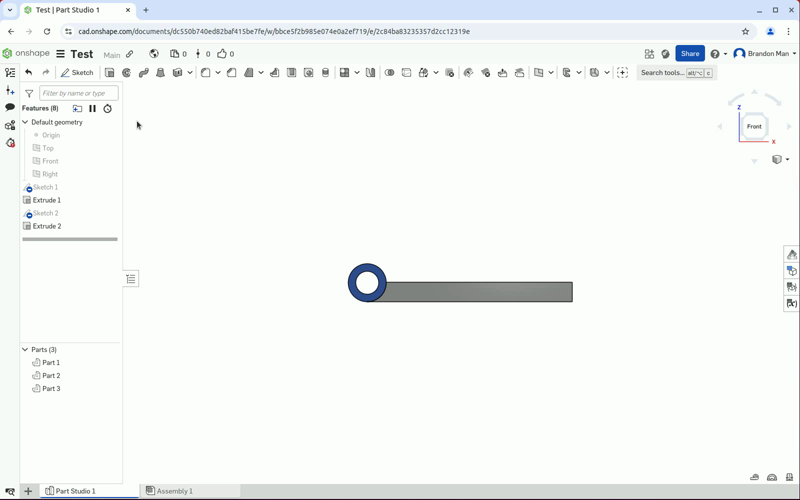
key(shift+h)
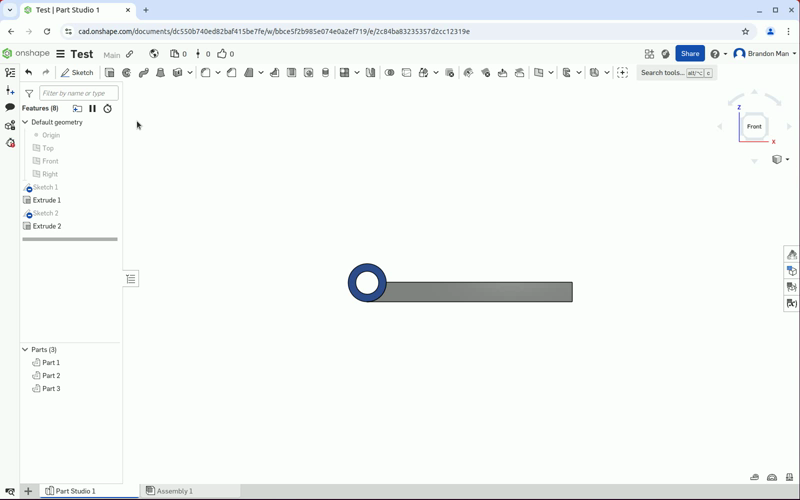
mouse_move(73, 189)
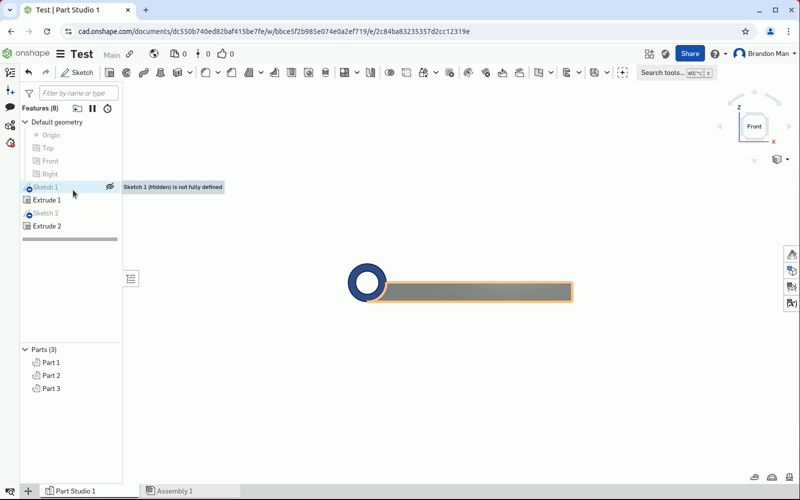
click(73, 189)
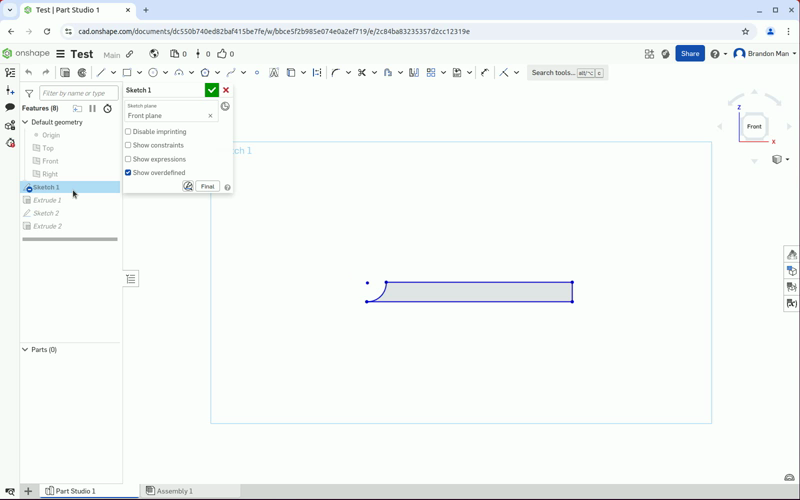
mouse_move(229, 92)
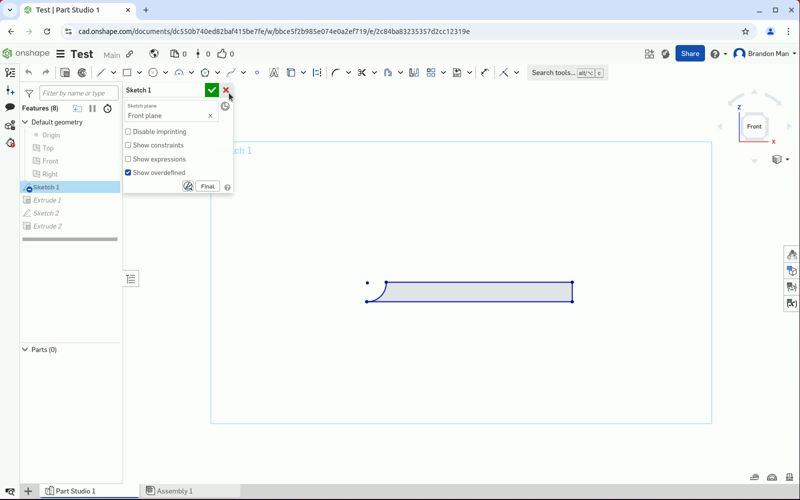
click(229, 92)
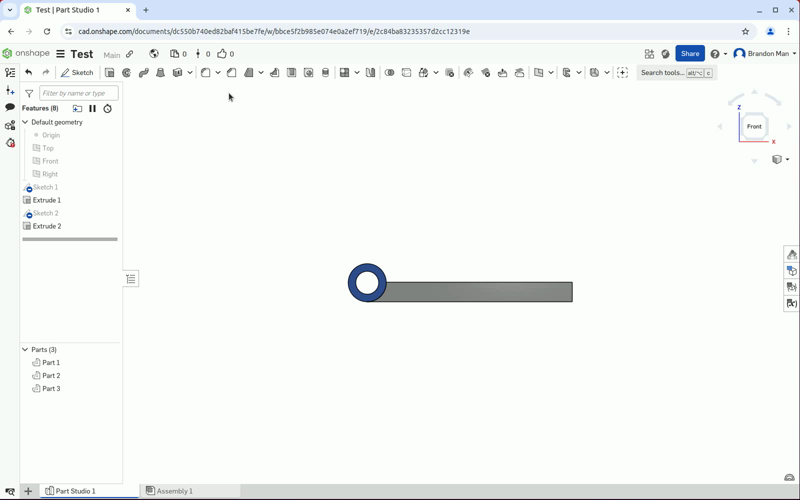
mouse_move(541, 75)
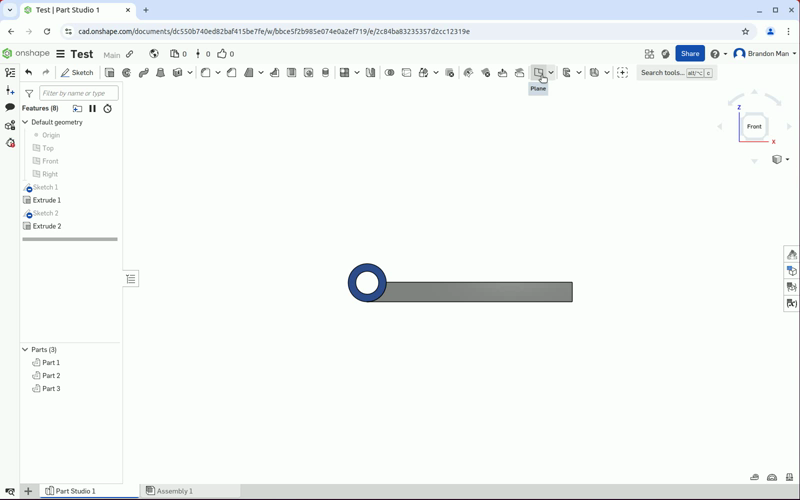
click(541, 75)
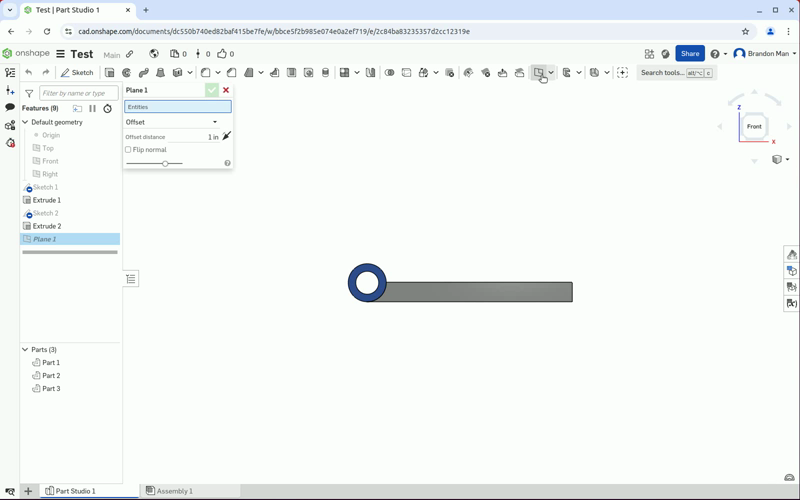
mouse_move(73, 163)
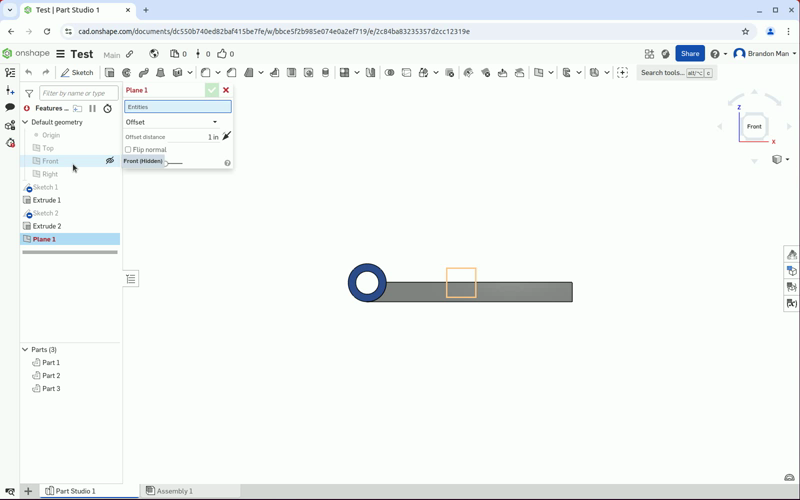
click(73, 163)
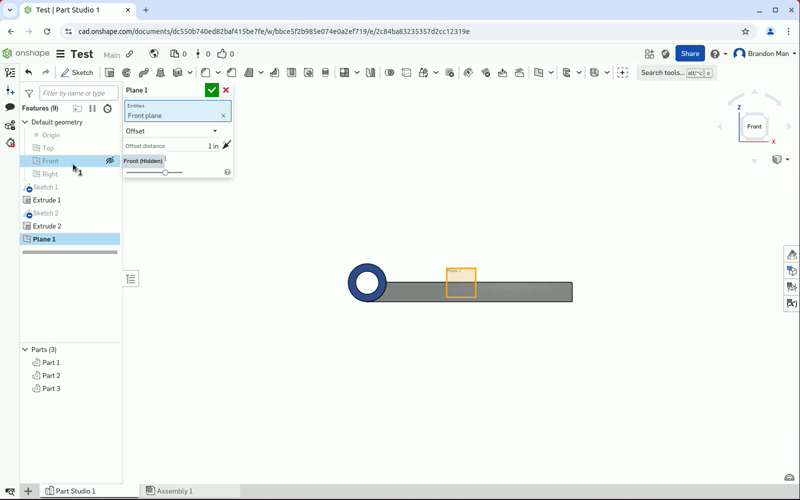
key(tab, 2)
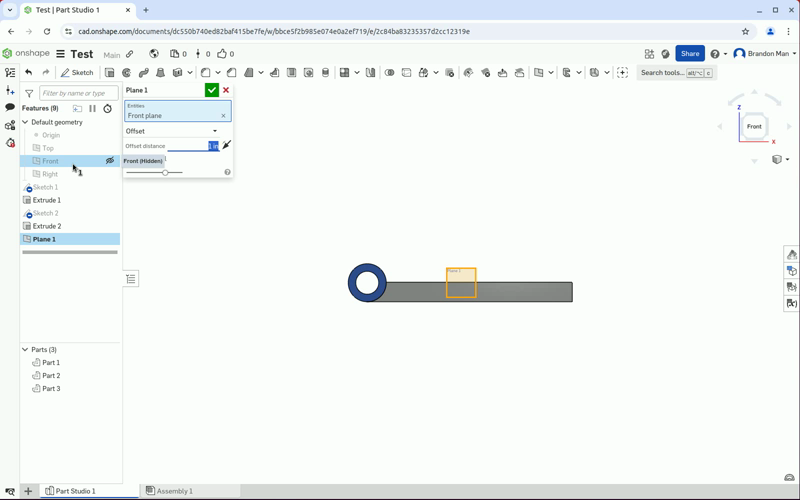
text(23.108)
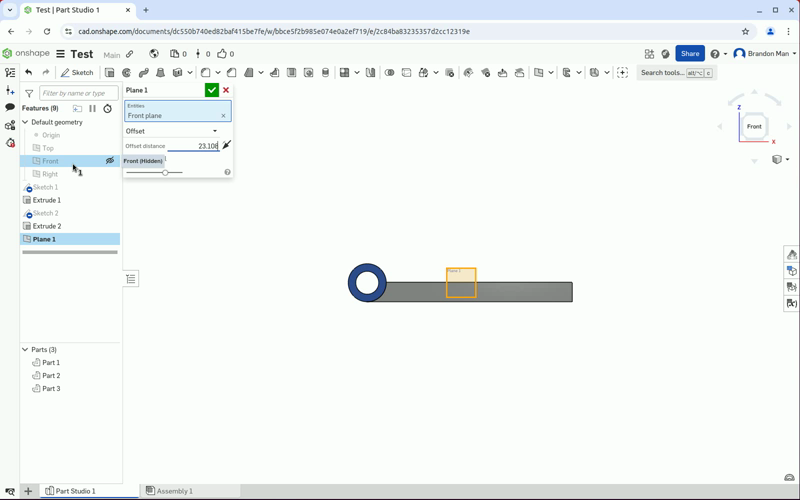
key(enter, 2)
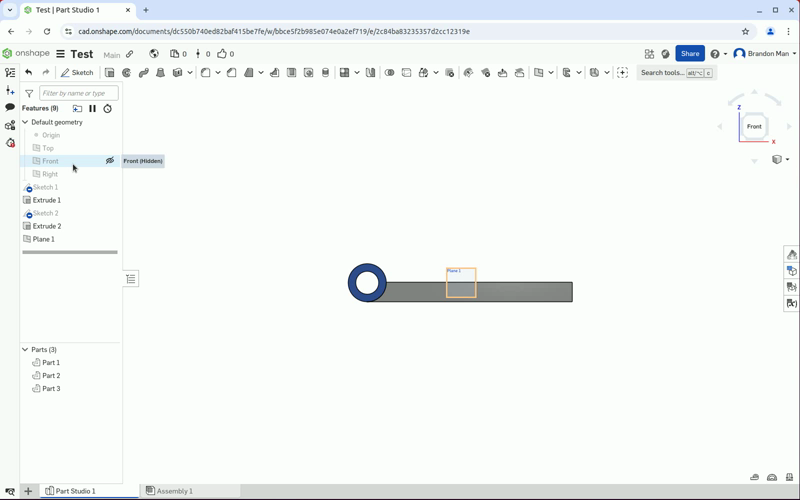
key(shift+s)
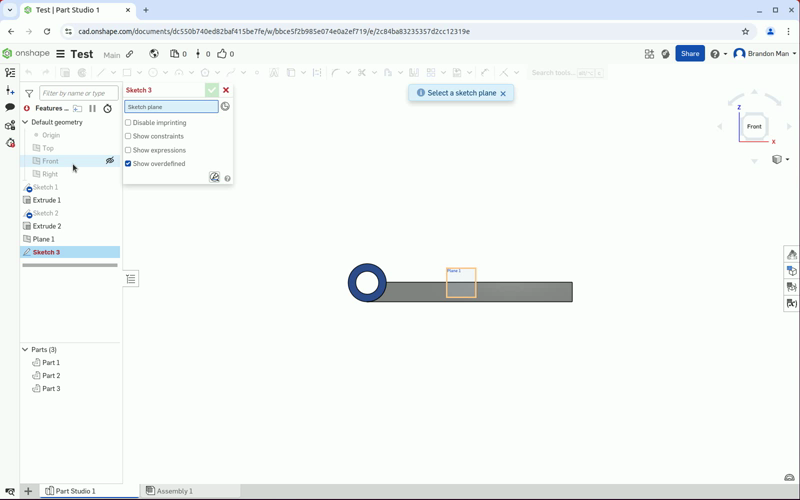
mouse_move(73, 241)
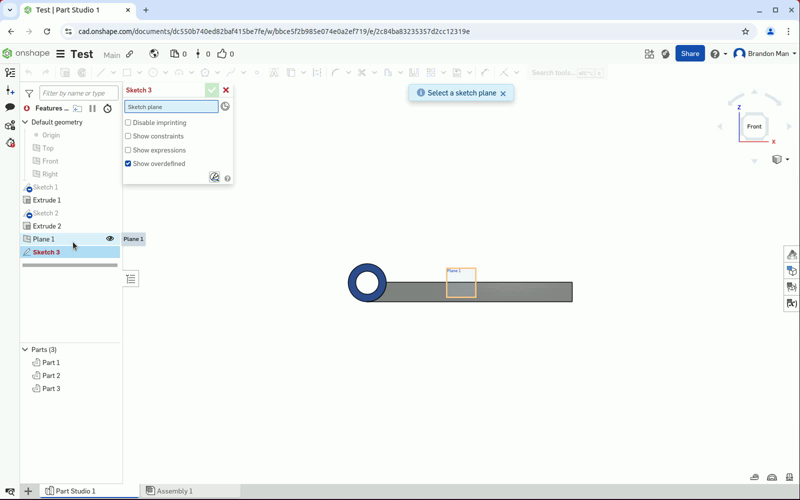
click(73, 241)
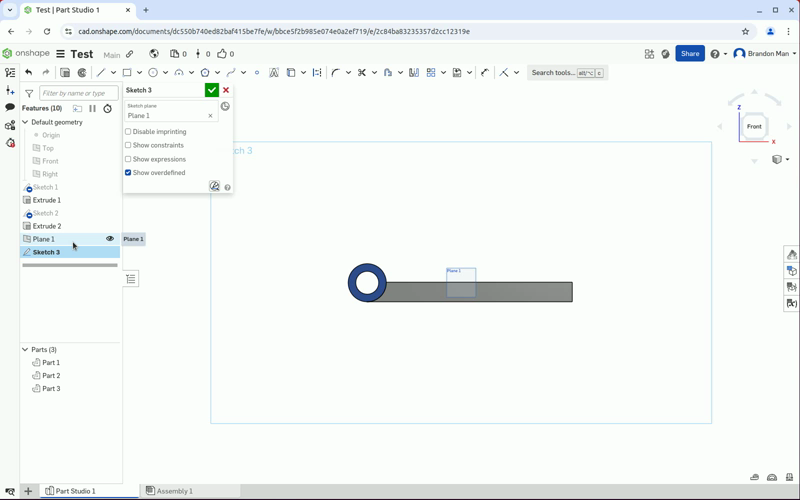
mouse_move(73, 352)
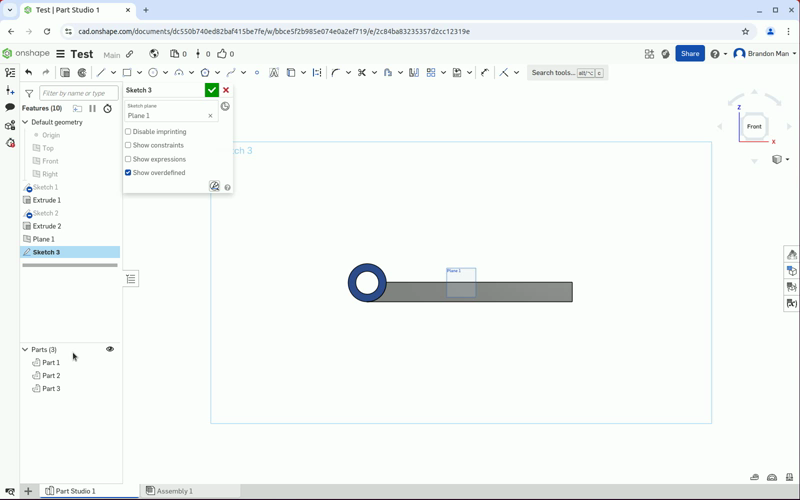
key(y)
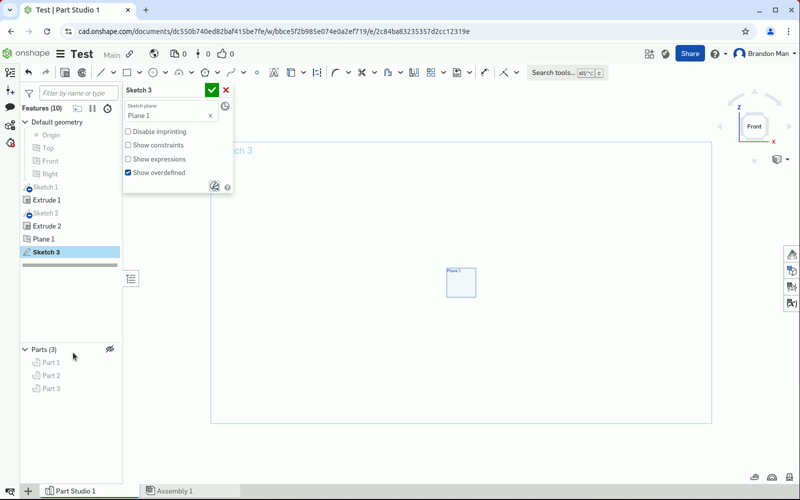
key(c)
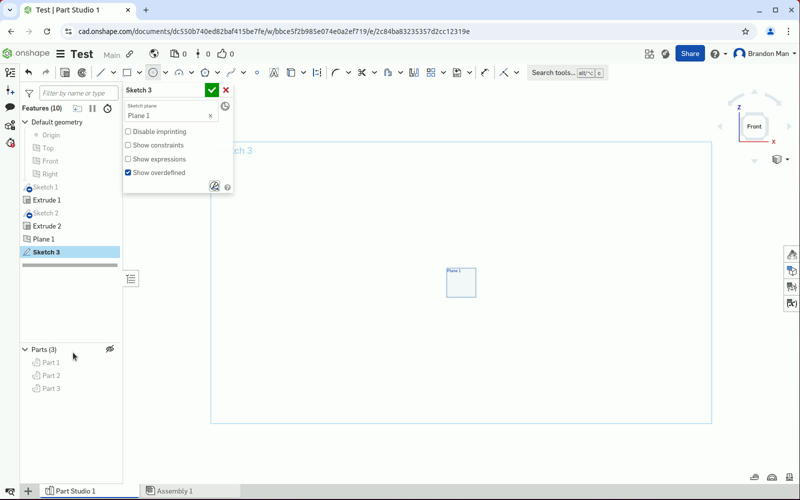
key_down(shift)
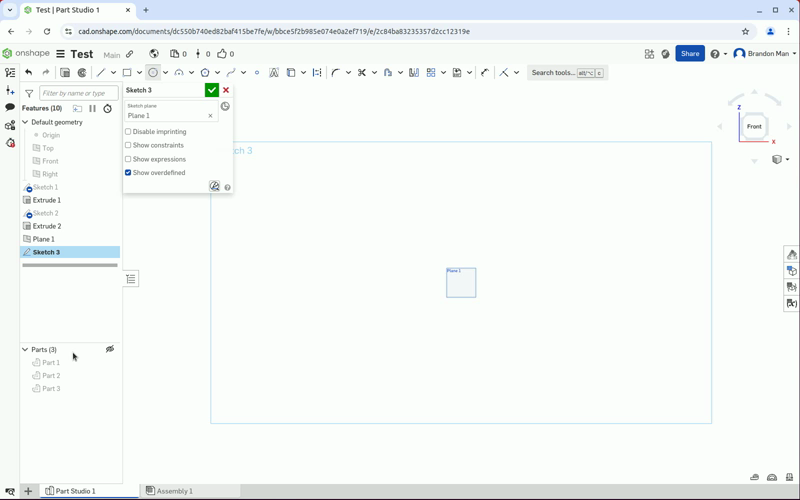
mouse_move(367, 282)
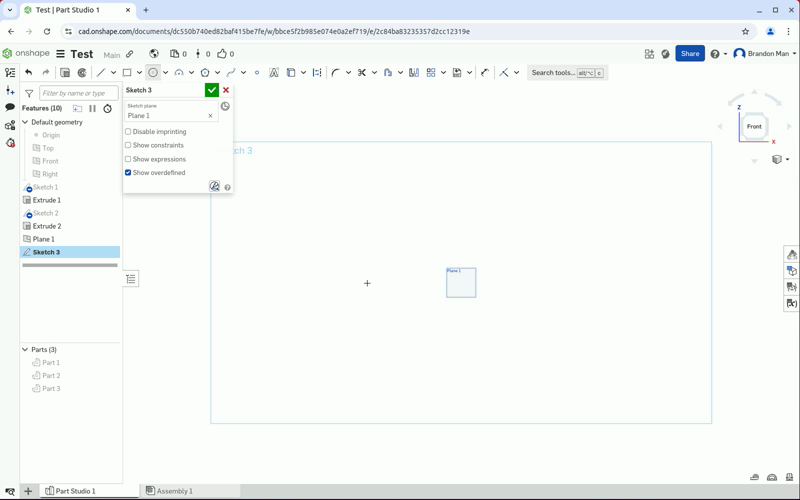
click(367, 282)
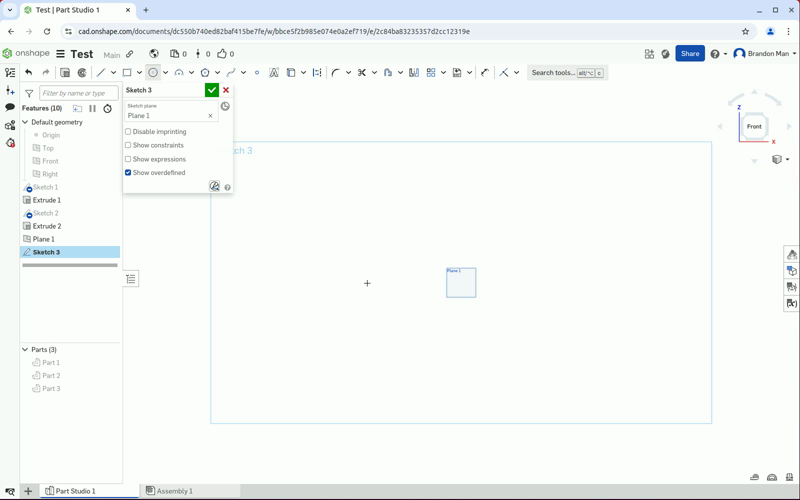
key_up(shift)
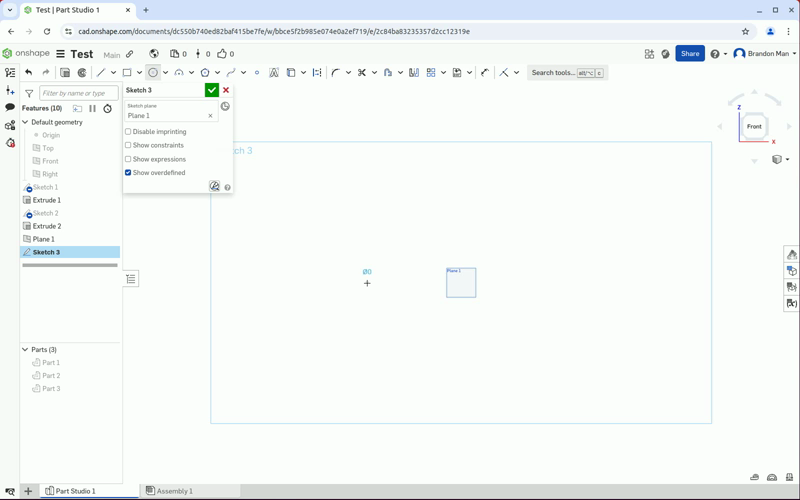
mouse_move(378, 282)
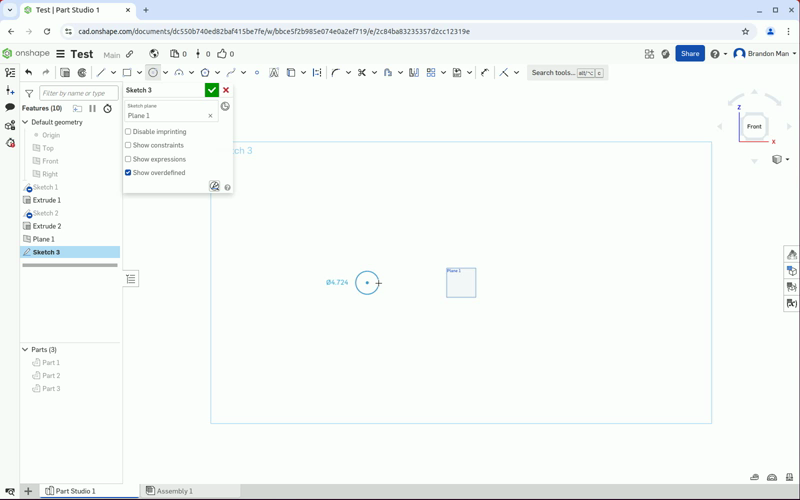
click(378, 282)
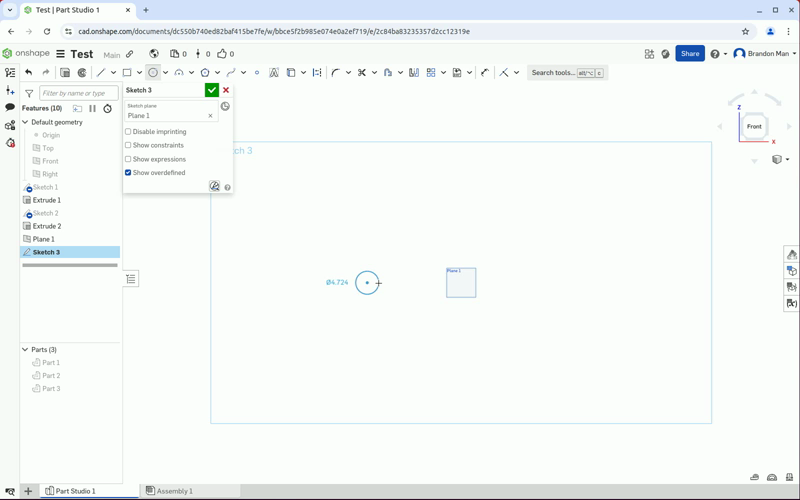
key(esc)
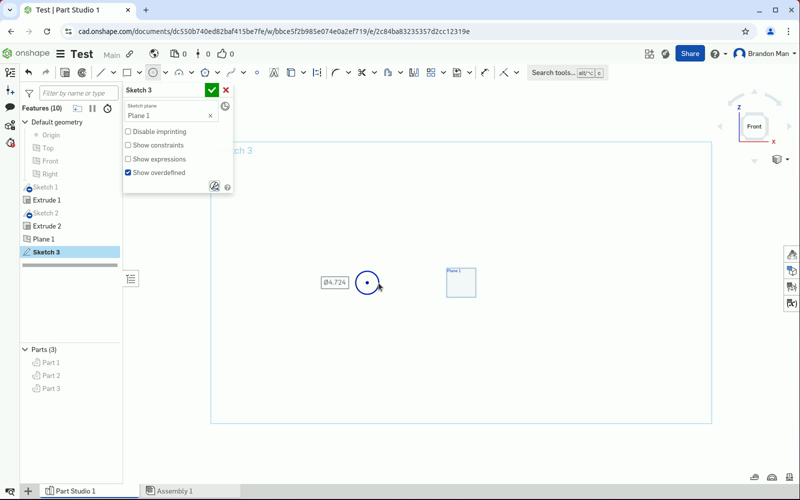
mouse_move(368, 293)
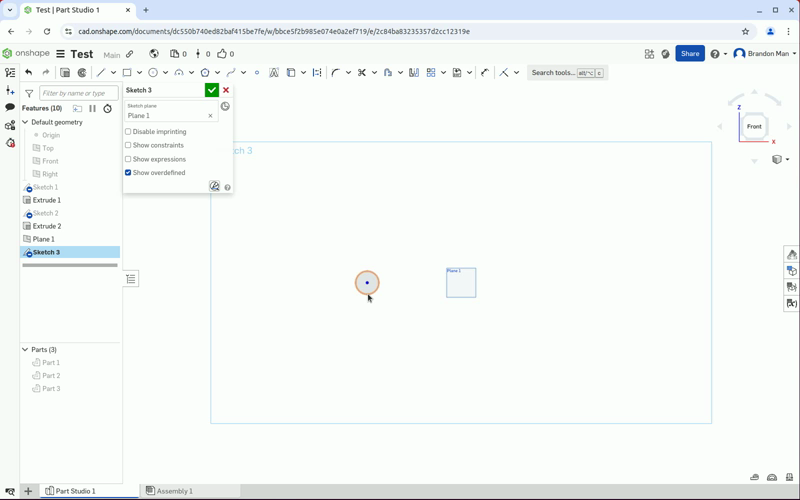
scroll(6)
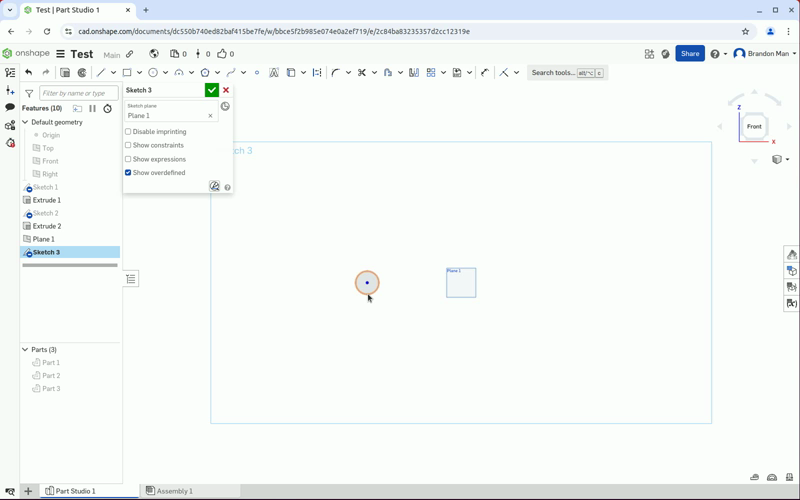
scroll(6)
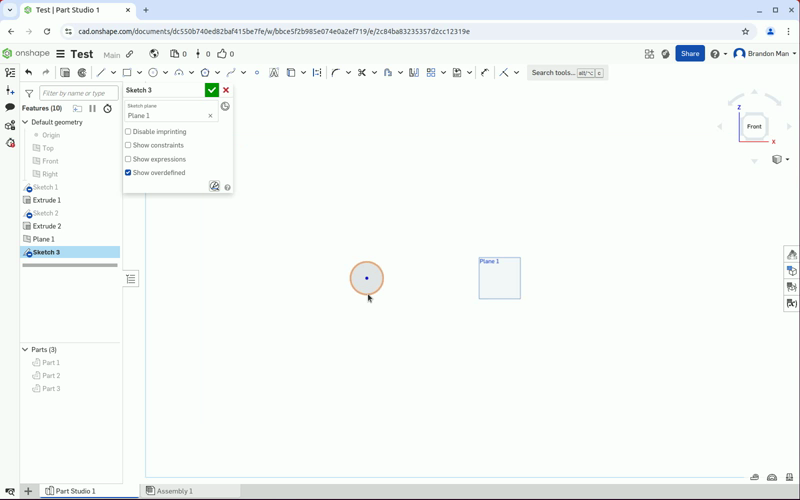
scroll(6)
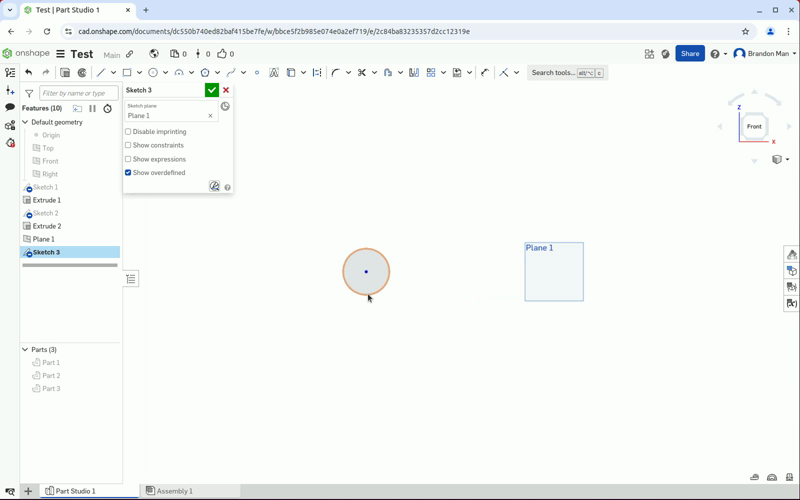
scroll(6)
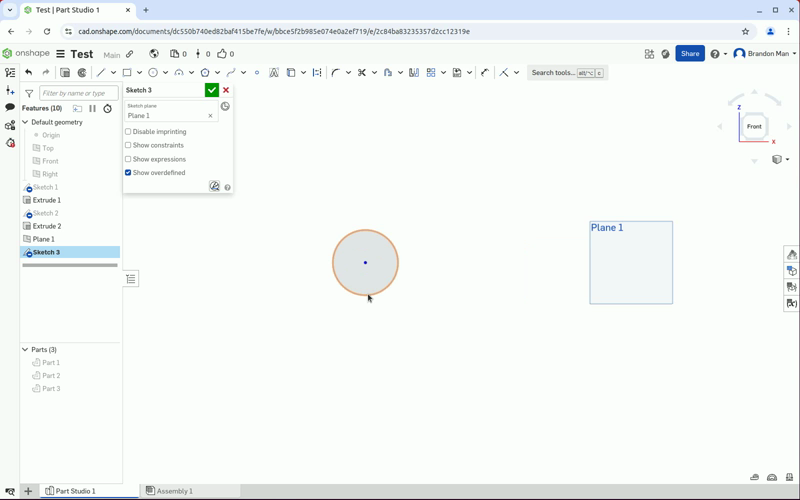
scroll(6)
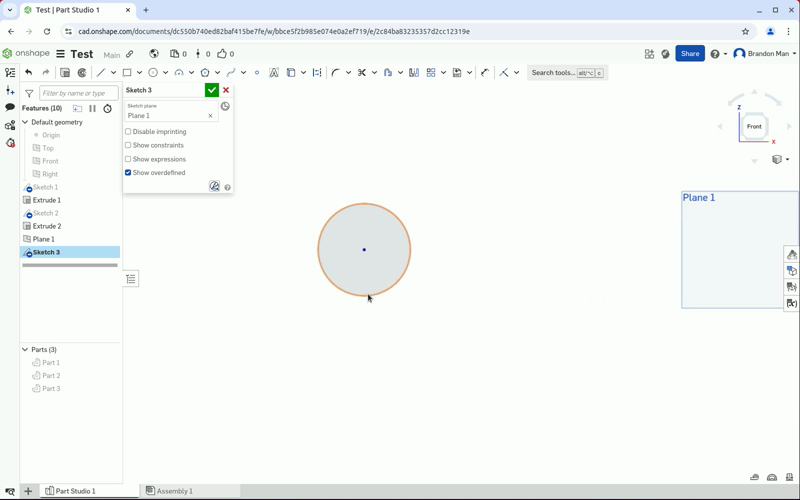
scroll(6)
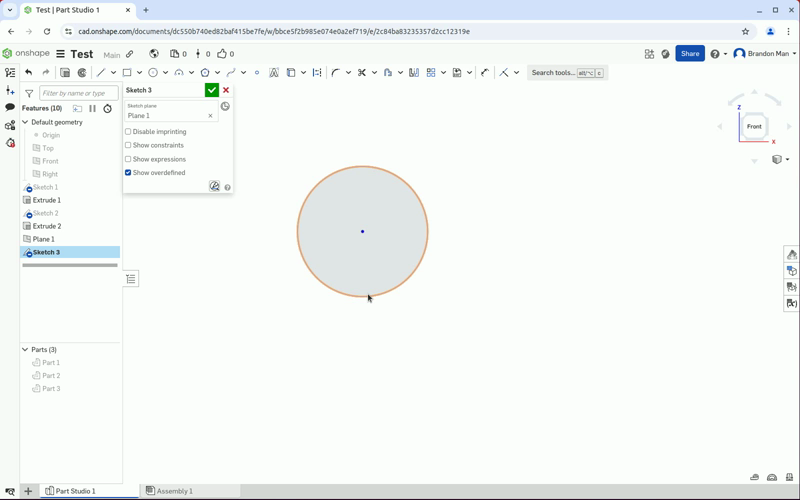
scroll(6)
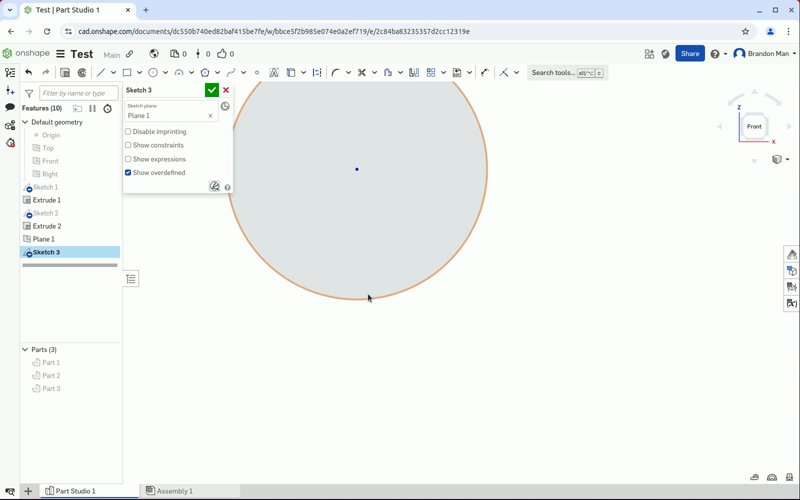
click(368, 293)
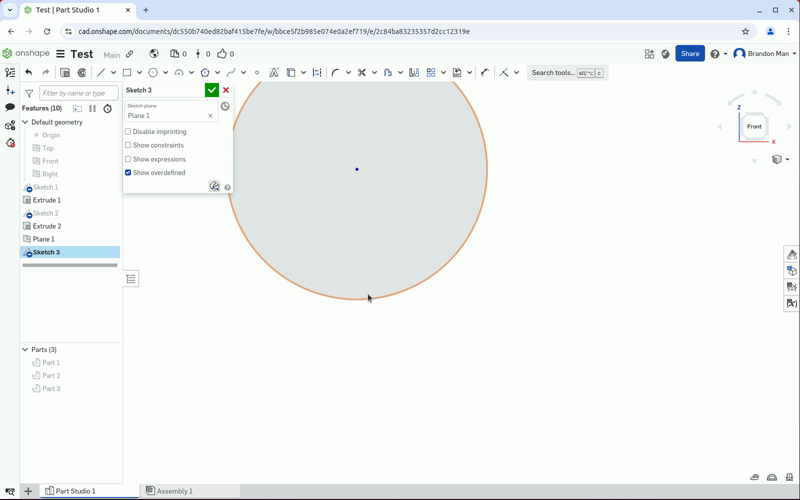
scroll(-6)
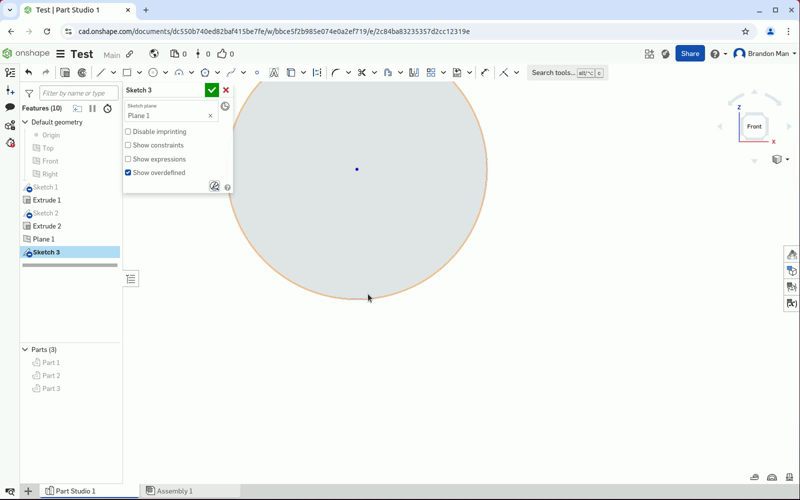
scroll(-6)
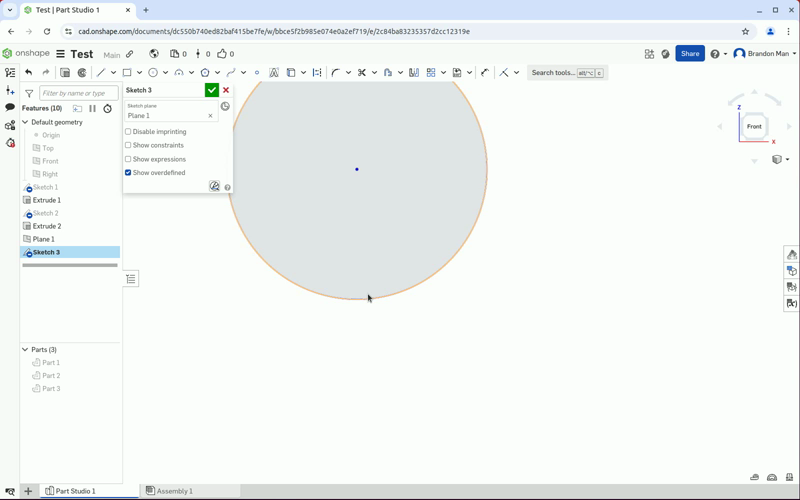
scroll(-6)
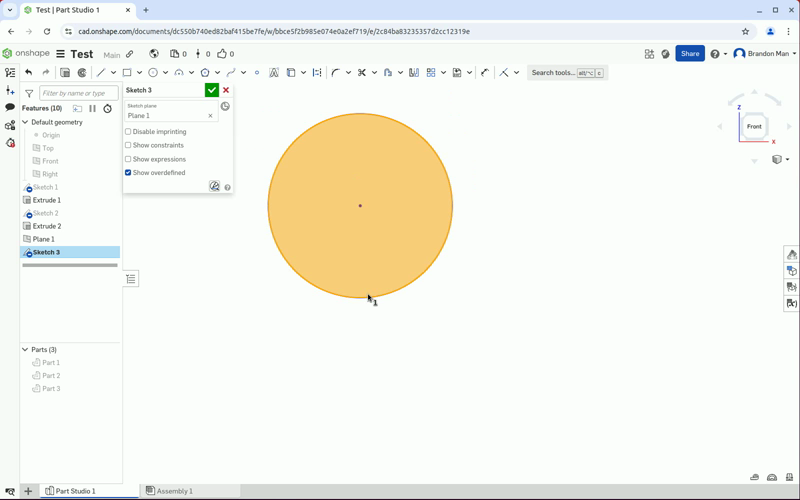
scroll(-6)
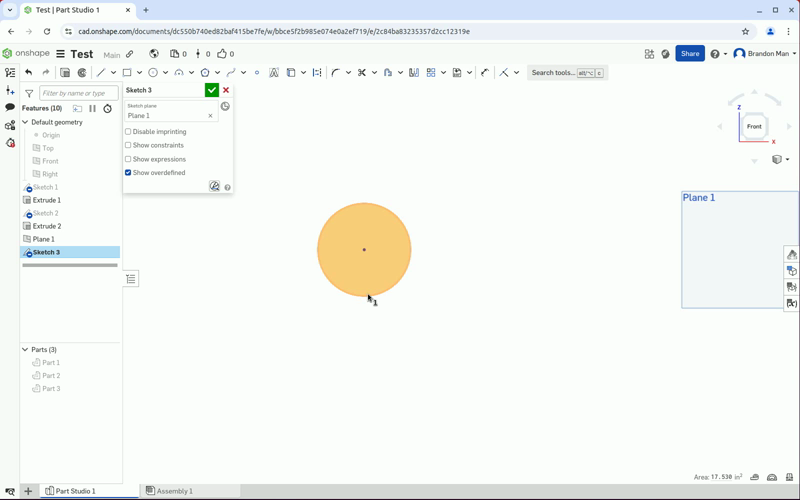
scroll(-6)
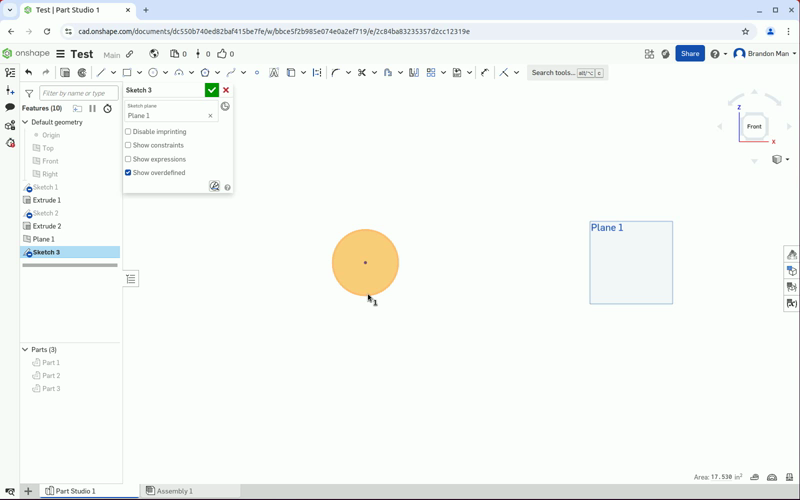
scroll(-6)
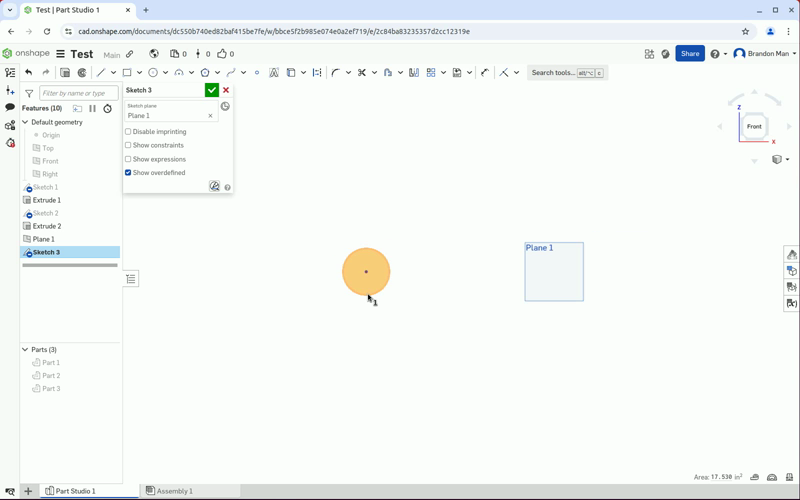
scroll(-6)
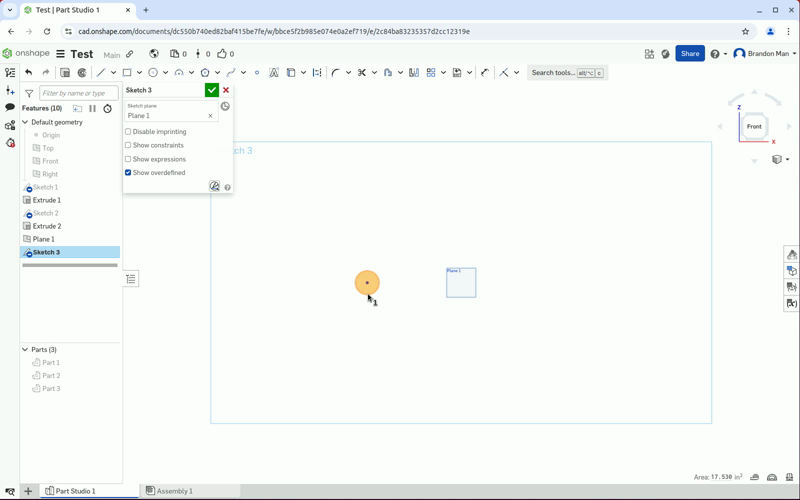
mouse_move(73, 352)
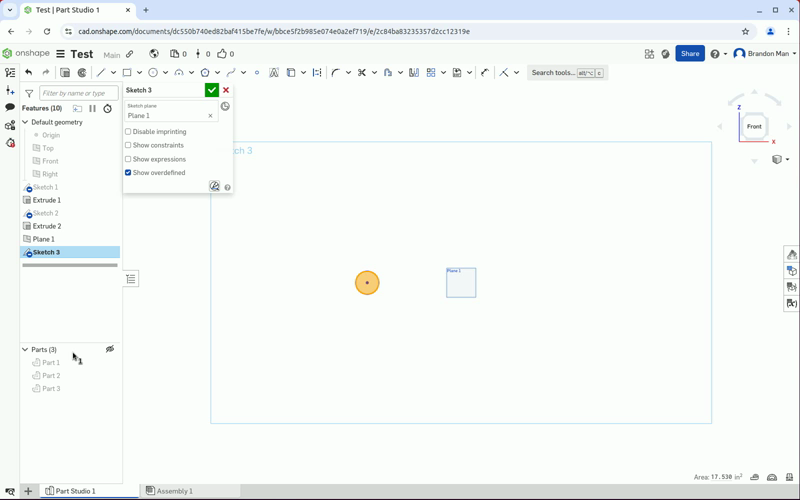
key(shift+y)
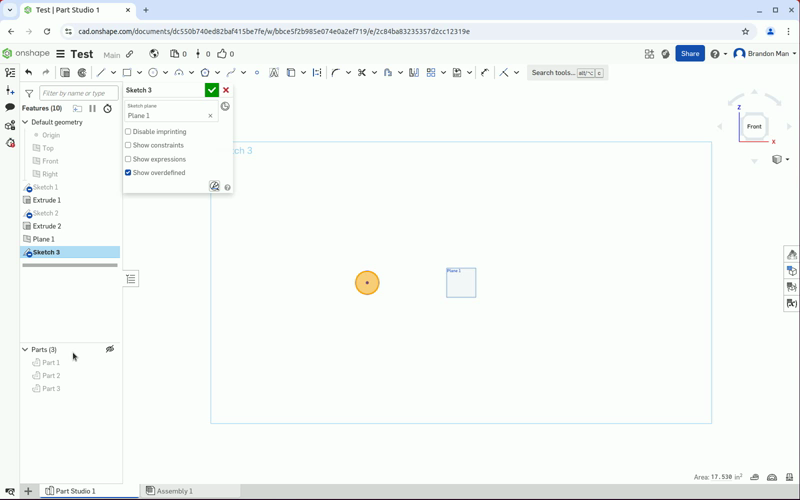
key(shift+e)
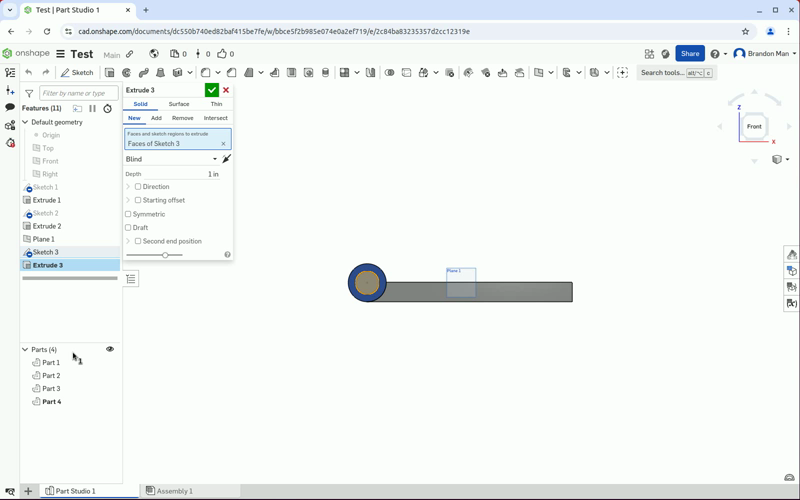
mouse_move(143, 106)
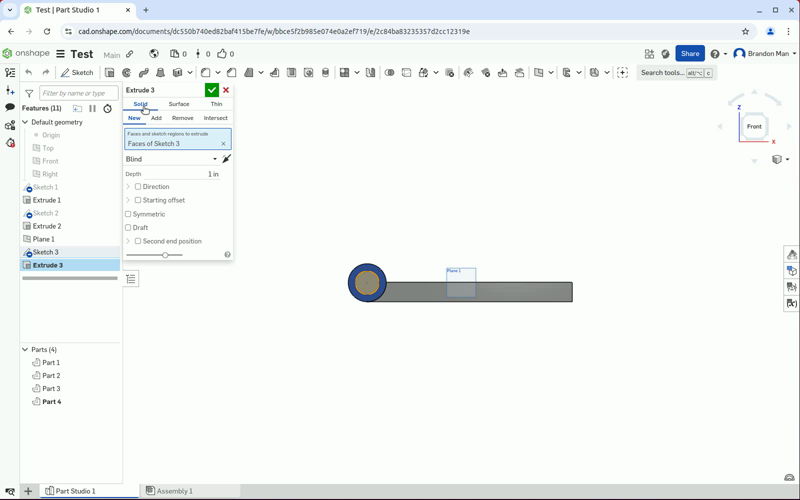
click(143, 106)
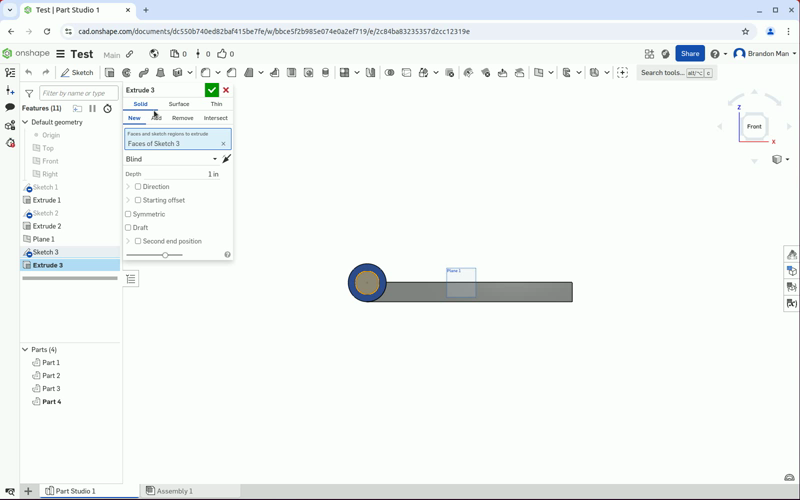
mouse_move(186, 120)
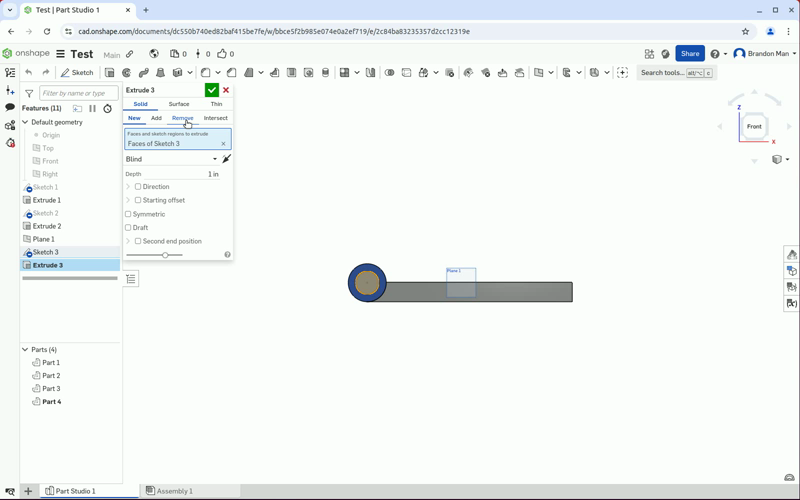
click(186, 120)
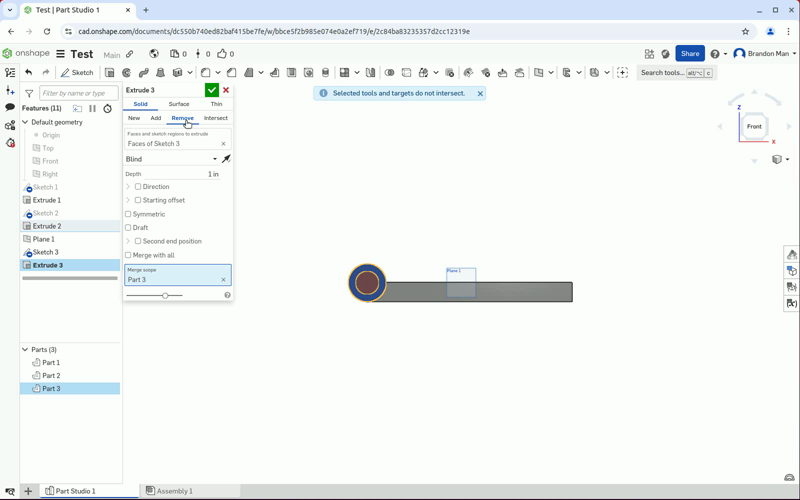
key(tab, 4)
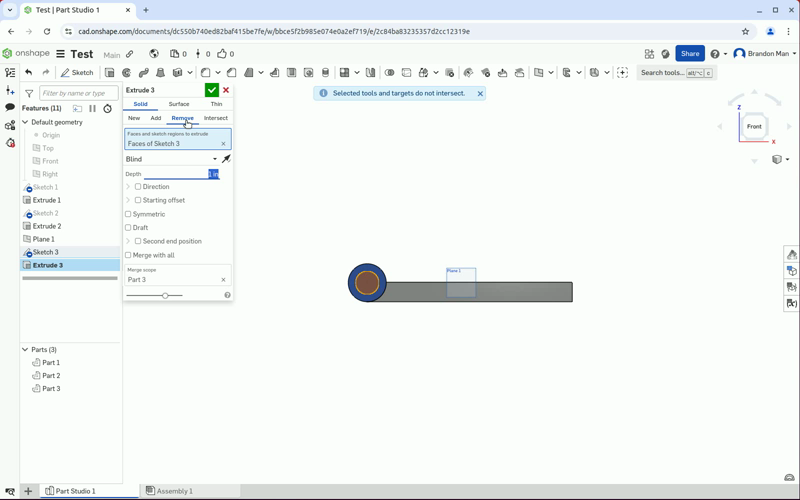
text(11.554)
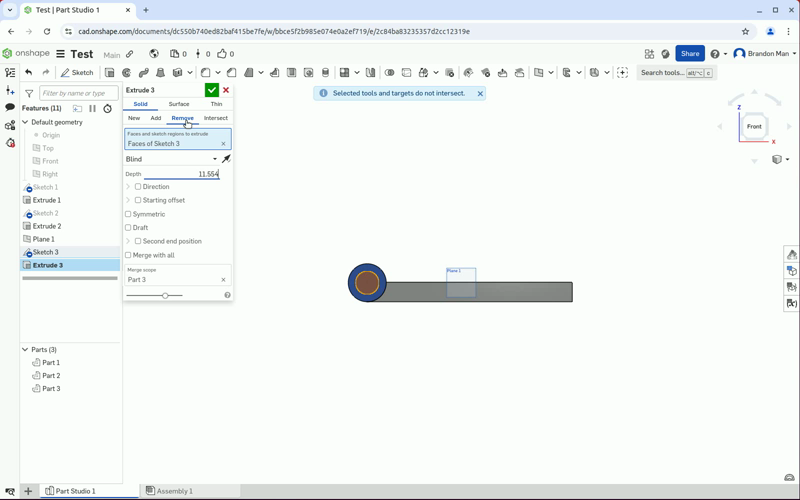
key(tab, 6)
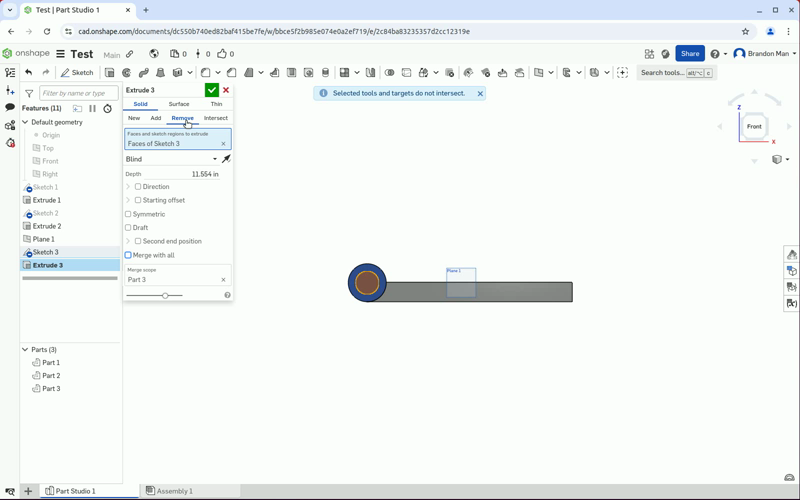
key(space)
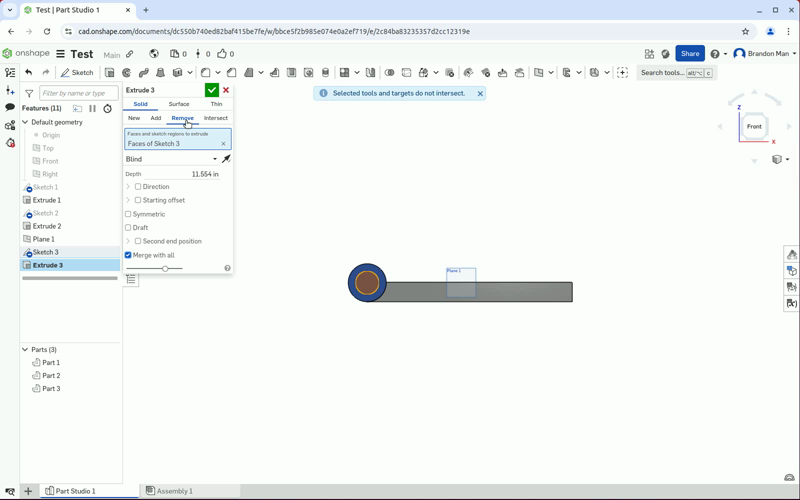
key(enter)
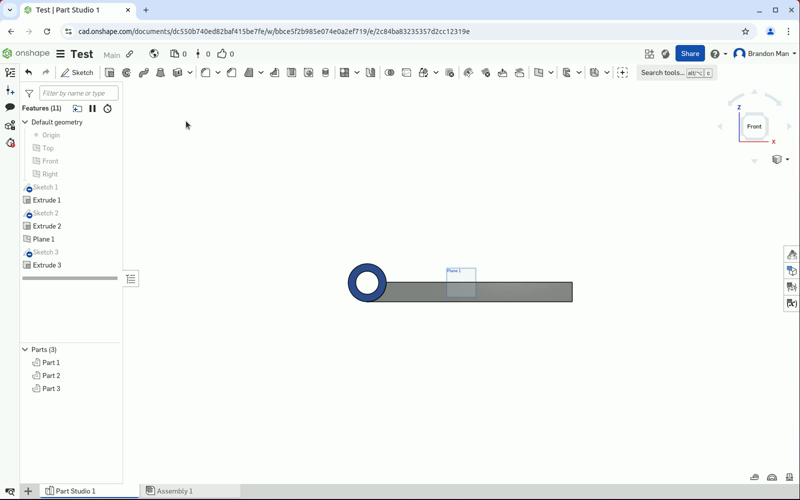
key(shift+h)
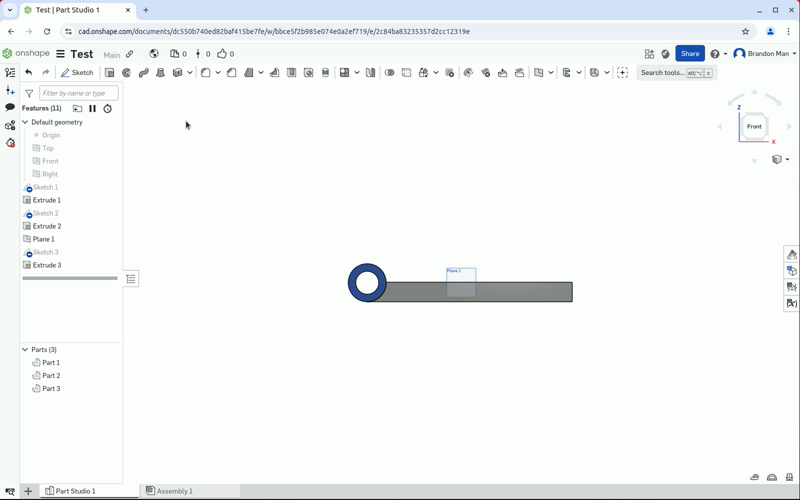
key(shift+h)
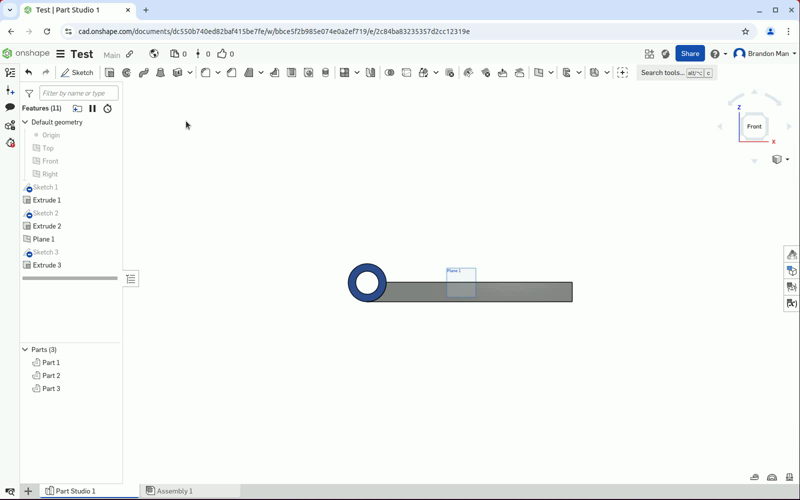
mouse_move(73, 189)
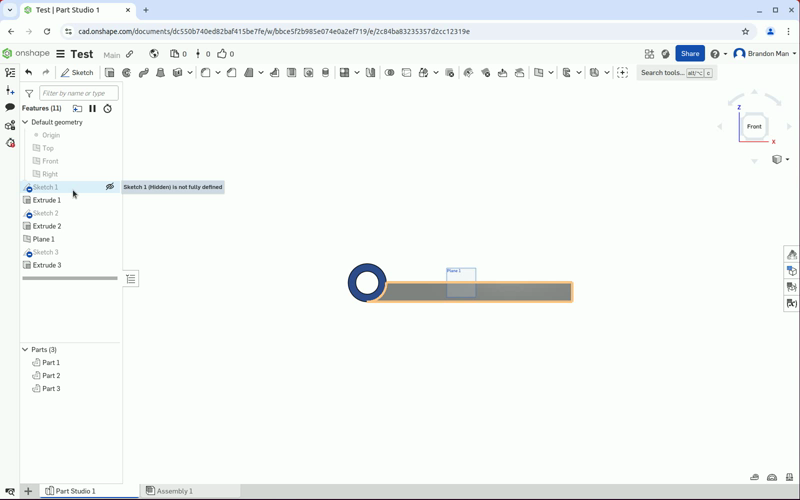
click(73, 189)
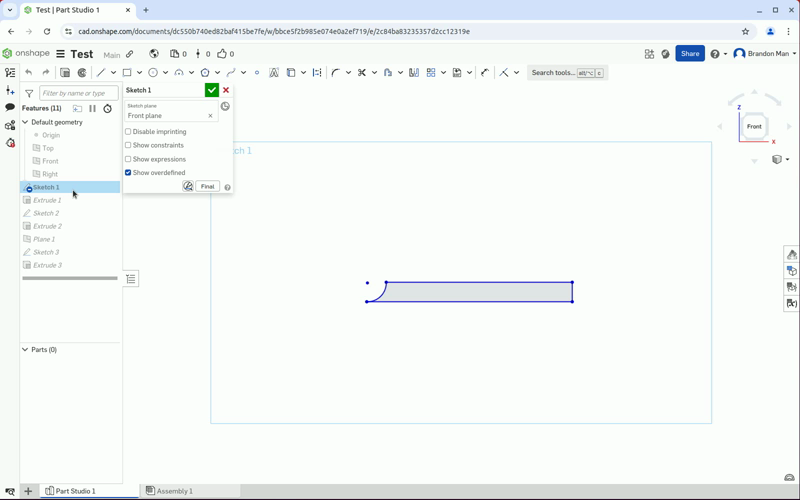
mouse_move(229, 92)
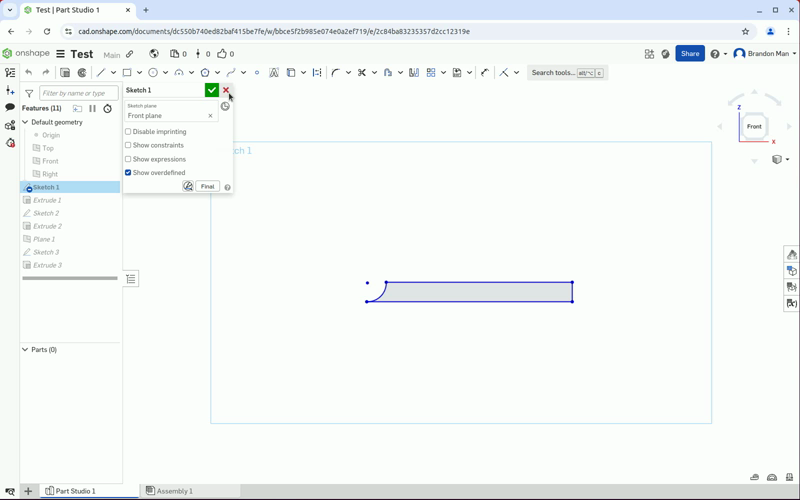
click(229, 92)
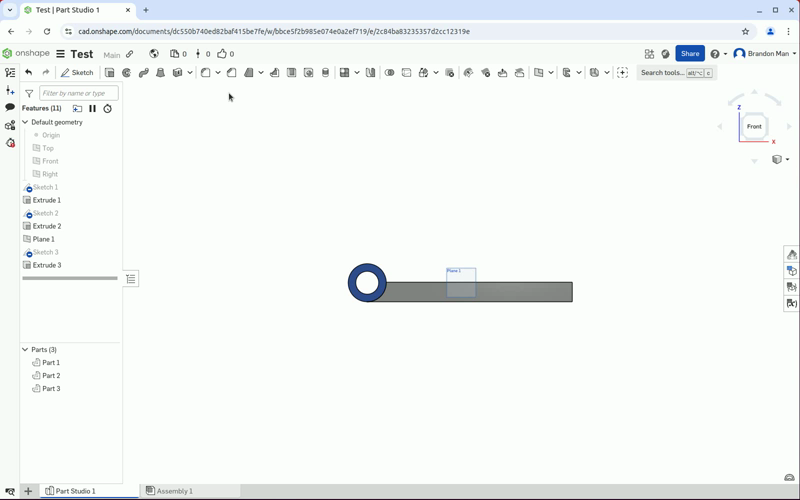
key(shift+s)
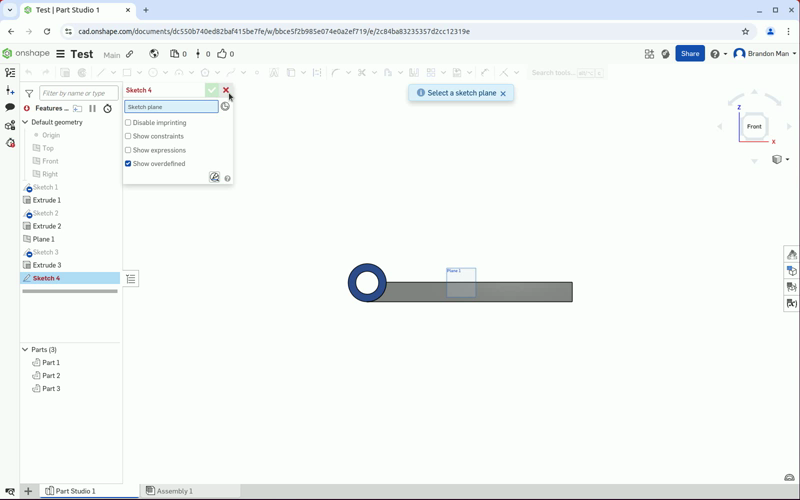
mouse_move(73, 241)
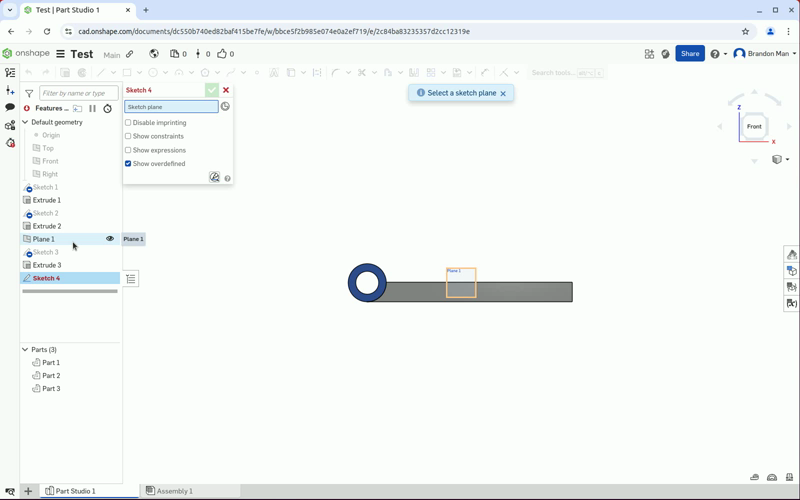
click(73, 241)
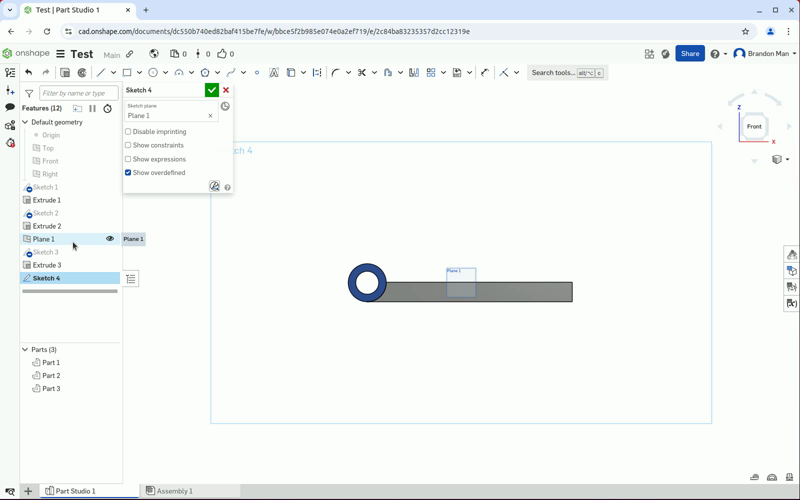
mouse_move(73, 352)
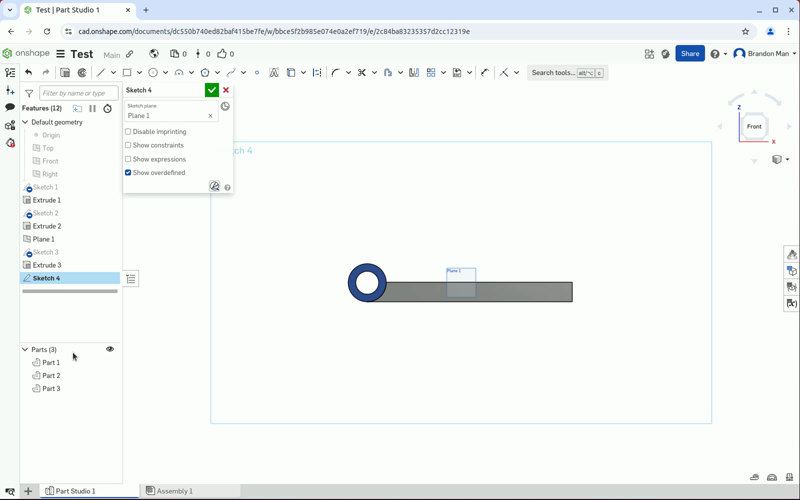
key(y)
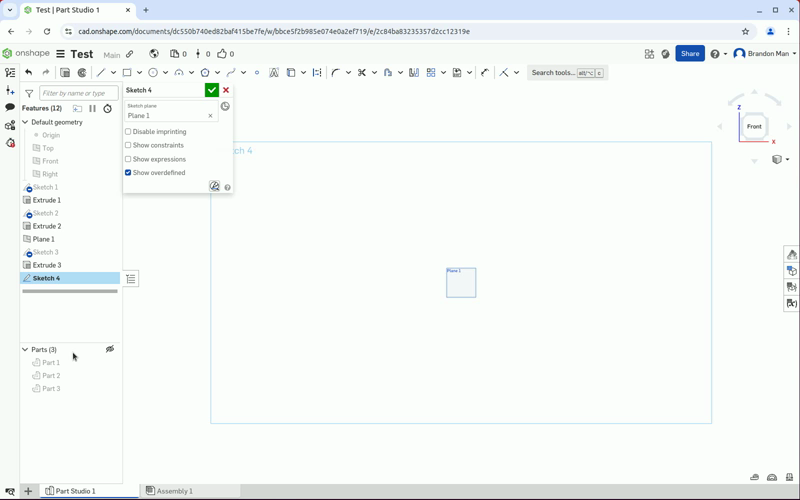
key(l)
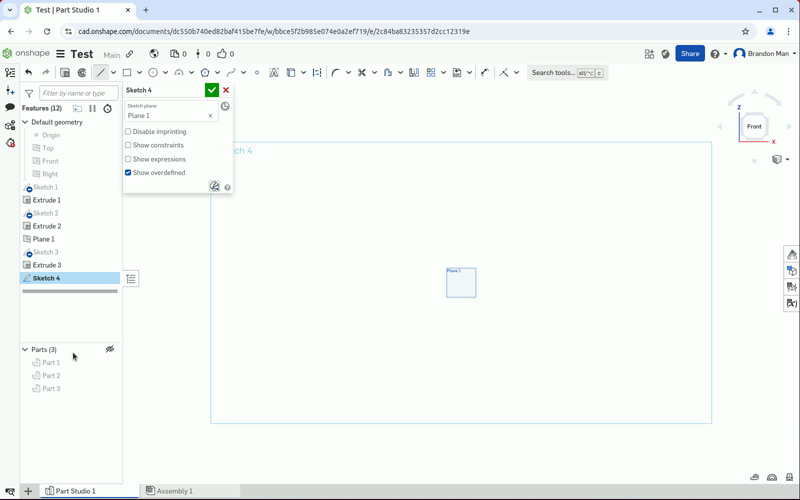
key_down(shift)
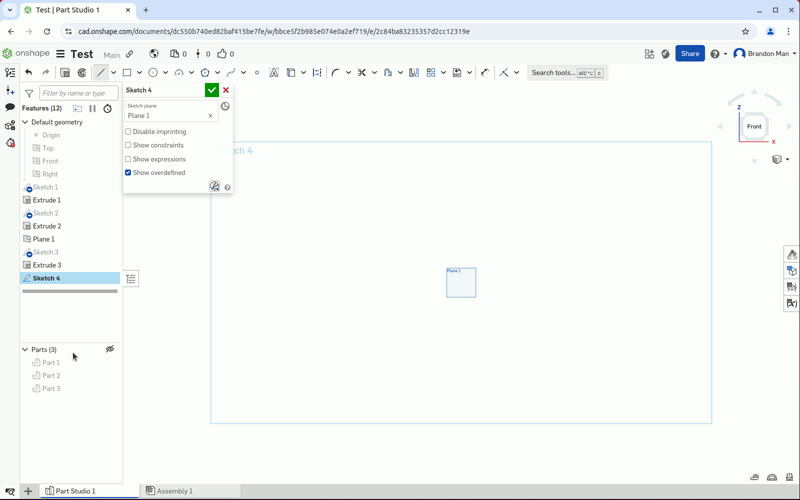
mouse_move(366, 301)
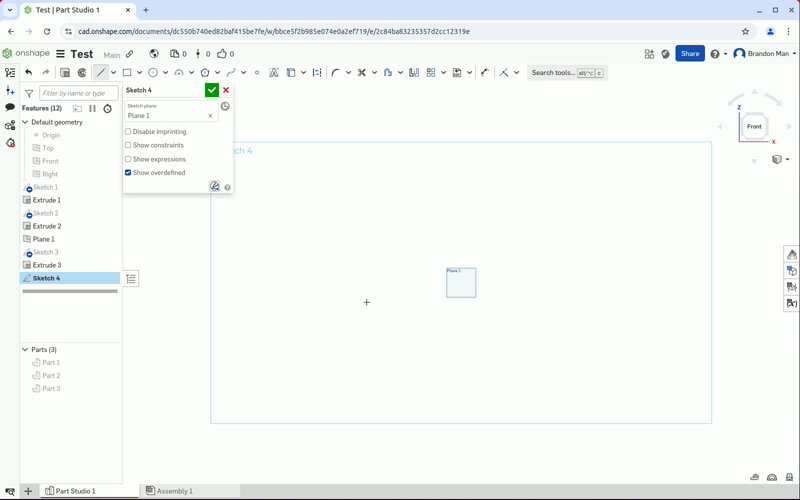
click(366, 301)
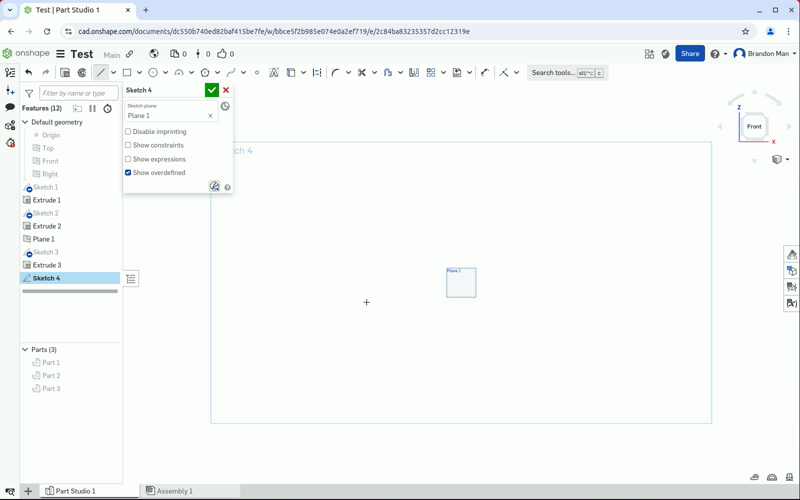
key_up(shift)
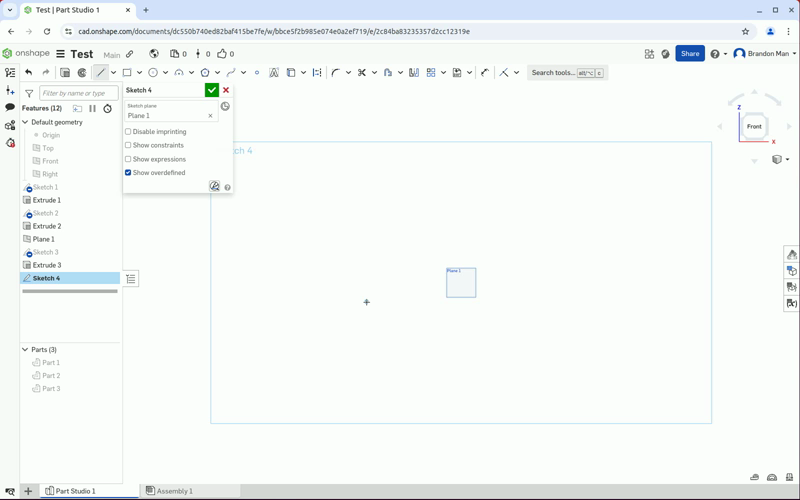
key_down(shift)
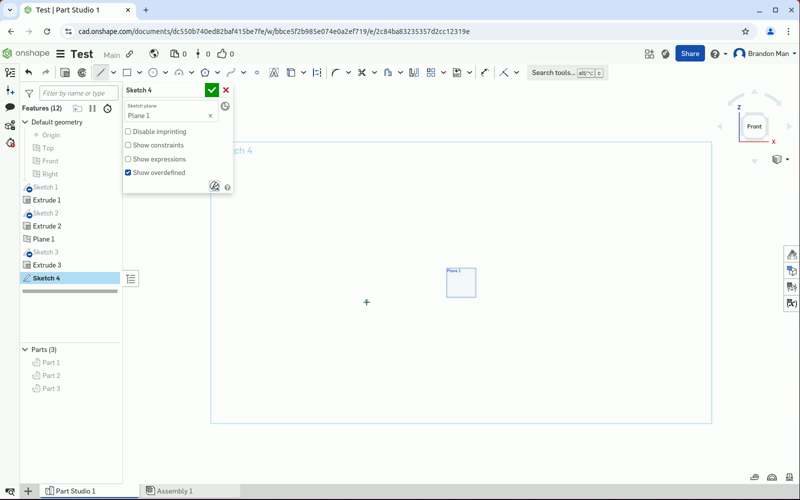
mouse_move(396, 301)
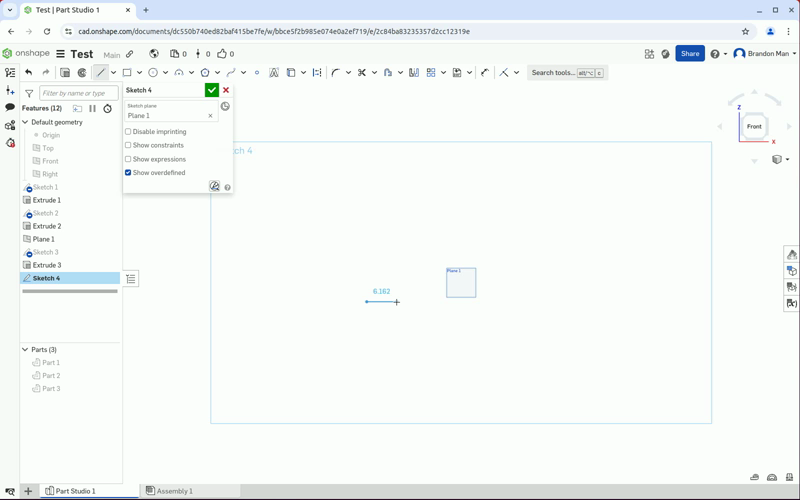
mouse_move(386, 301)
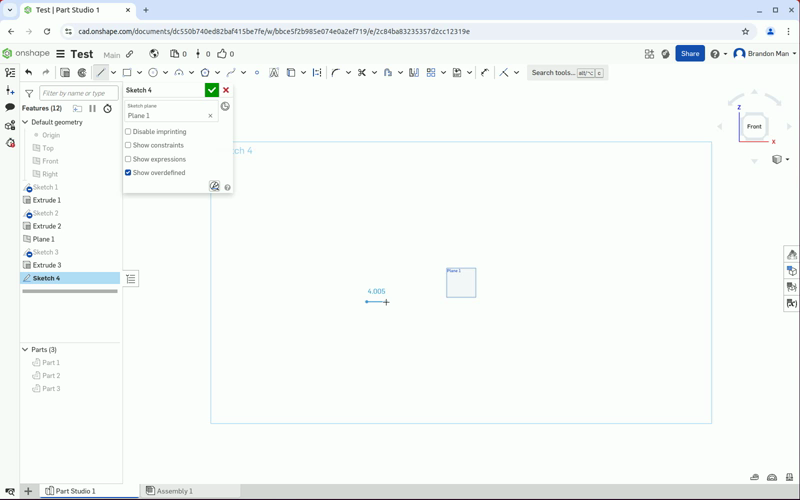
click(386, 301)
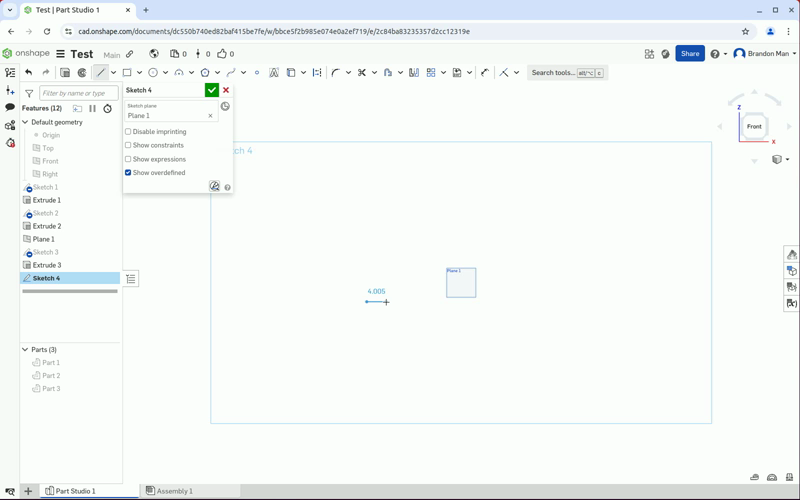
key_up(shift)
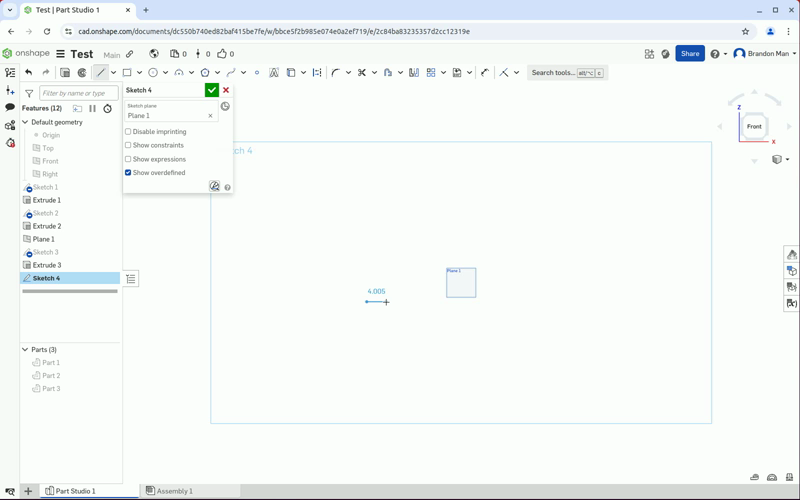
key_down(shift)
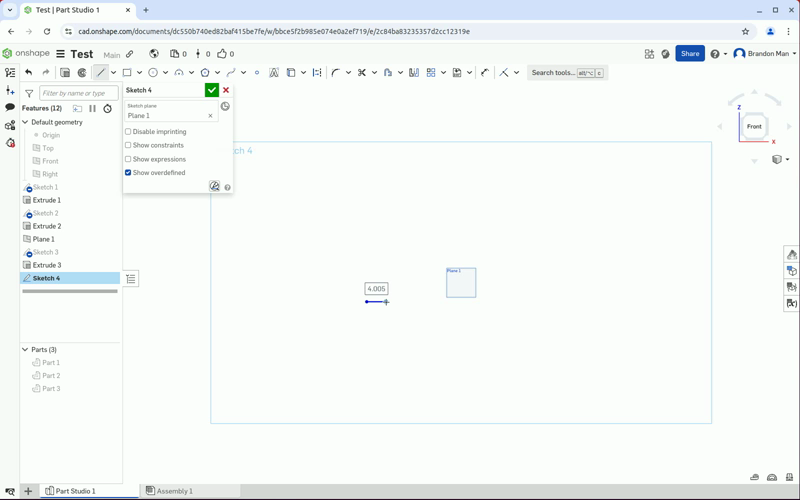
mouse_move(416, 301)
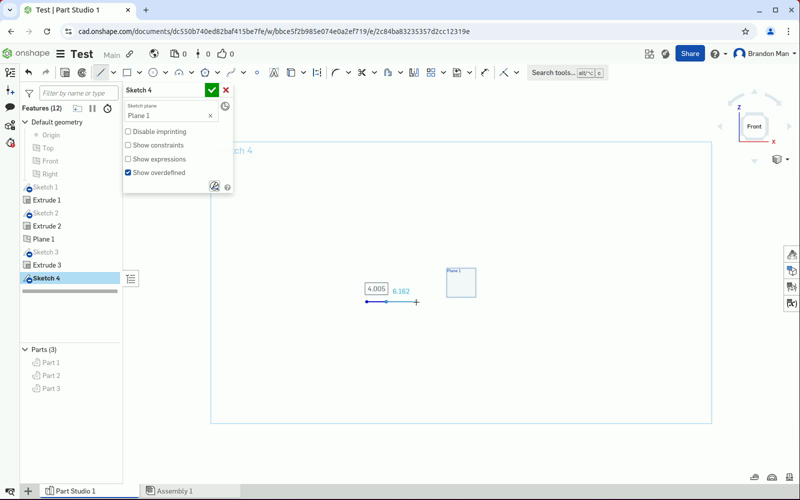
mouse_move(386, 282)
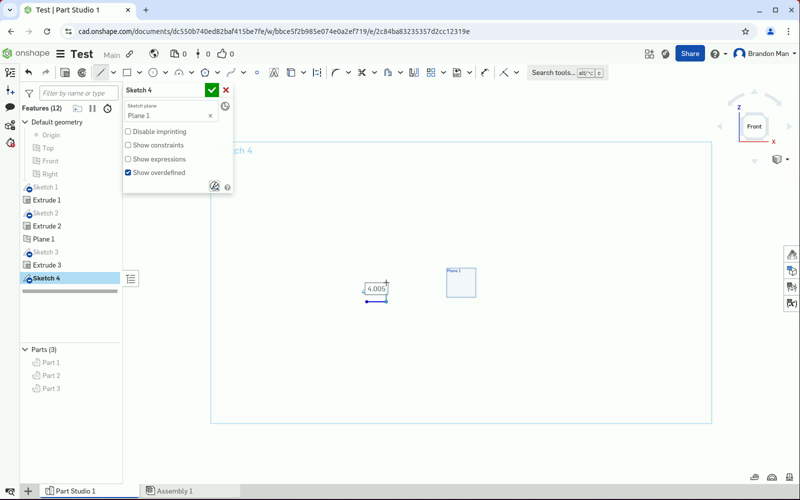
click(386, 282)
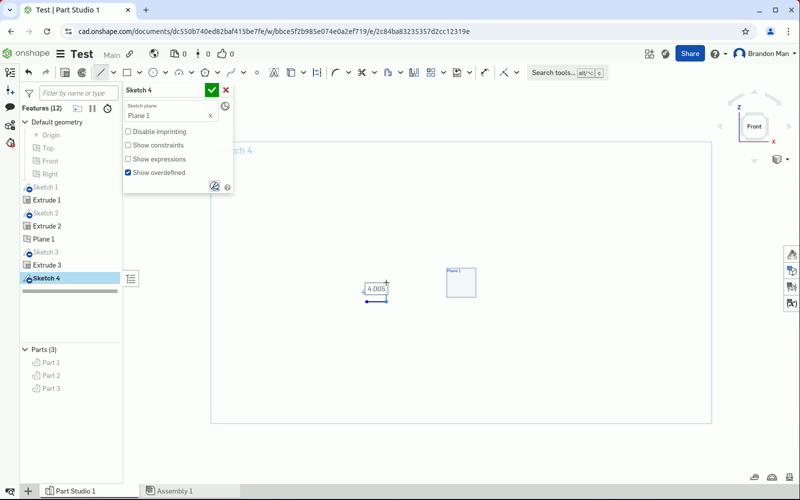
key_up(shift)
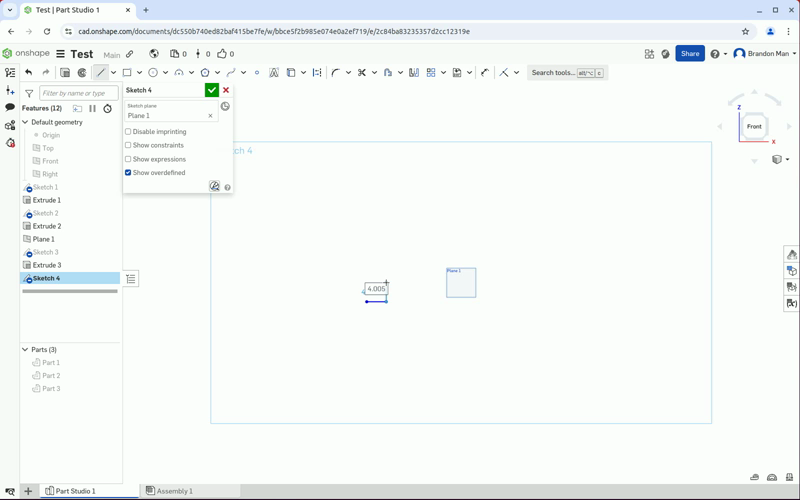
key(esc)
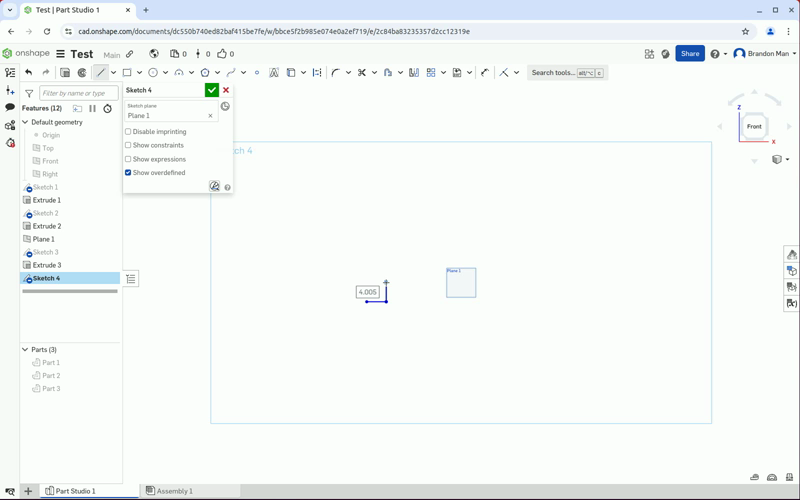
key(a)
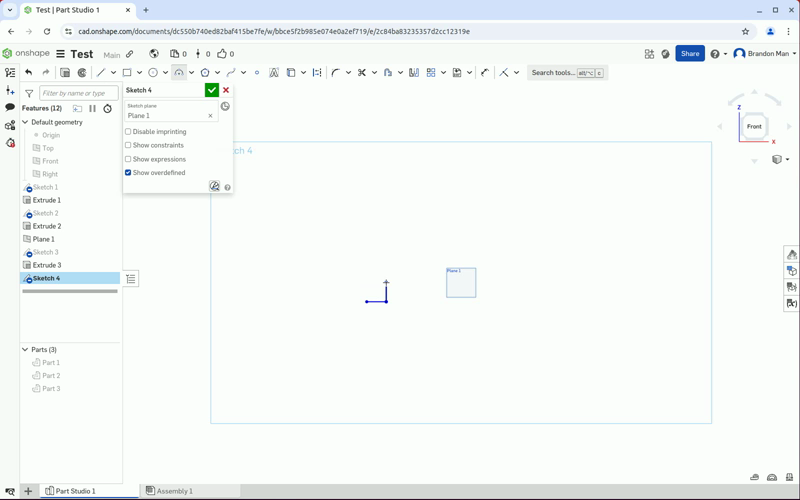
mouse_move(386, 282)
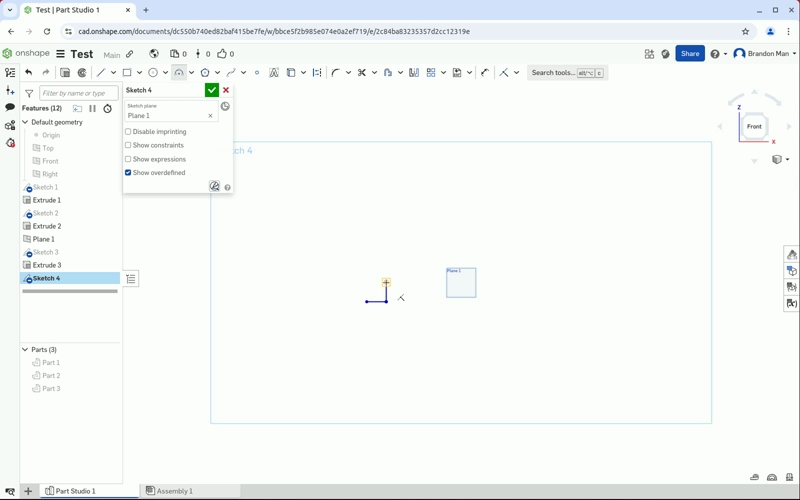
click(386, 282)
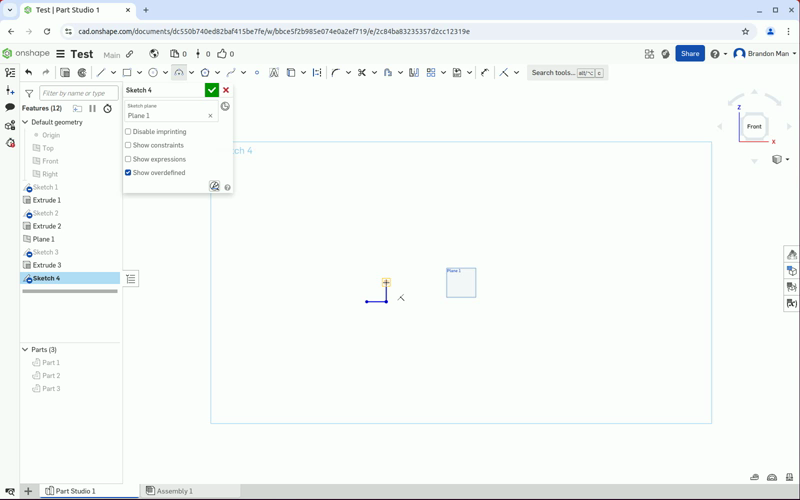
mouse_move(366, 301)
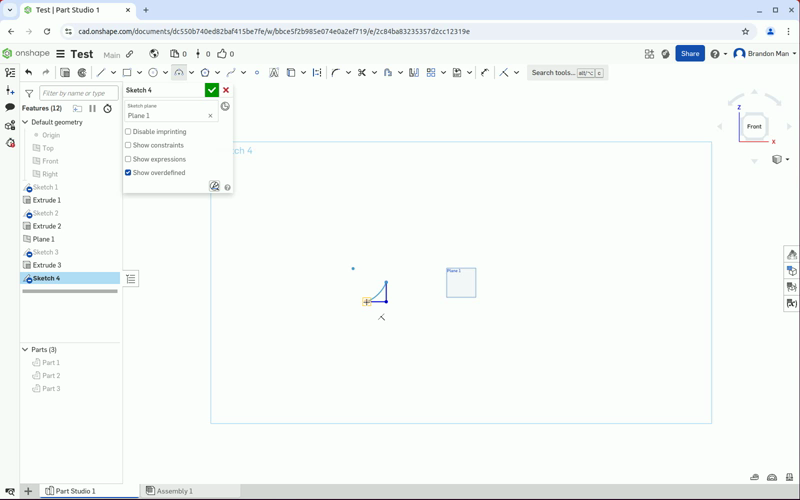
click(366, 301)
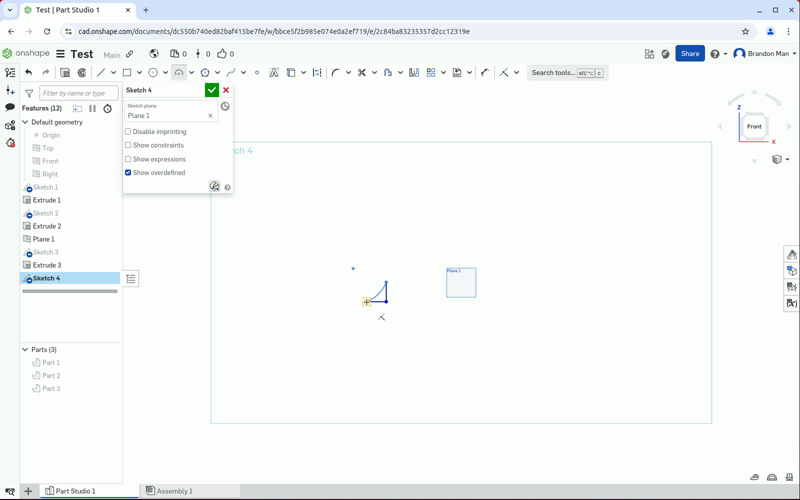
key_down(shift)
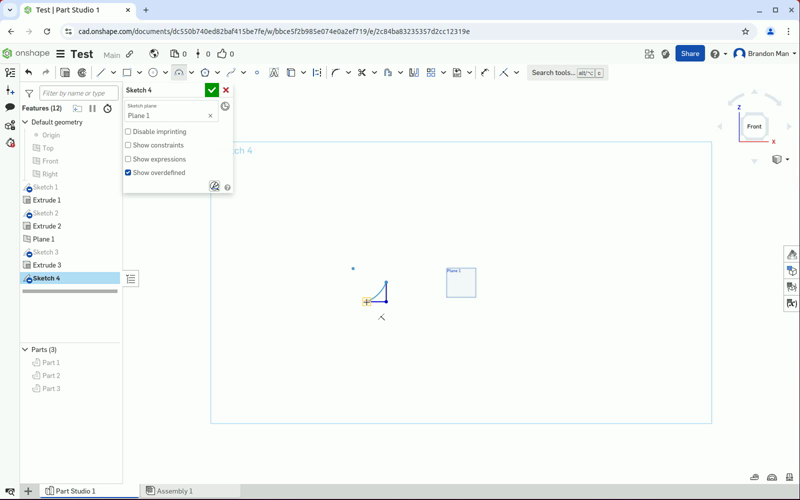
mouse_move(353, 268)
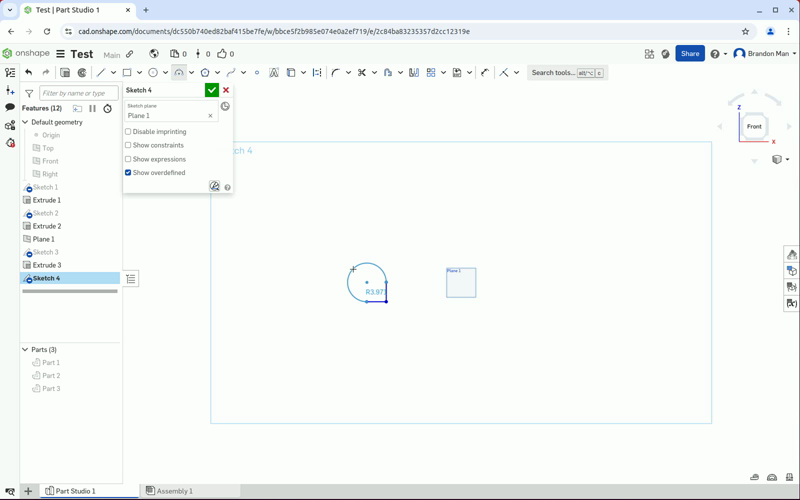
click(353, 268)
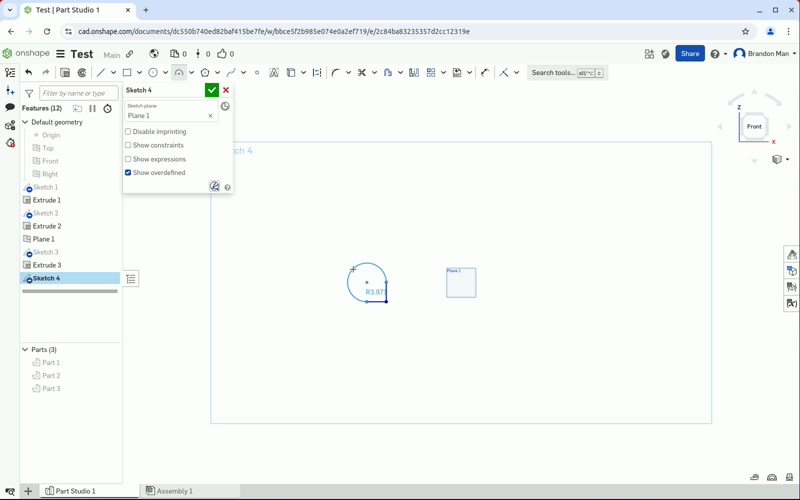
key_up(shift)
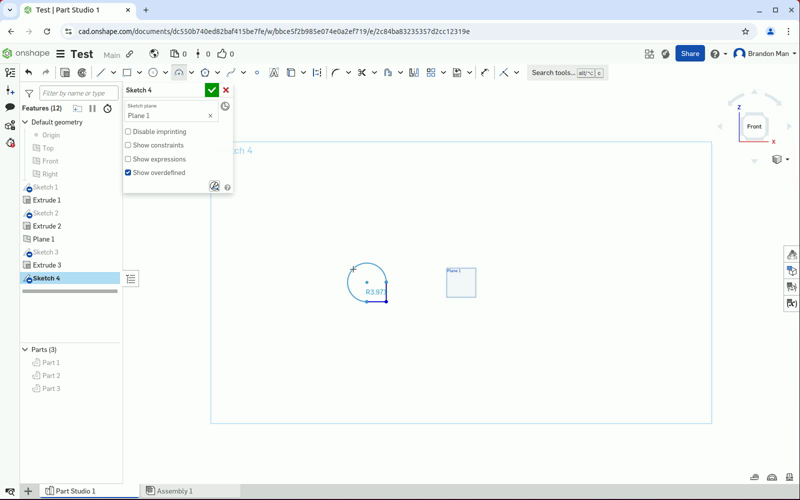
key(esc)
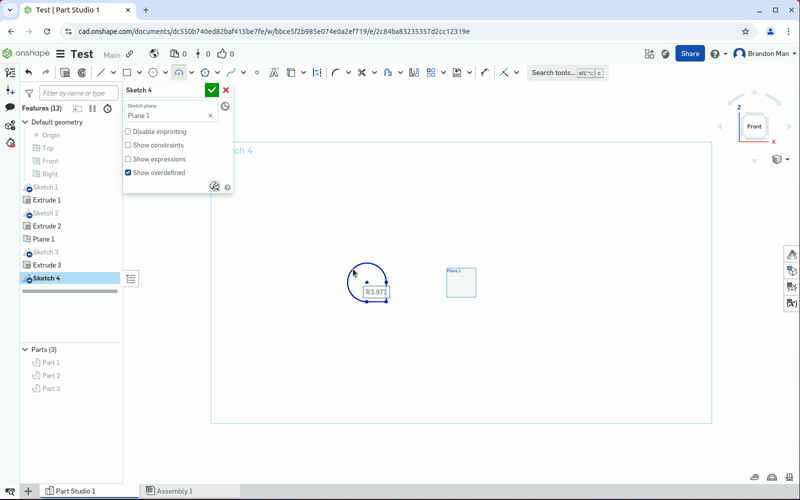
key(c)
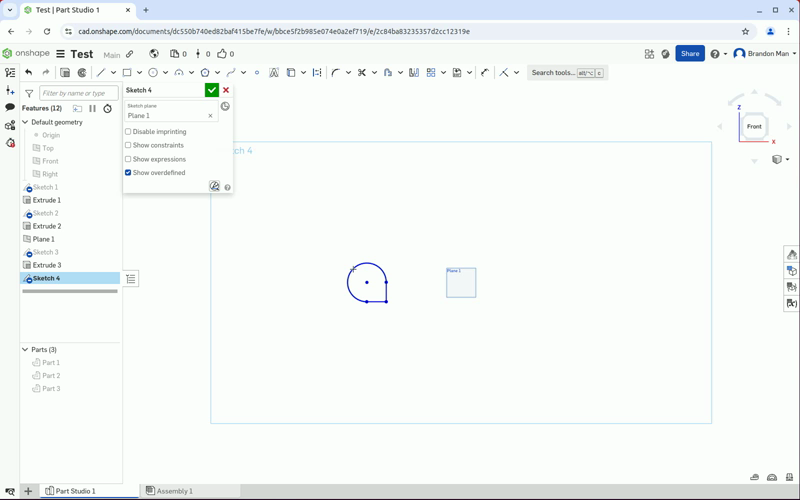
key_down(shift)
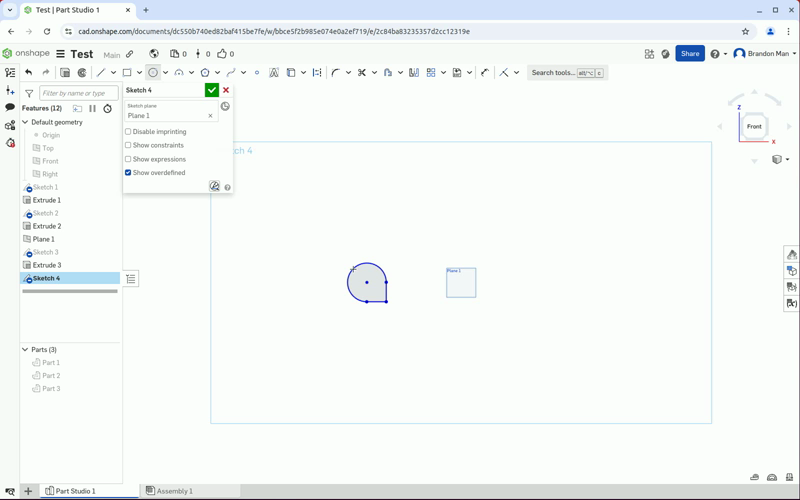
mouse_move(366, 282)
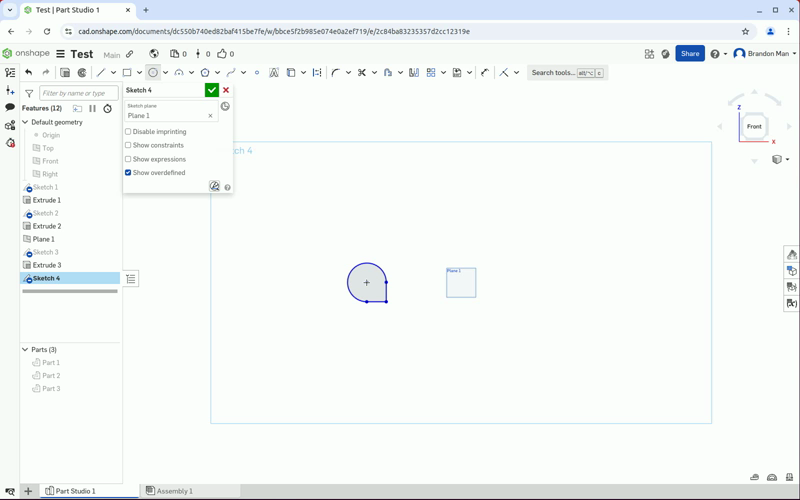
click(366, 282)
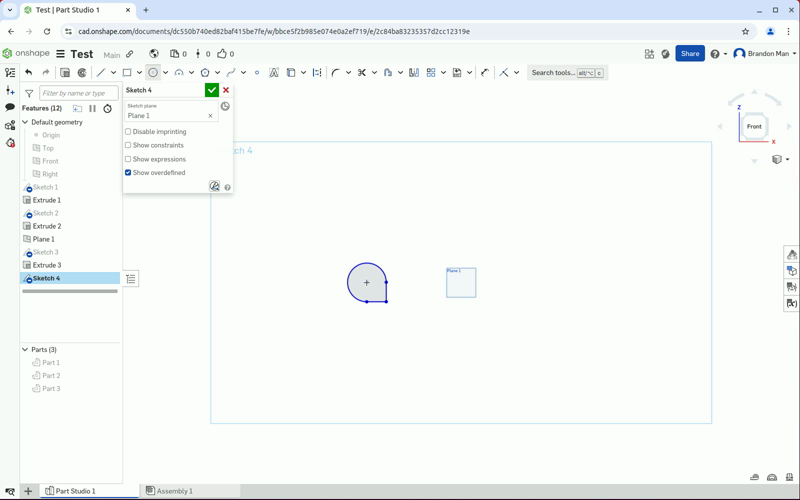
key_up(shift)
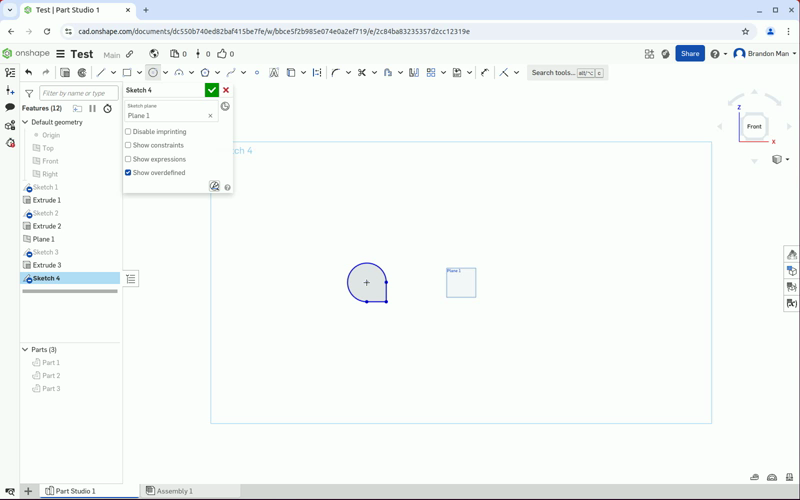
mouse_move(378, 282)
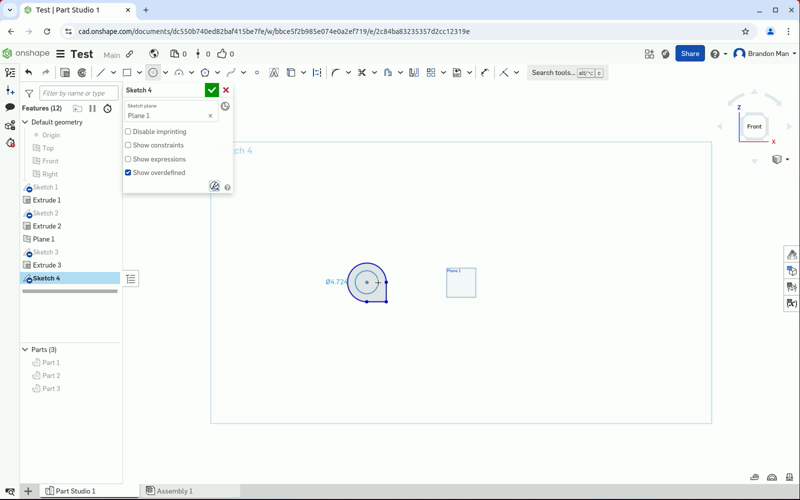
click(378, 282)
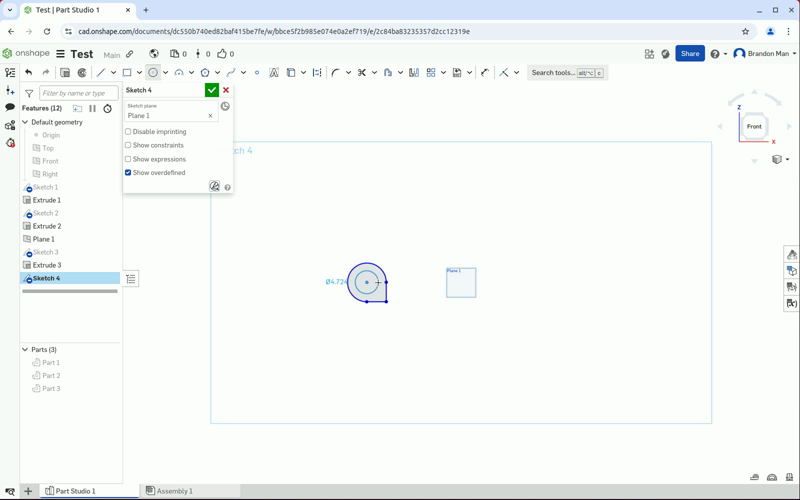
key(esc)
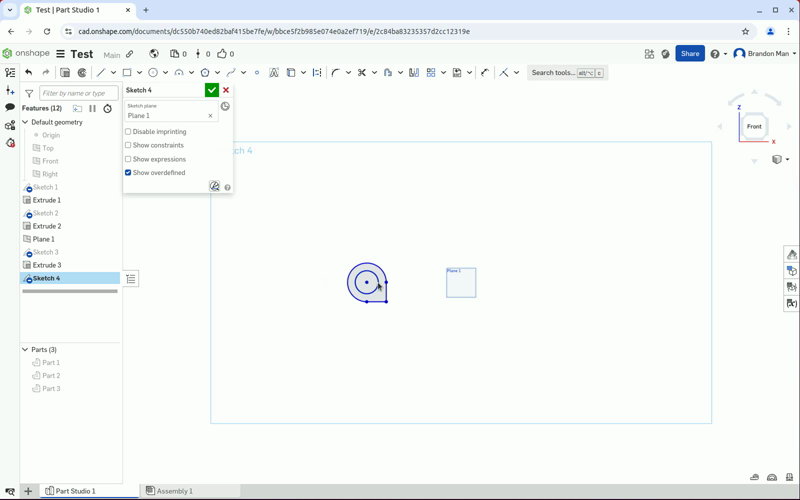
mouse_move(376, 293)
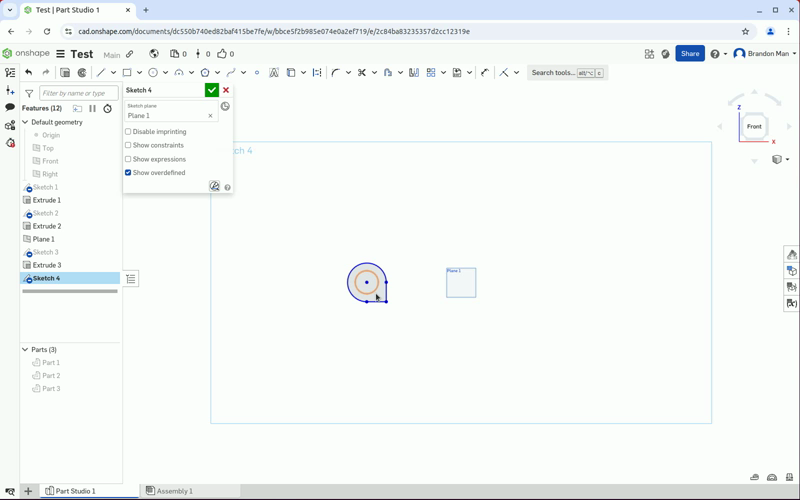
scroll(6)
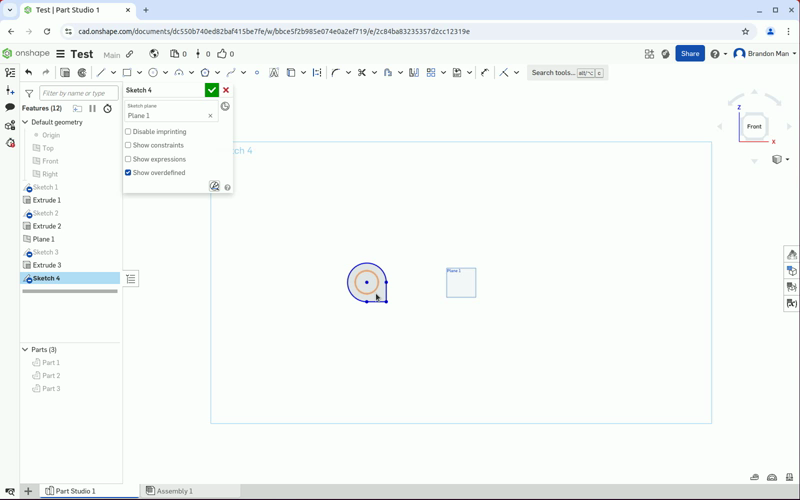
scroll(6)
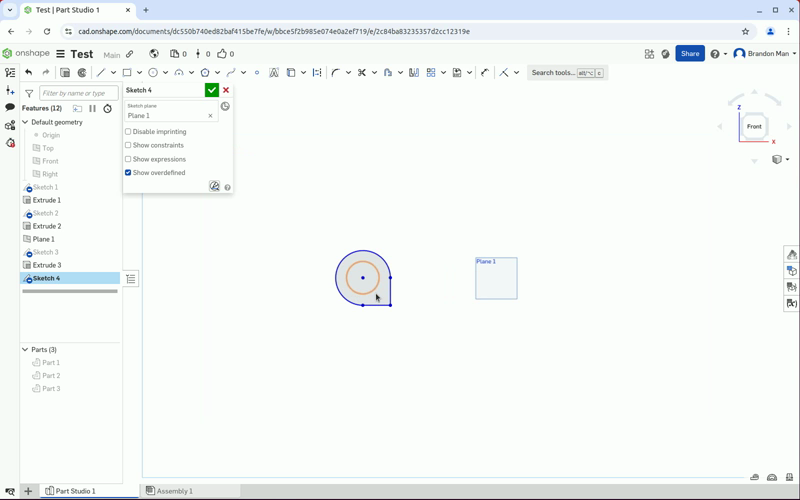
scroll(6)
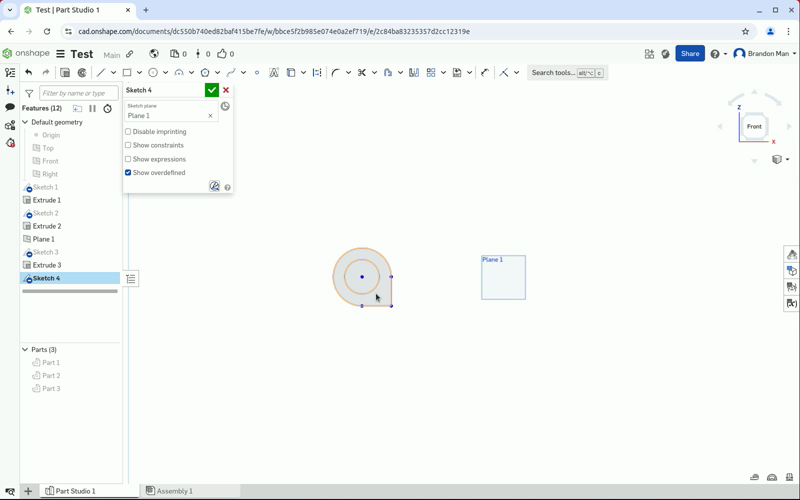
scroll(6)
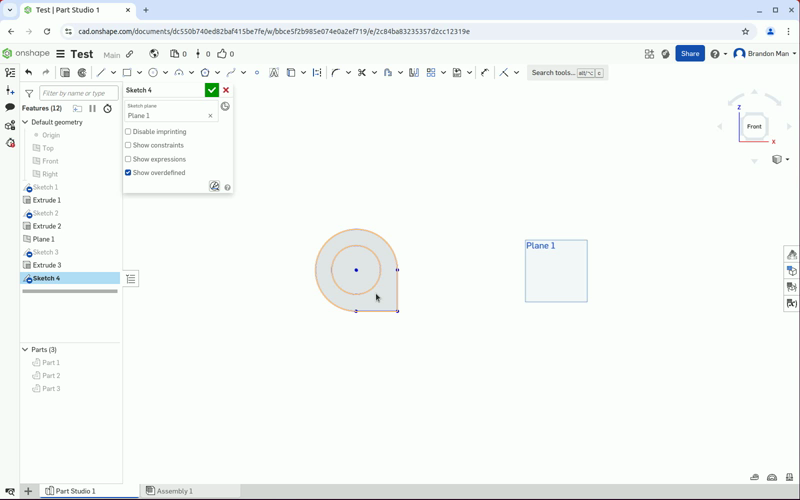
scroll(6)
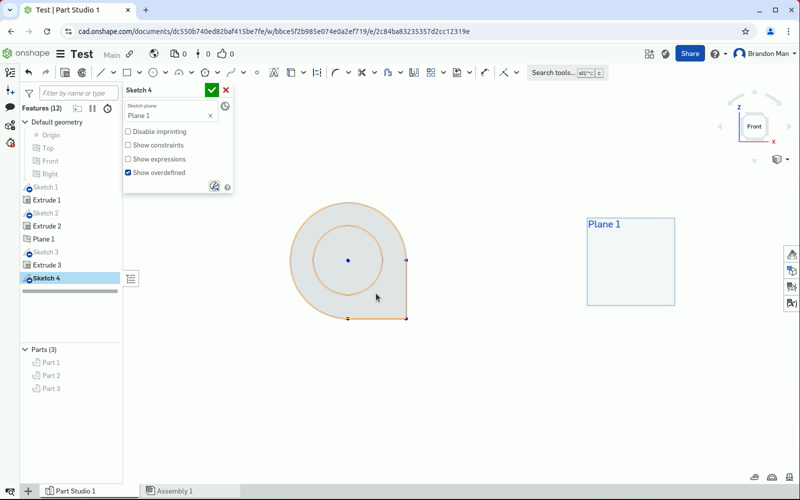
scroll(6)
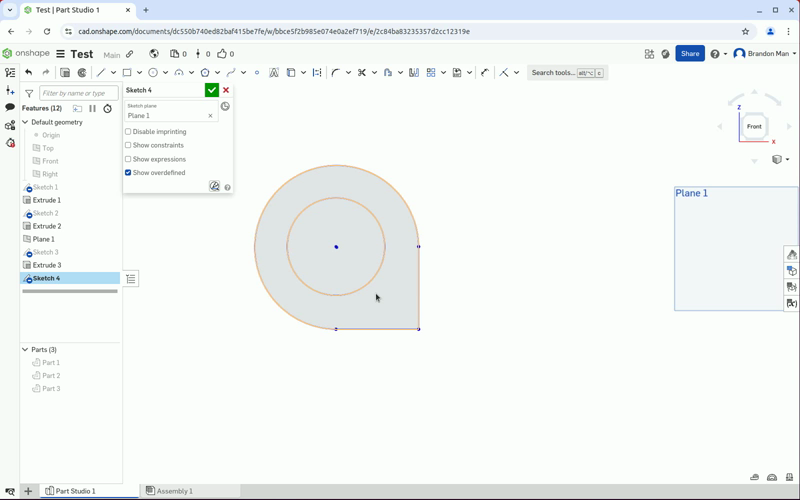
scroll(6)
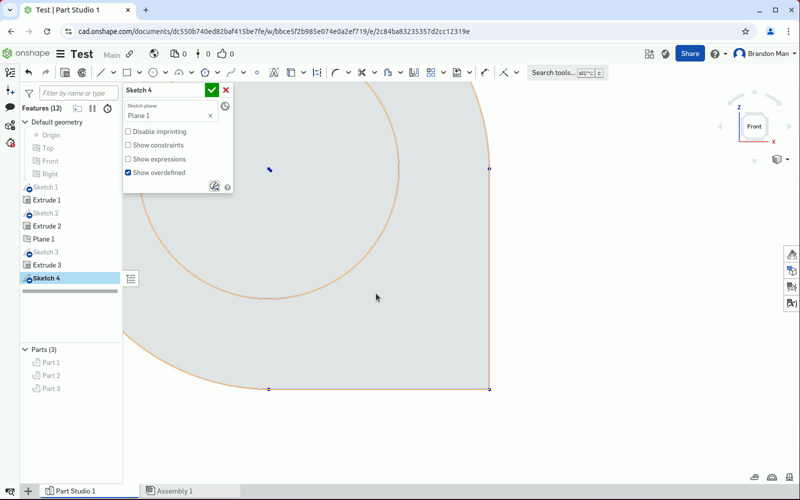
click(376, 293)
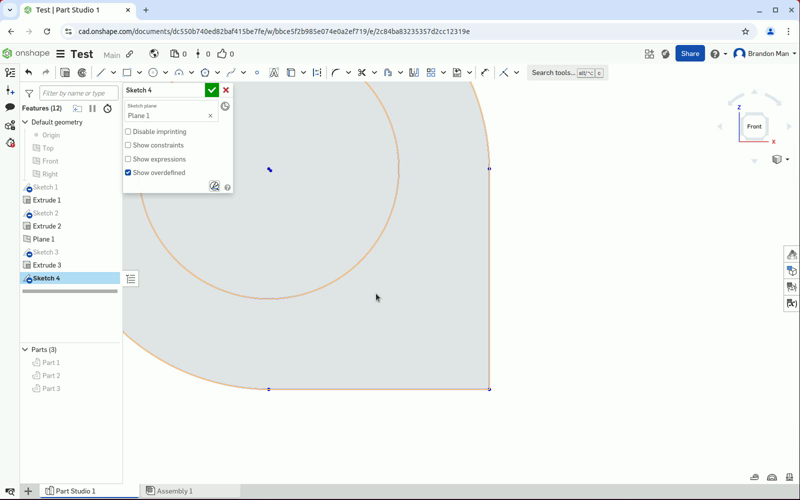
scroll(-6)
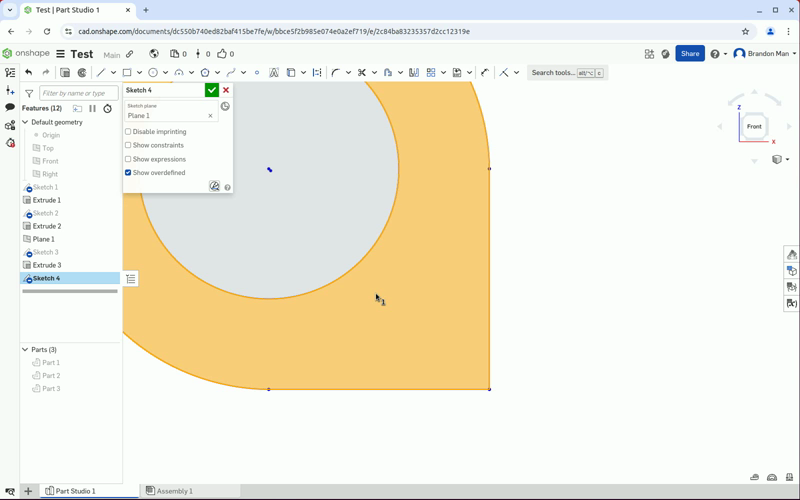
scroll(-6)
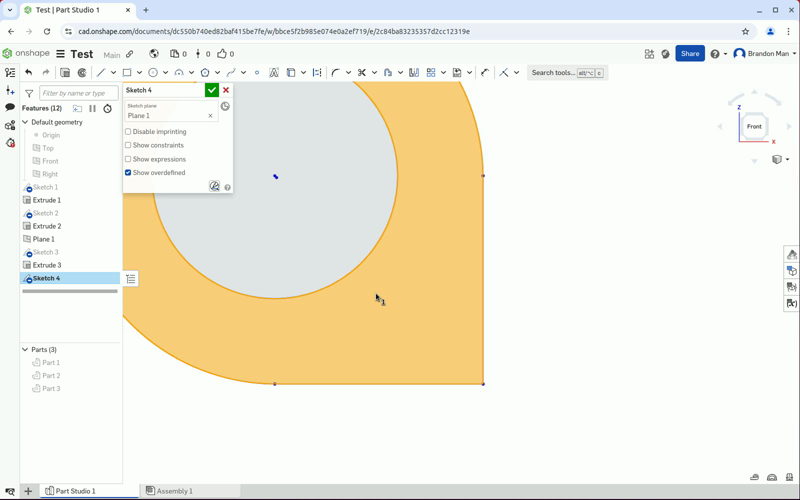
scroll(-6)
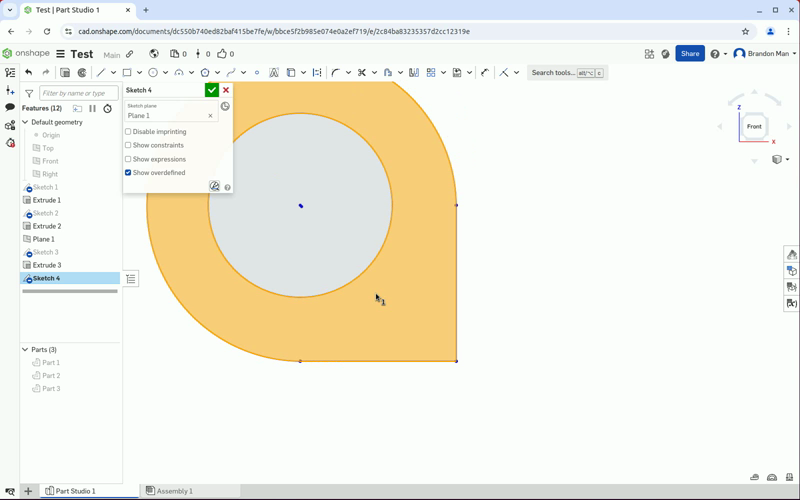
scroll(-6)
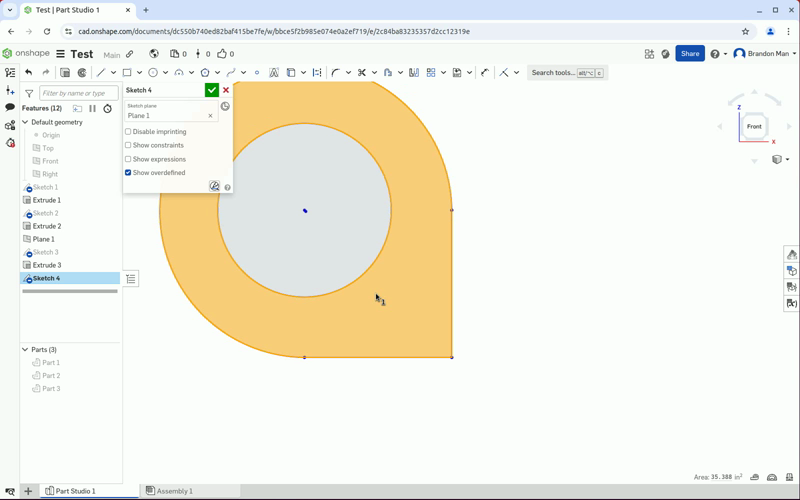
scroll(-6)
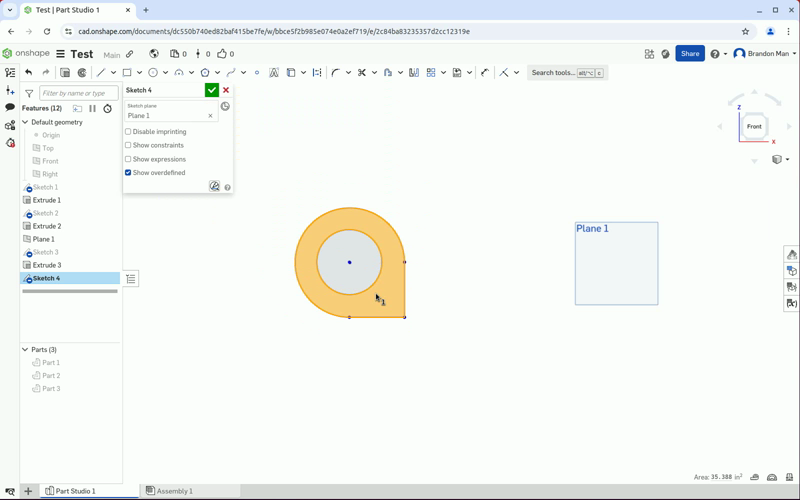
scroll(-6)
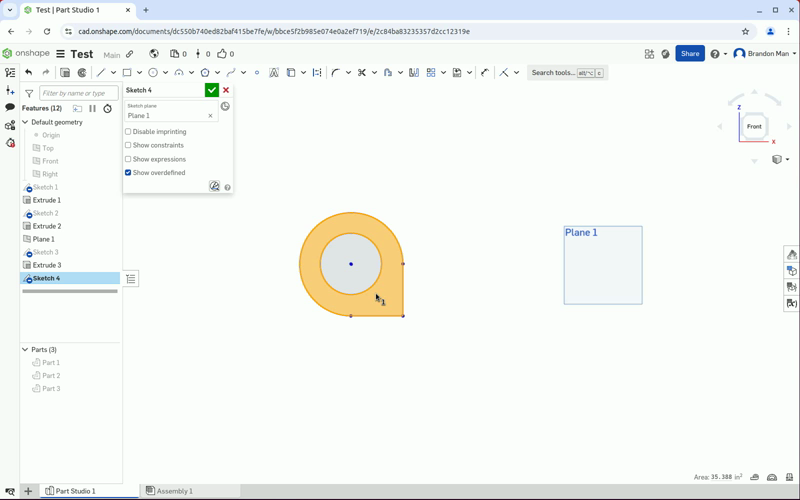
scroll(-6)
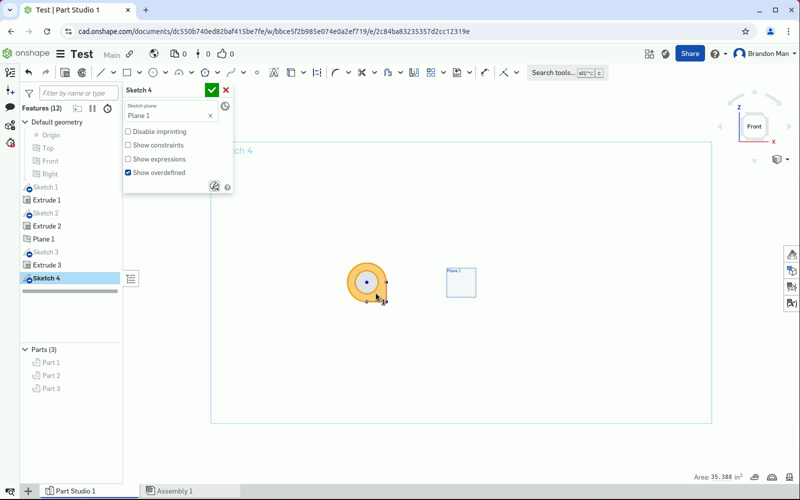
mouse_move(73, 352)
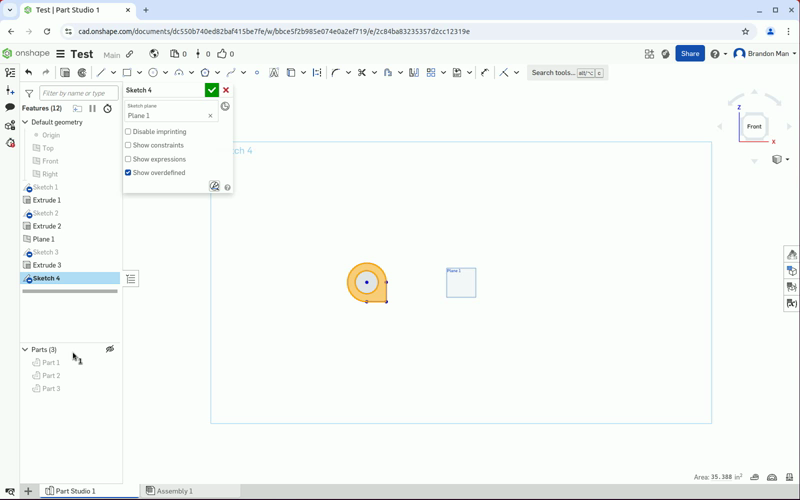
key(shift+y)
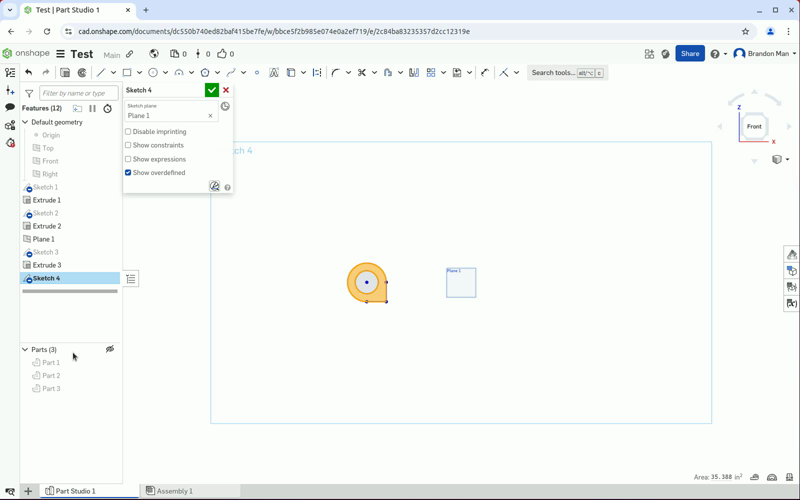
key(shift+e)
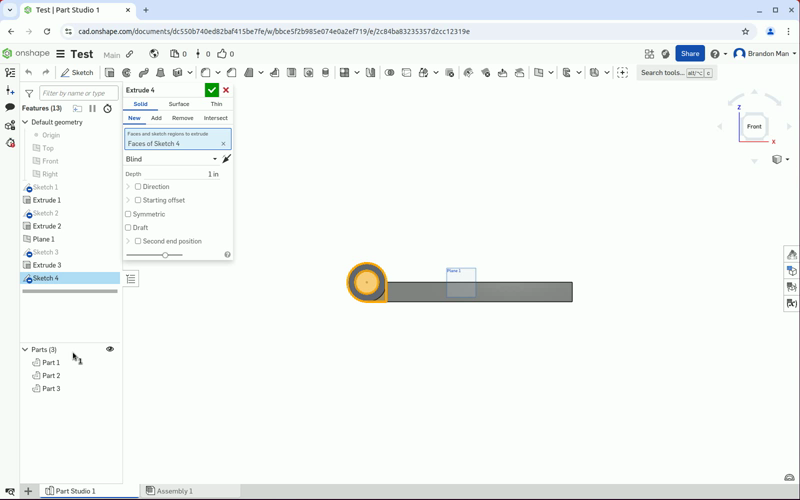
mouse_move(143, 106)
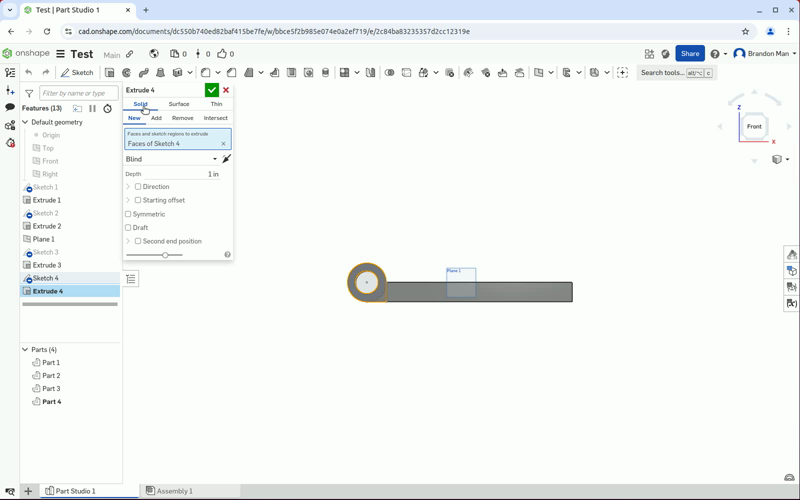
click(143, 106)
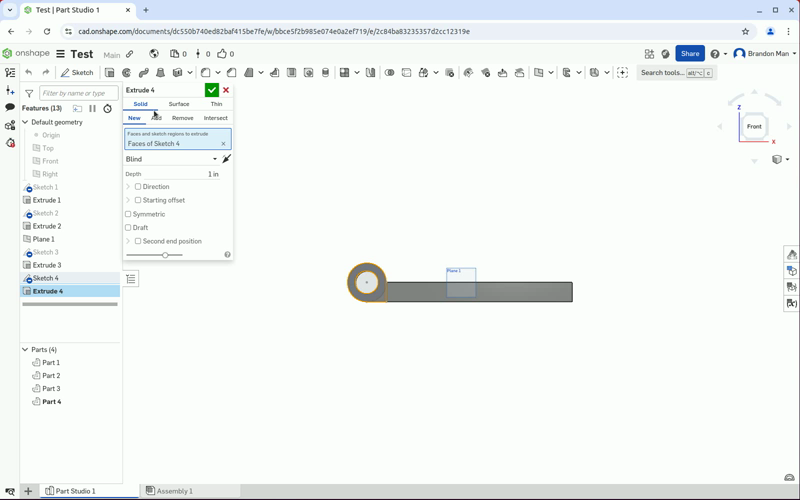
mouse_move(186, 120)
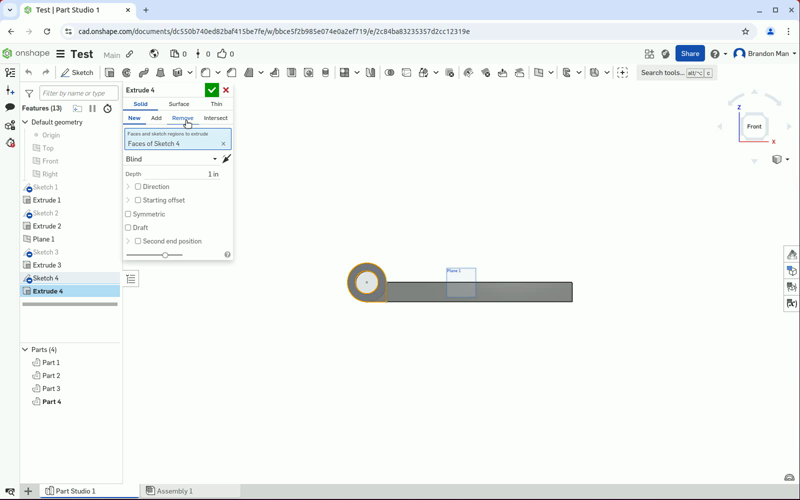
click(186, 120)
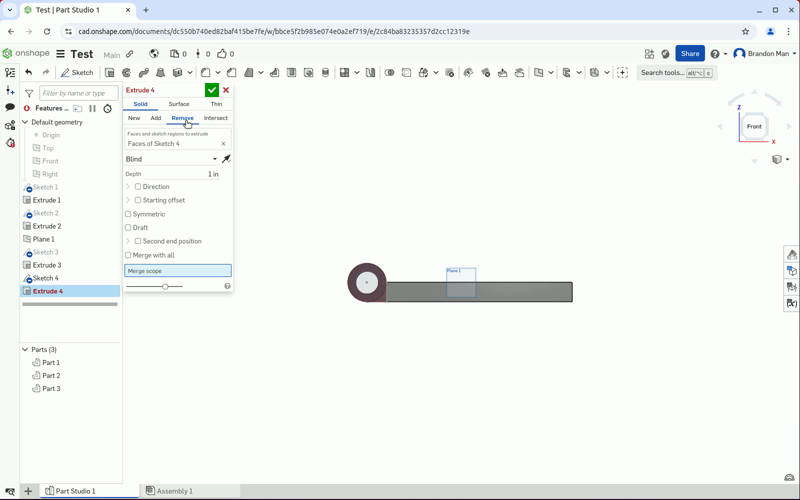
key(tab, 4)
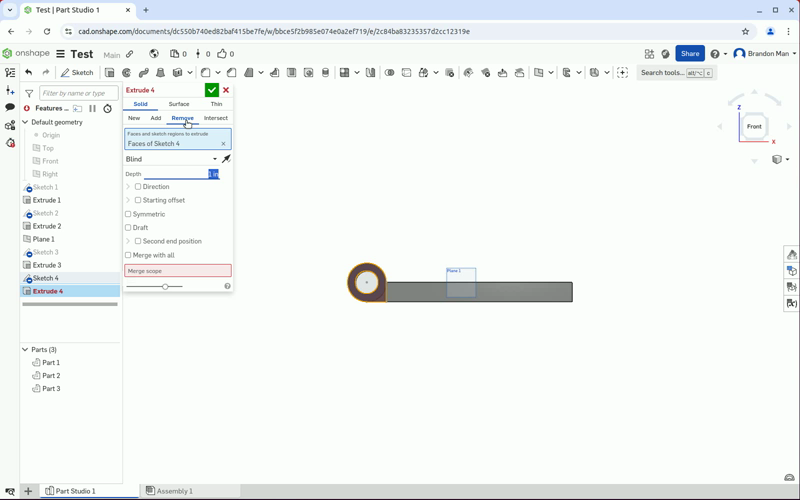
text(11.554)
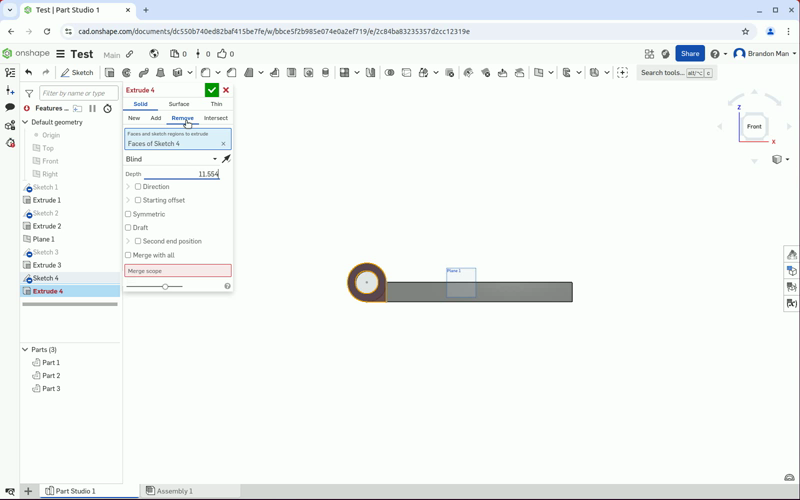
key(tab, 6)
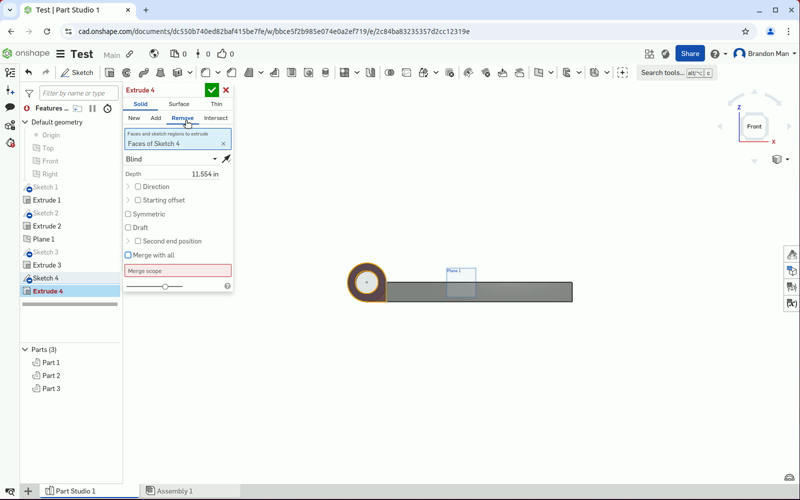
key(space)
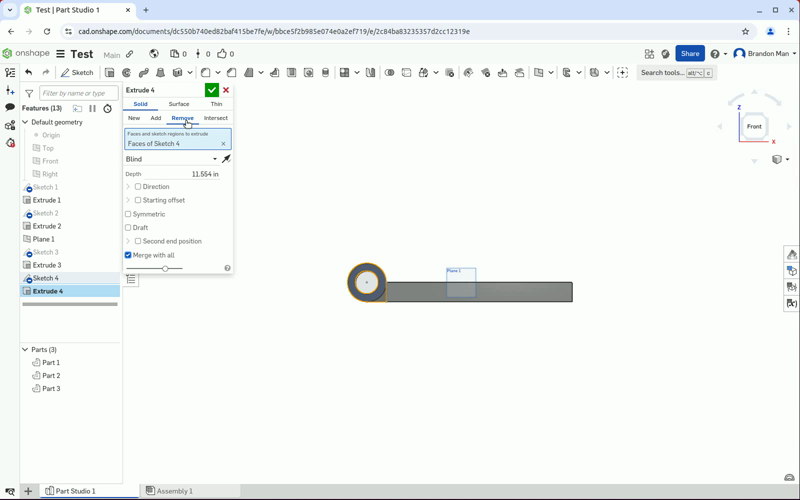
key(enter)
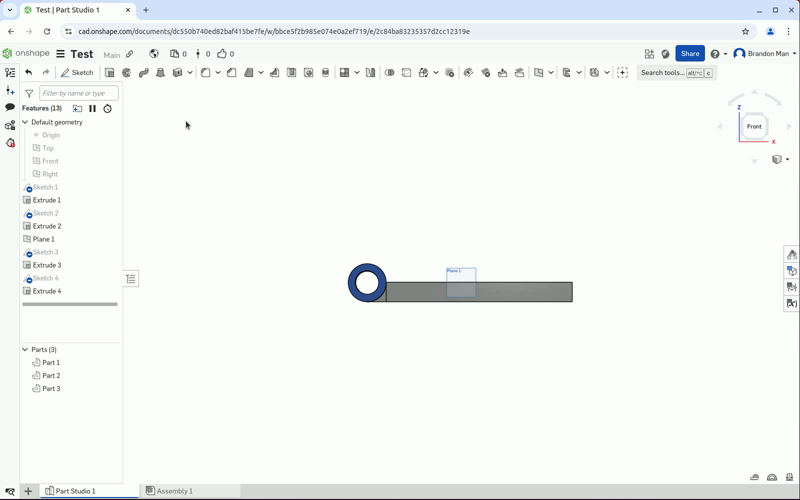
key(shift+h)
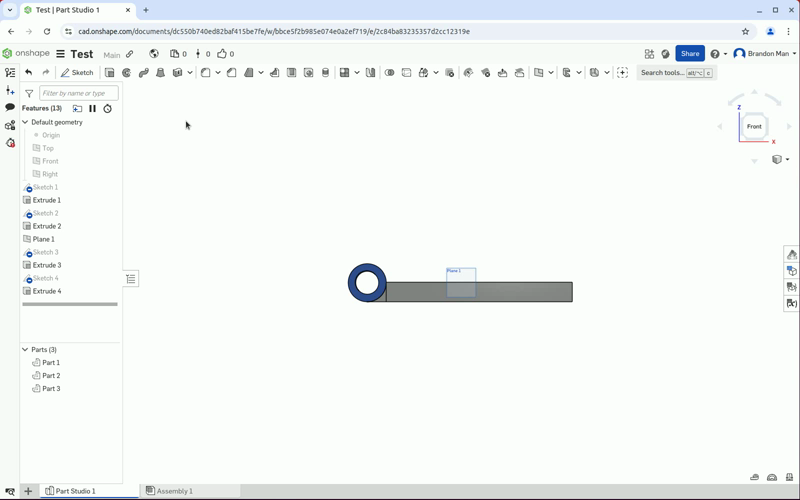
key(shift+h)
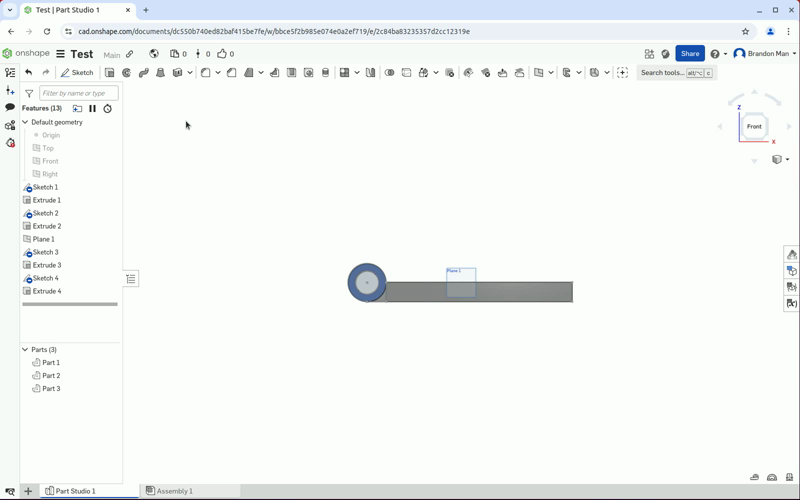
key(shift+7)
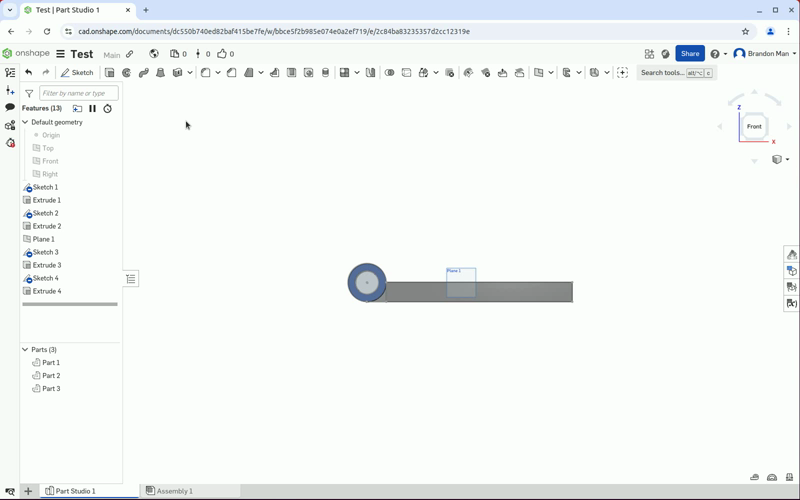
key(left, 2)
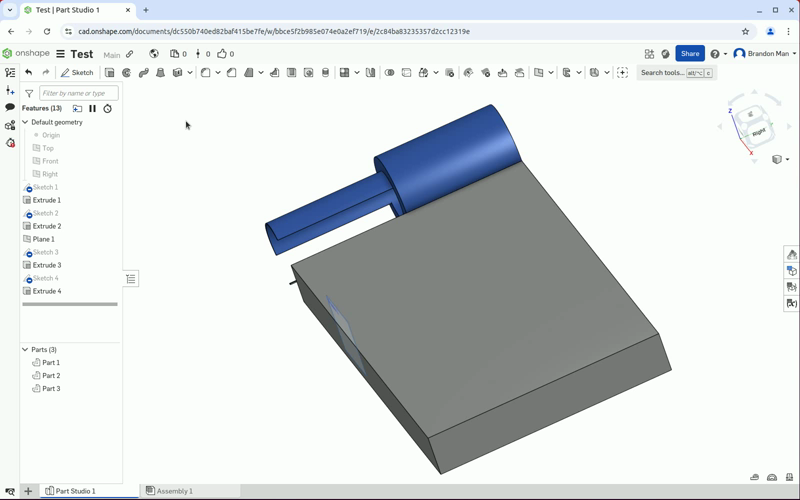
key(down, 2)
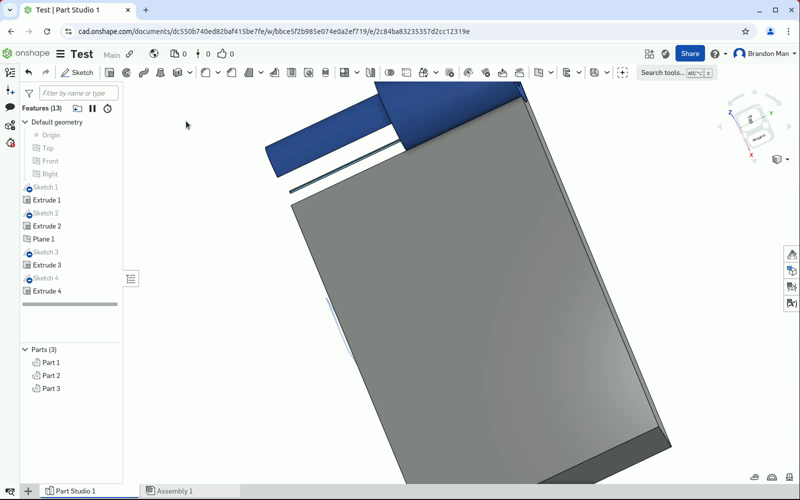
key(up, 2)
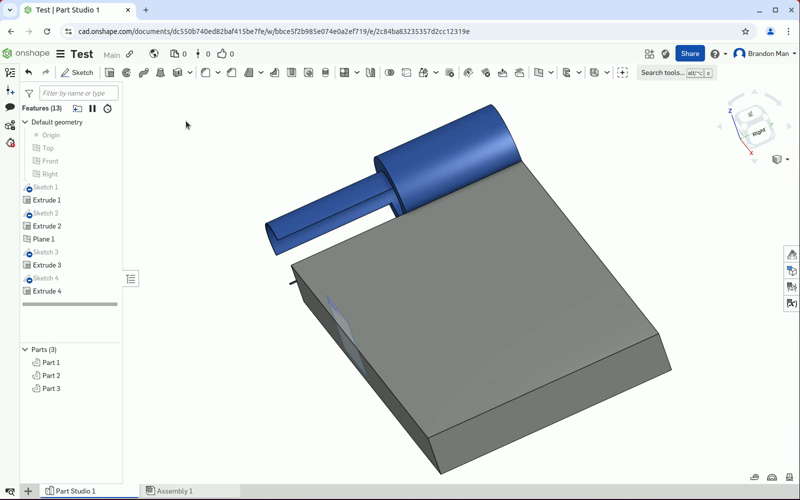
key(right, 2)
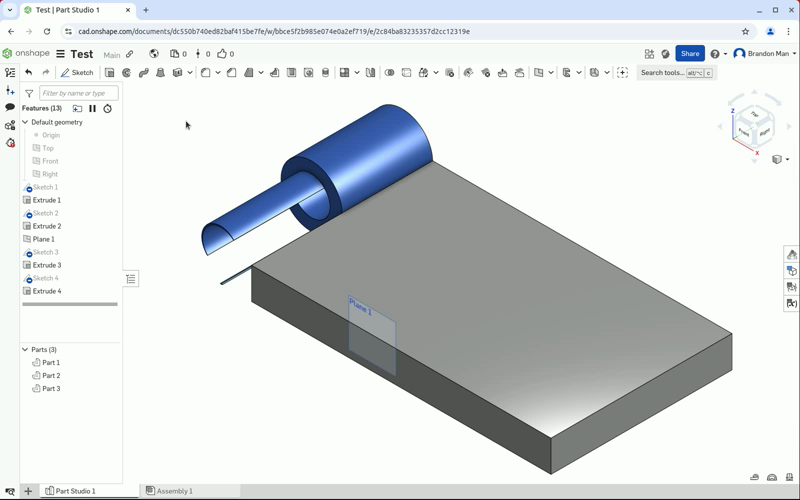
mouse_move(73, 189)
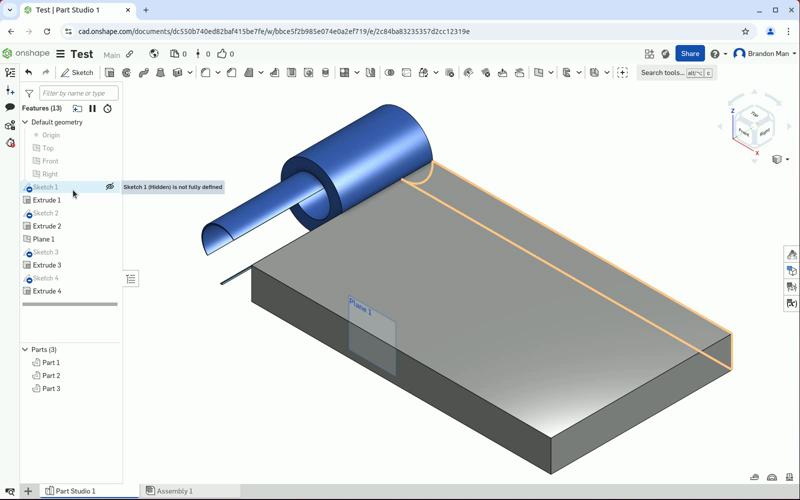
click(73, 189)